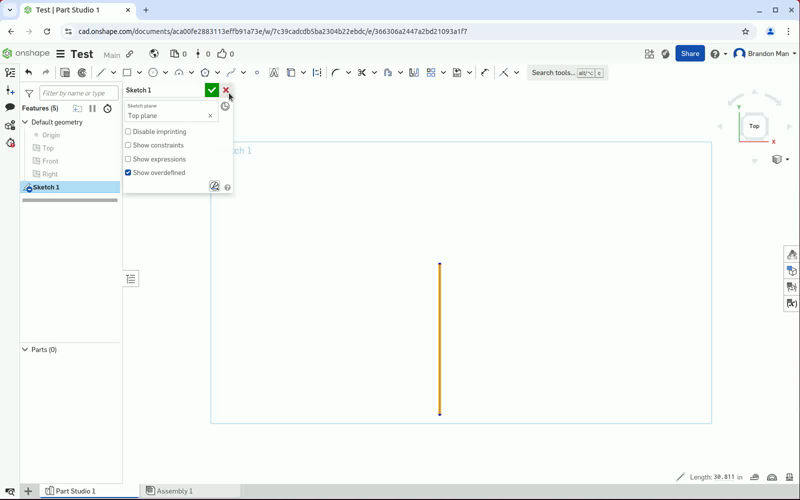
key(shift+h)
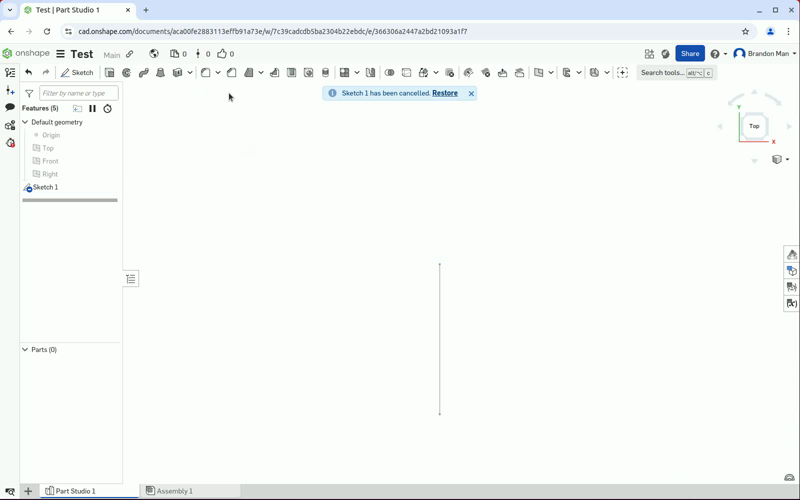
key(shift+s)
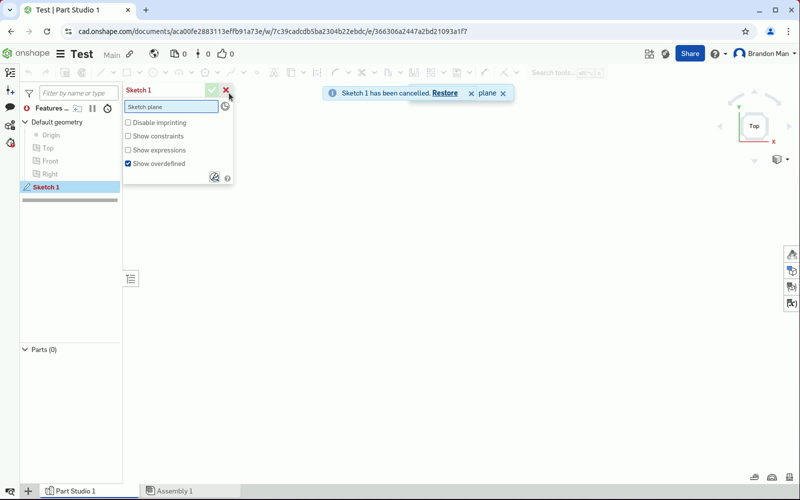
mouse_move(73, 150)
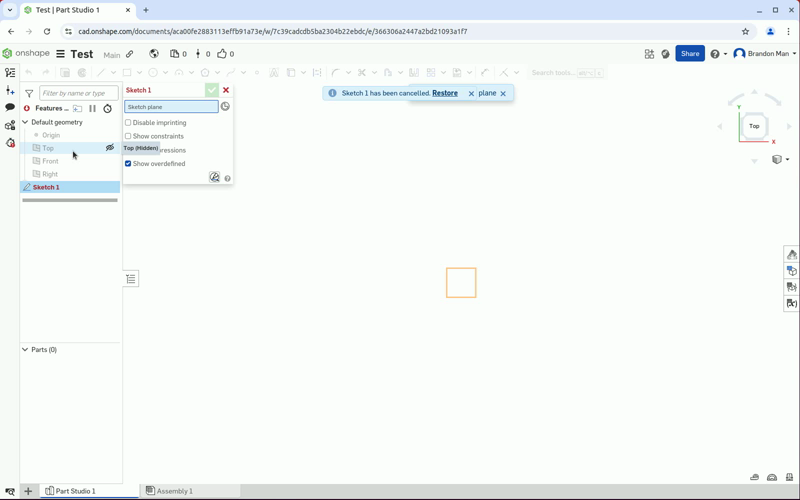
click(73, 150)
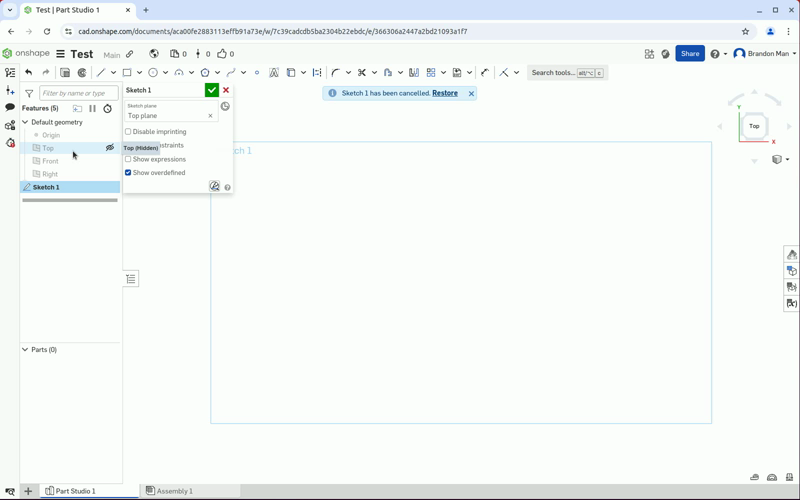
mouse_move(73, 352)
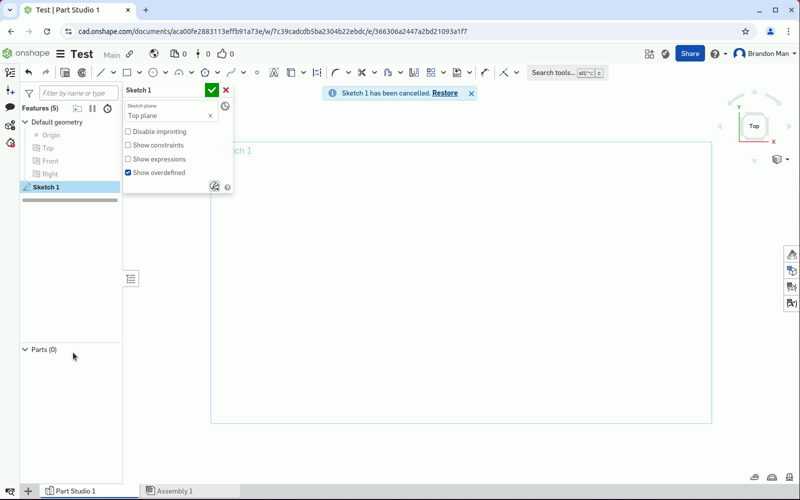
key(y)
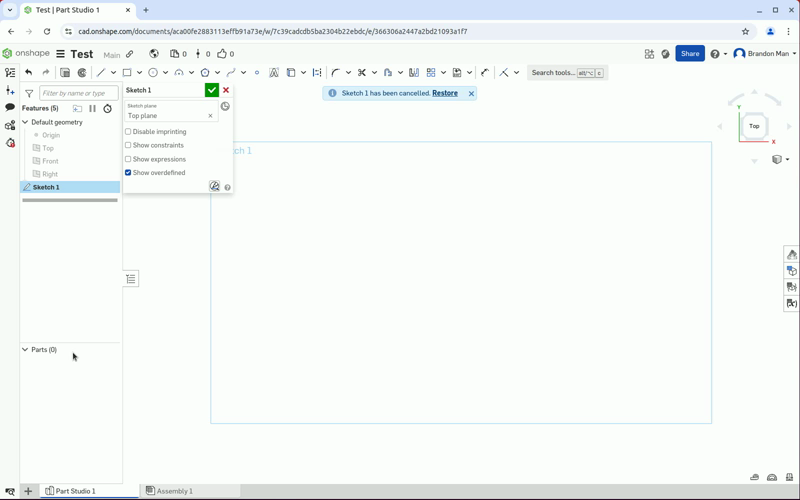
key(l)
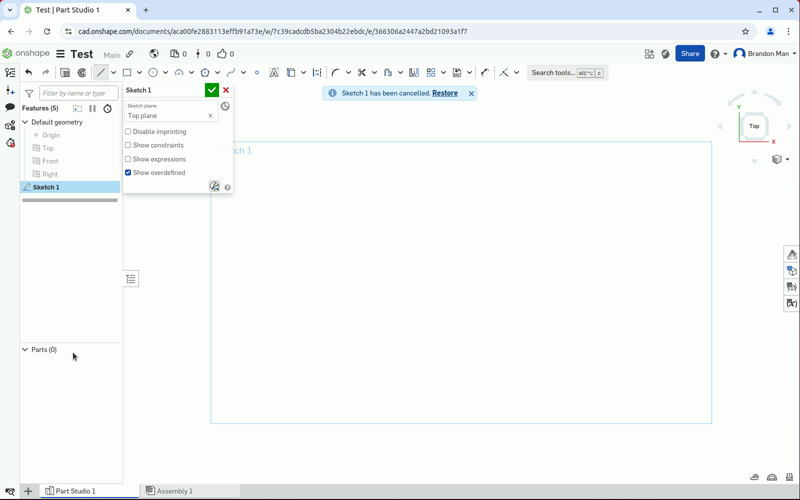
key_down(shift)
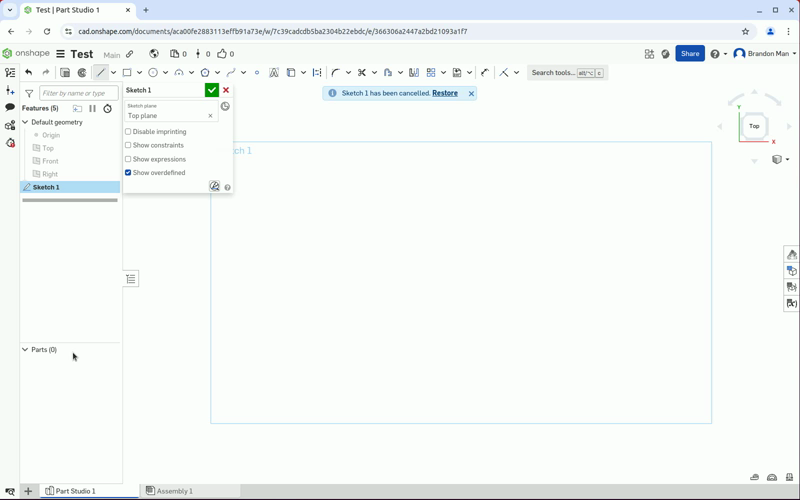
mouse_move(410, 342)
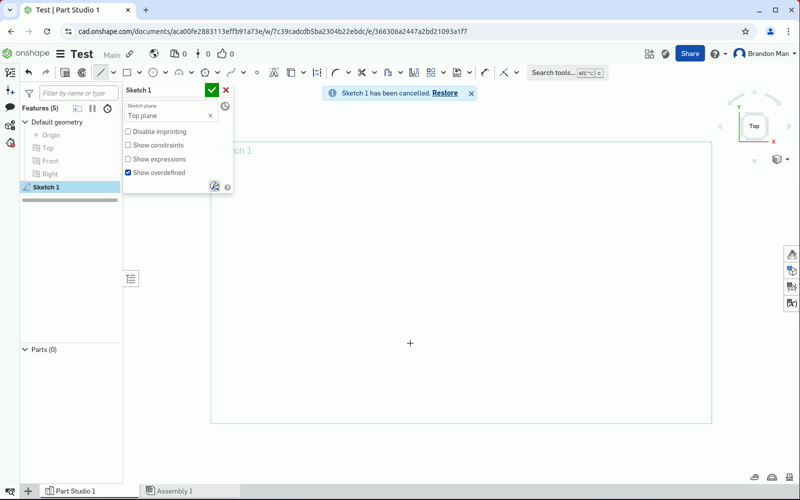
click(410, 342)
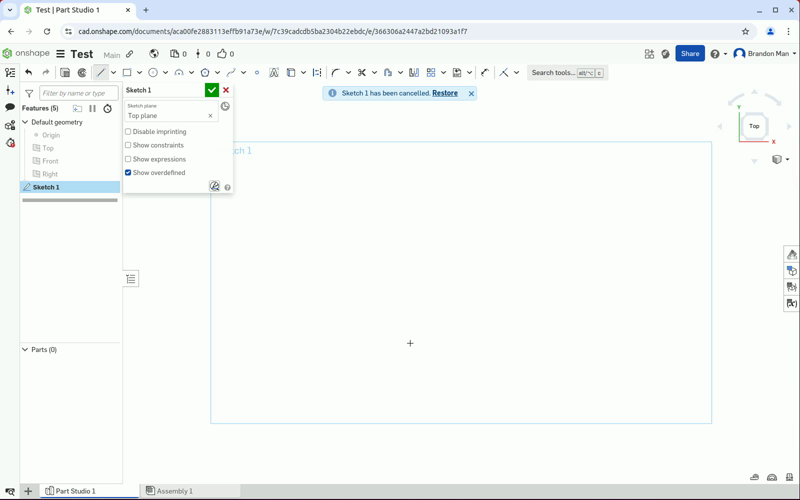
key_up(shift)
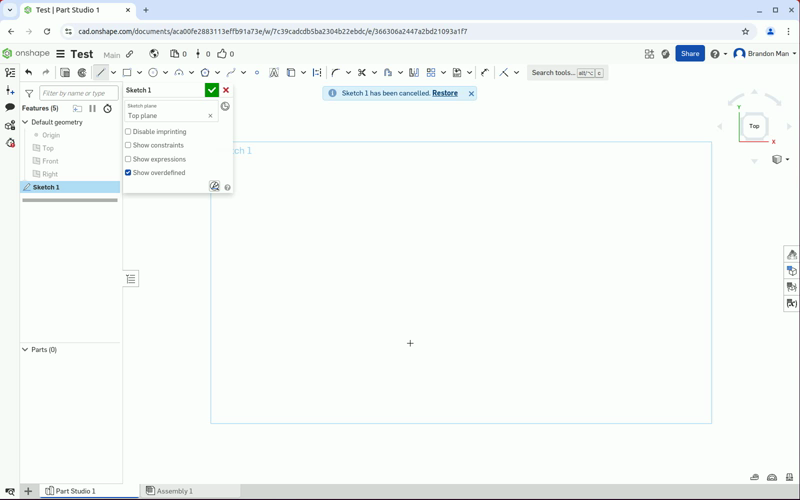
key_down(shift)
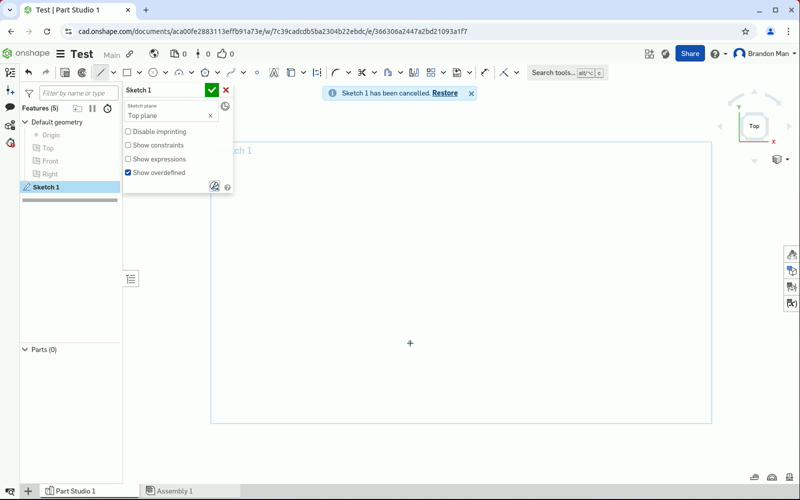
mouse_move(522, 342)
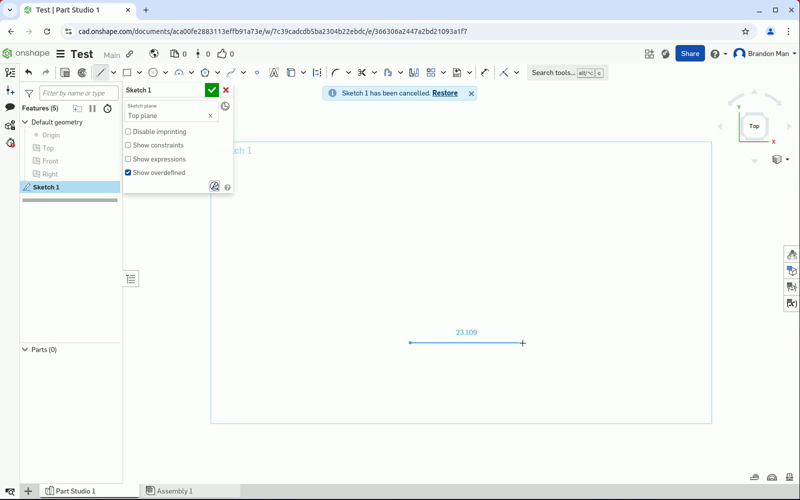
click(522, 342)
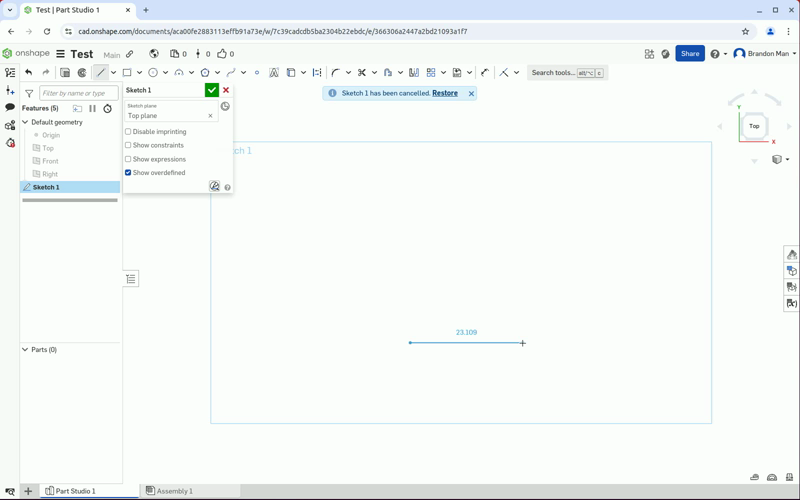
key_up(shift)
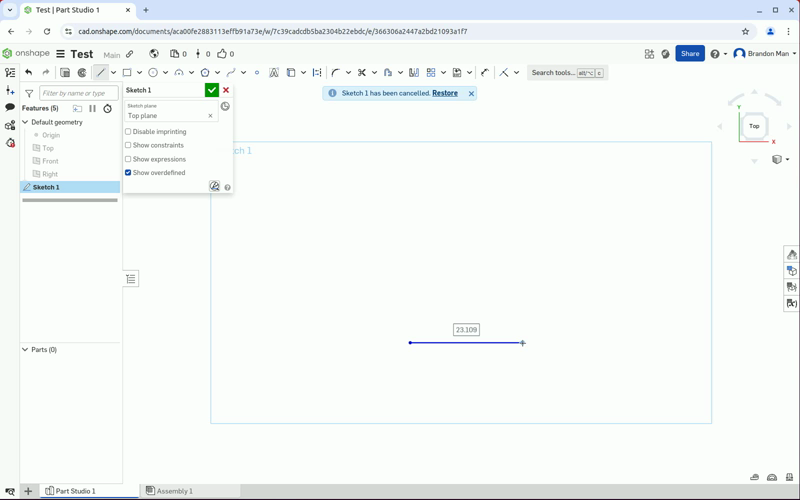
key_down(shift)
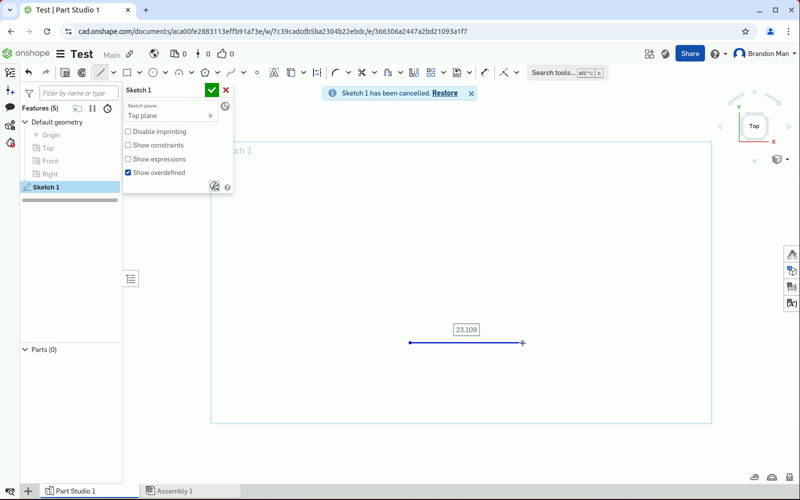
mouse_move(522, 230)
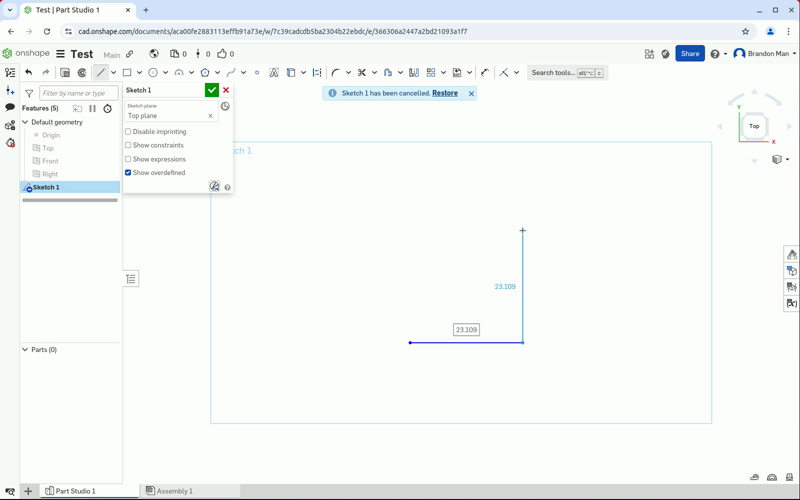
click(522, 230)
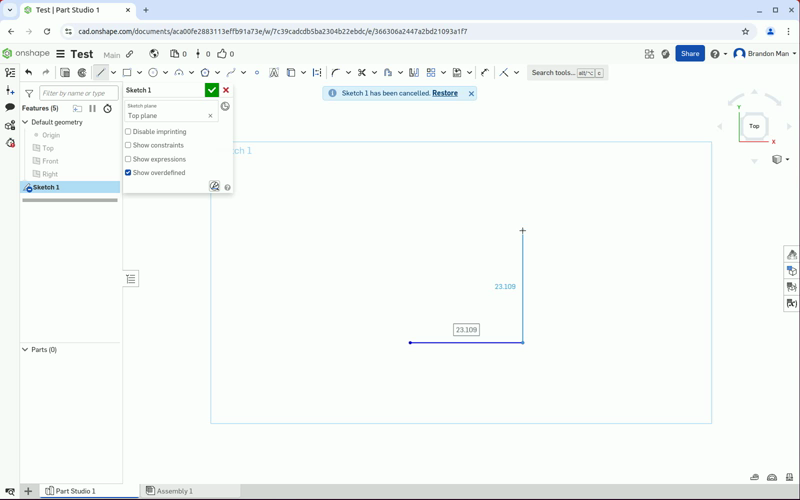
key_up(shift)
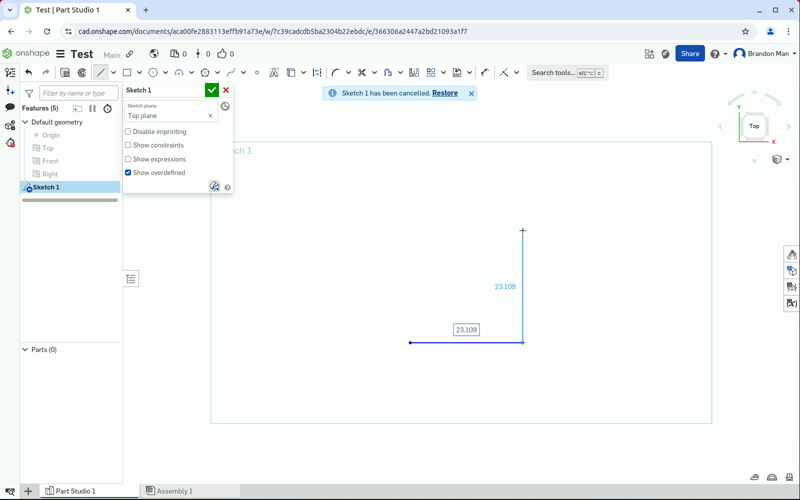
key_down(shift)
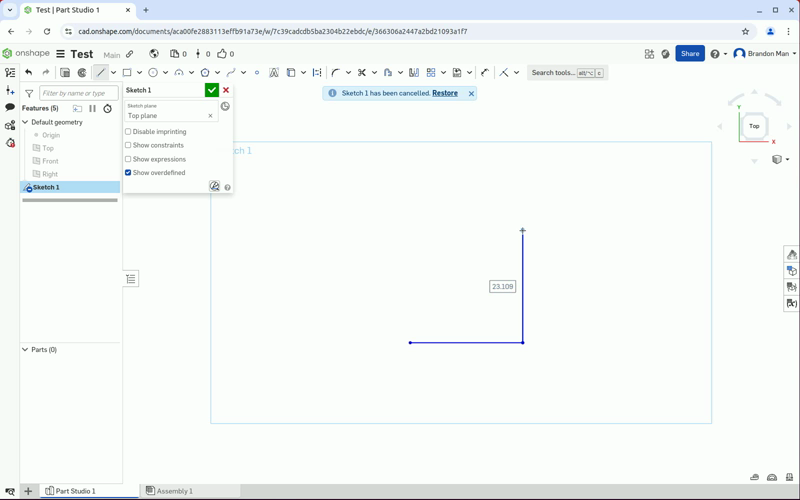
mouse_move(410, 230)
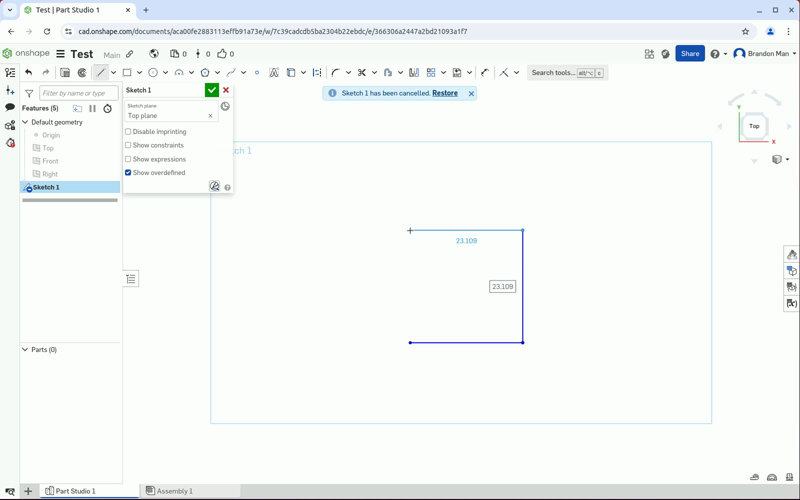
click(410, 230)
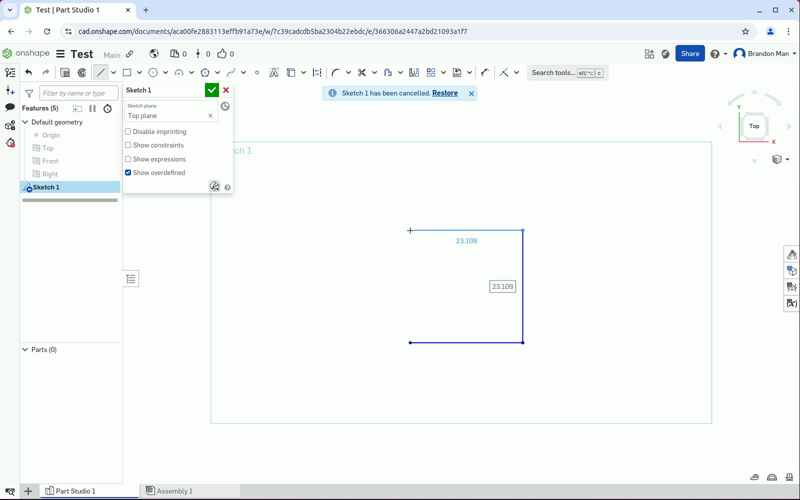
key_up(shift)
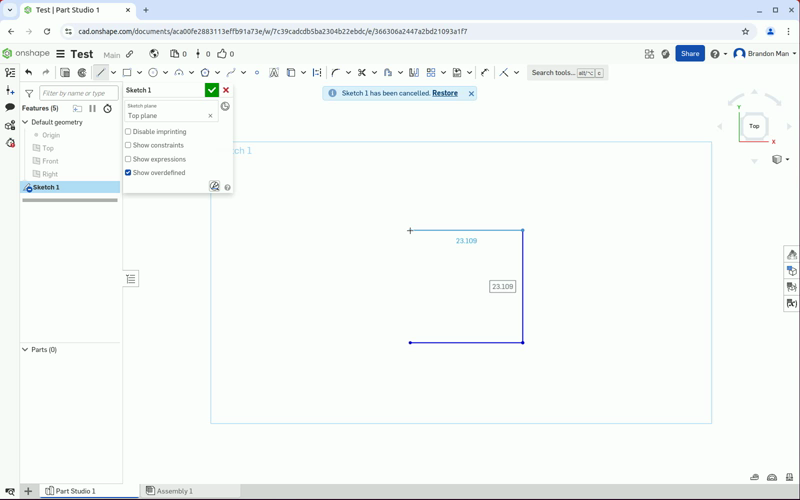
key_down(shift)
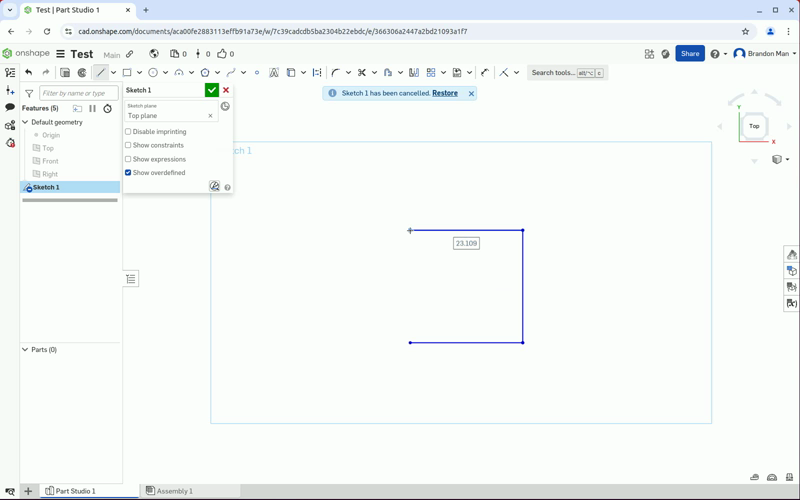
mouse_move(410, 342)
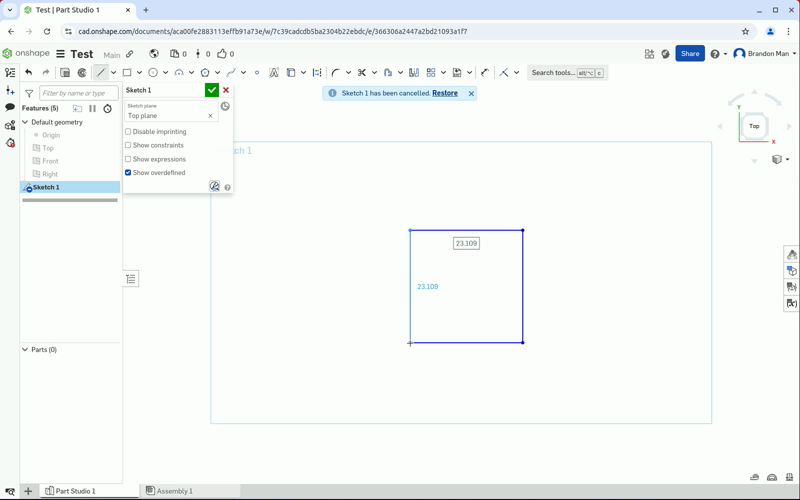
key_up(shift)
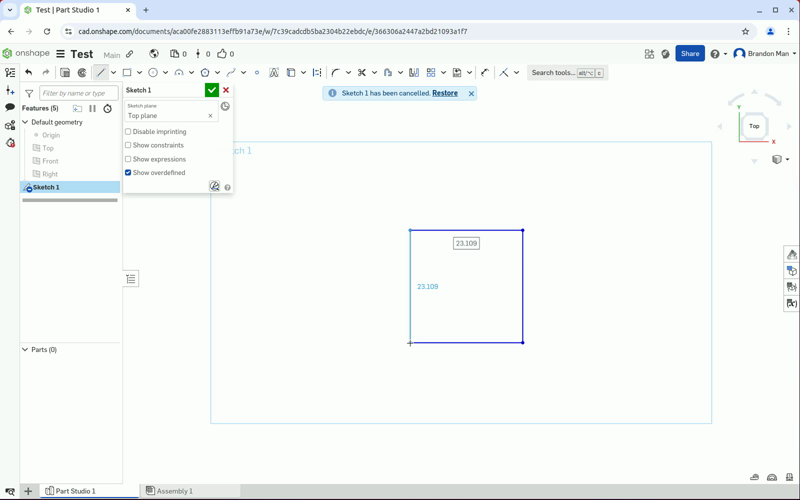
click(410, 342)
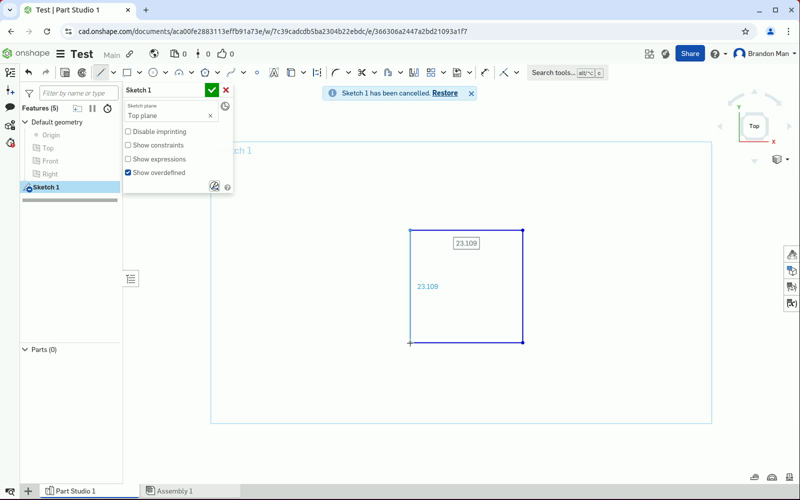
key(esc)
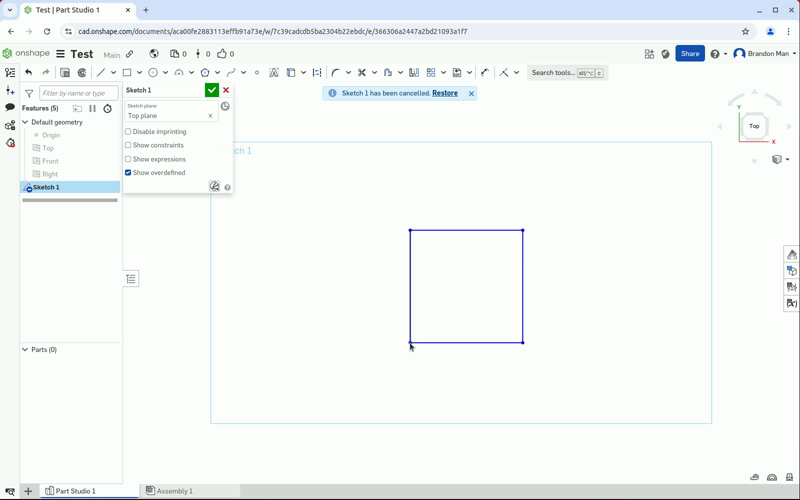
mouse_move(467, 242)
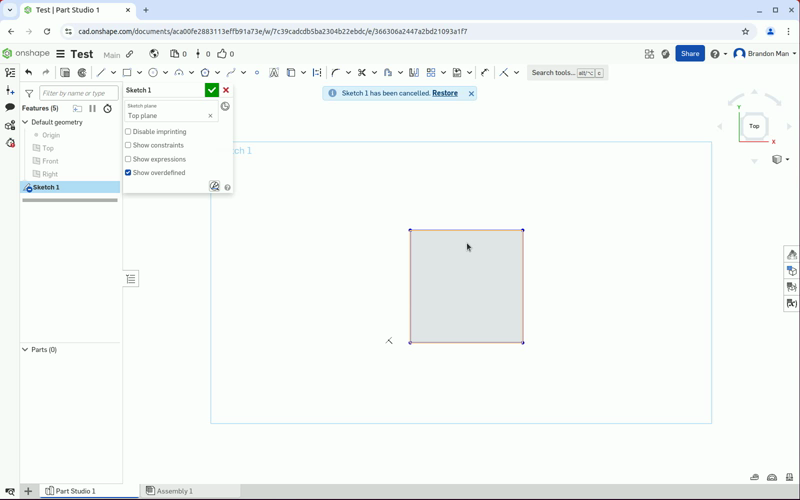
click(467, 242)
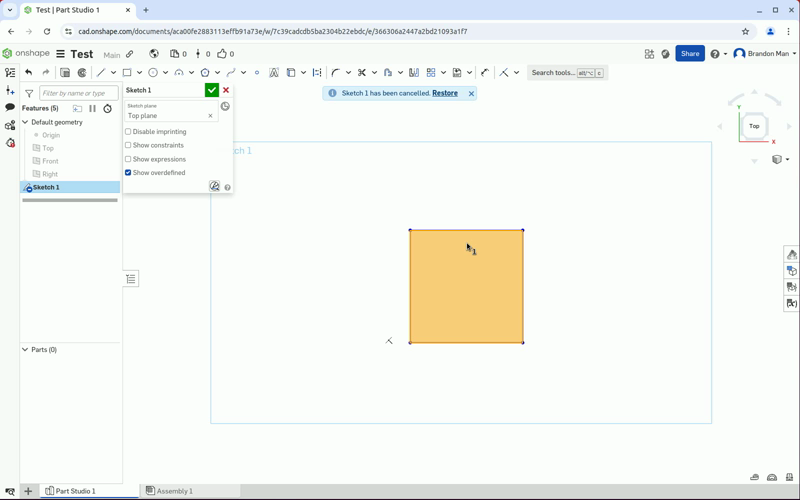
mouse_move(73, 352)
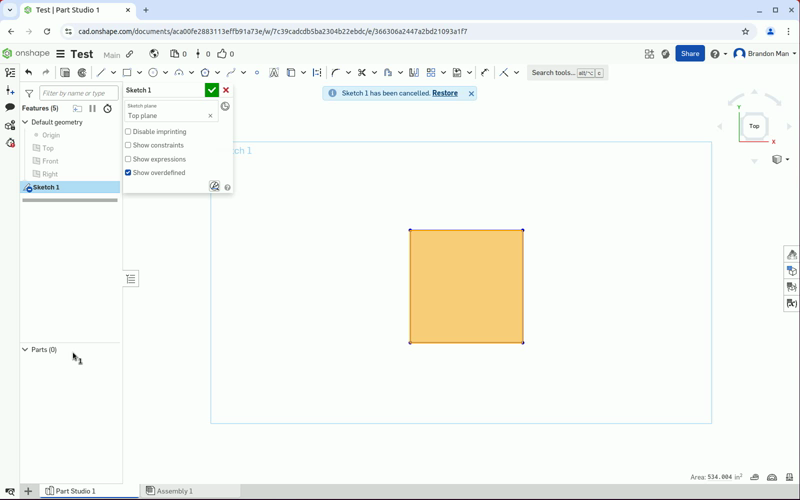
key(shift+y)
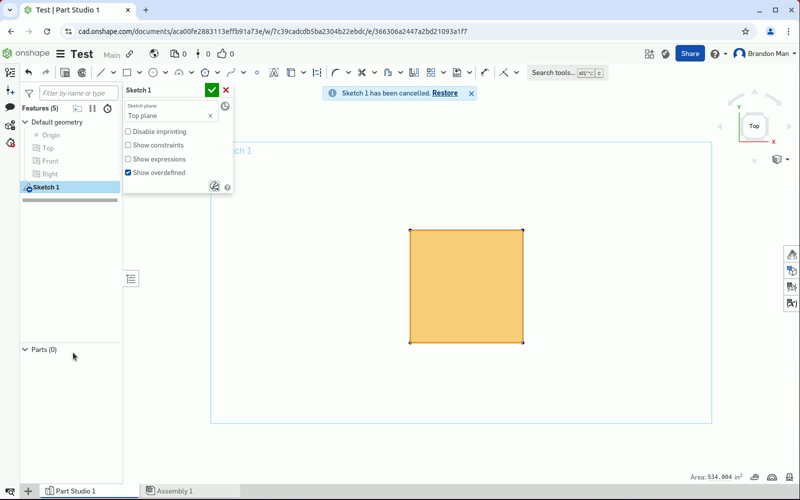
key(shift+e)
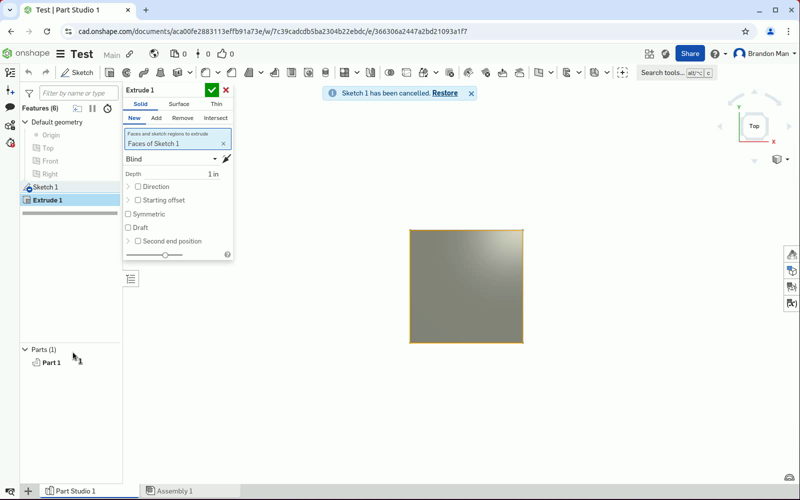
mouse_move(143, 106)
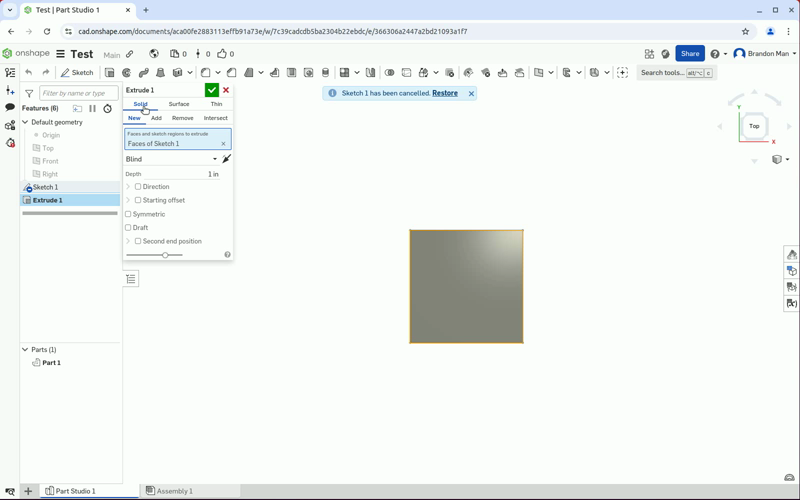
click(143, 106)
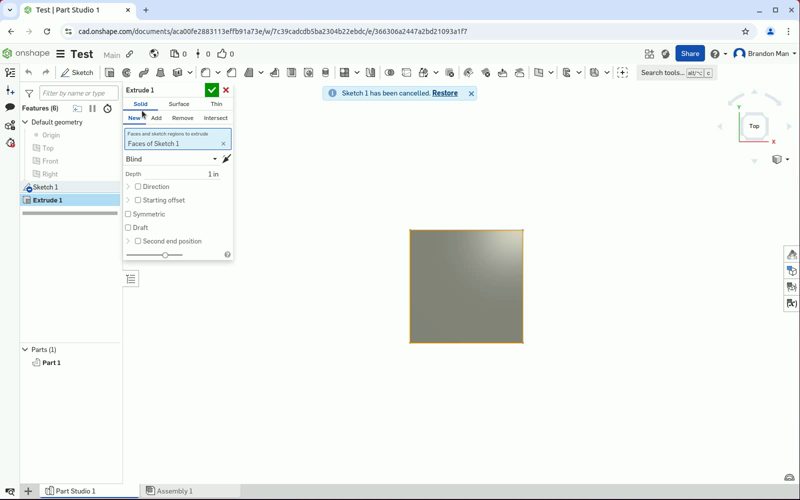
mouse_move(137, 120)
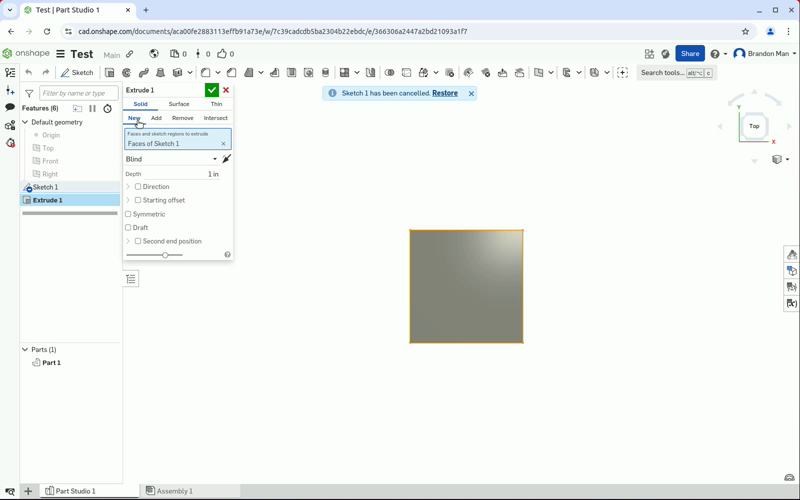
click(137, 120)
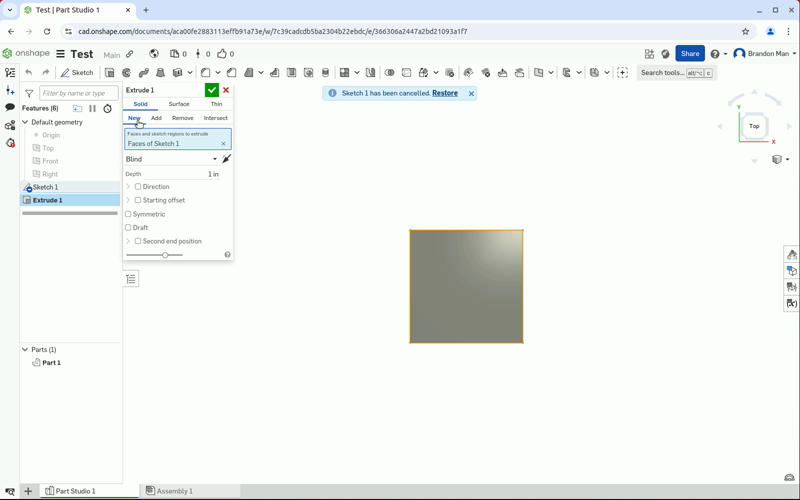
key(tab, 4)
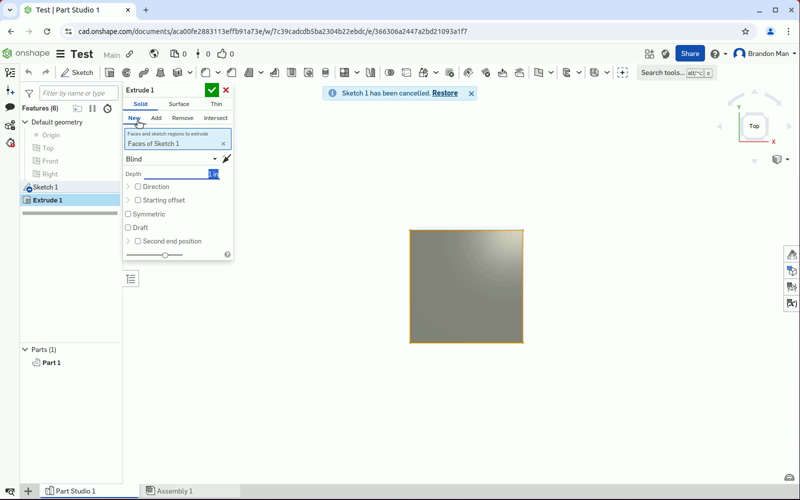
text(4.574)
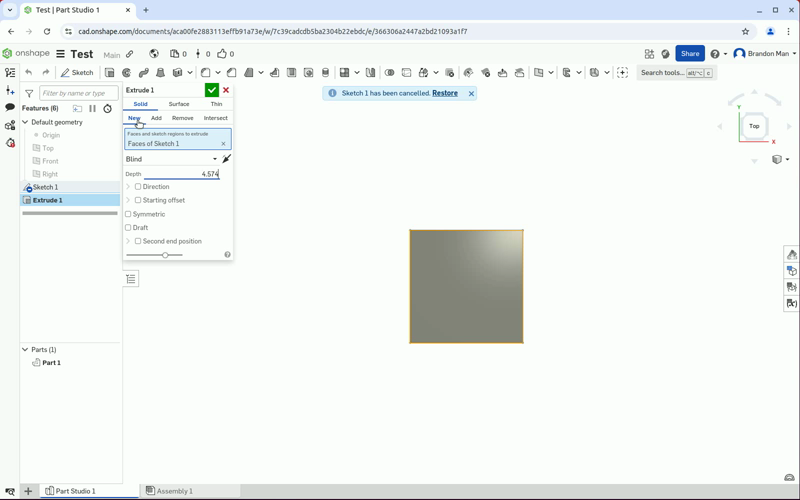
key(enter)
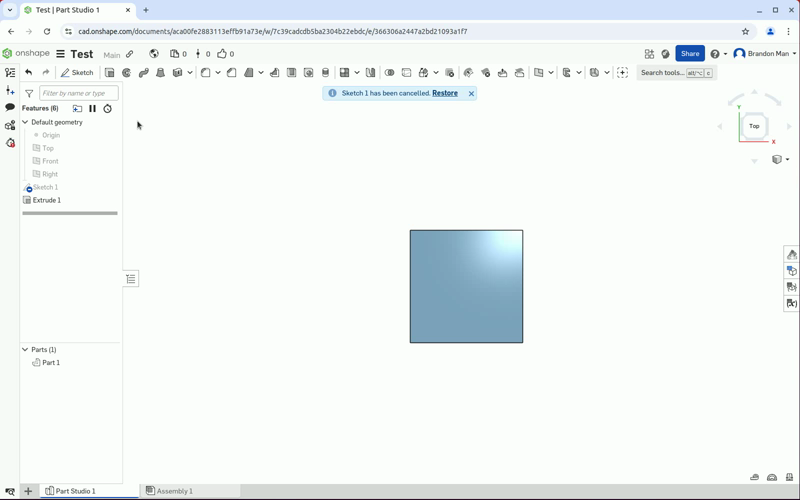
key(shift+h)
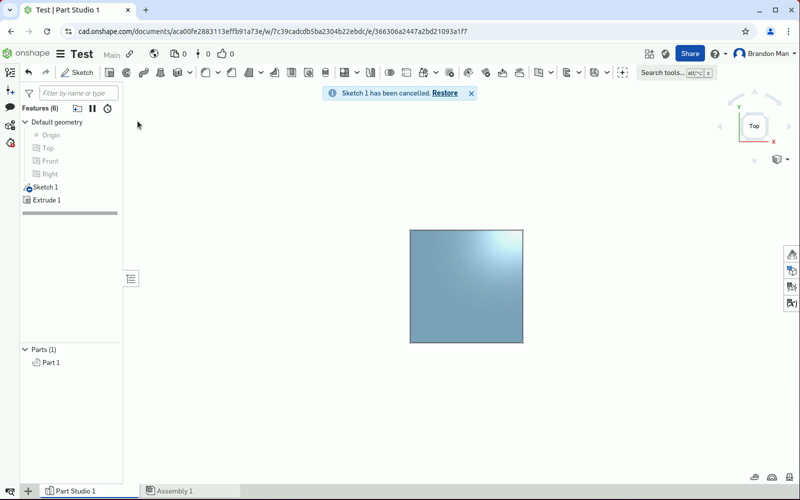
key(shift+h)
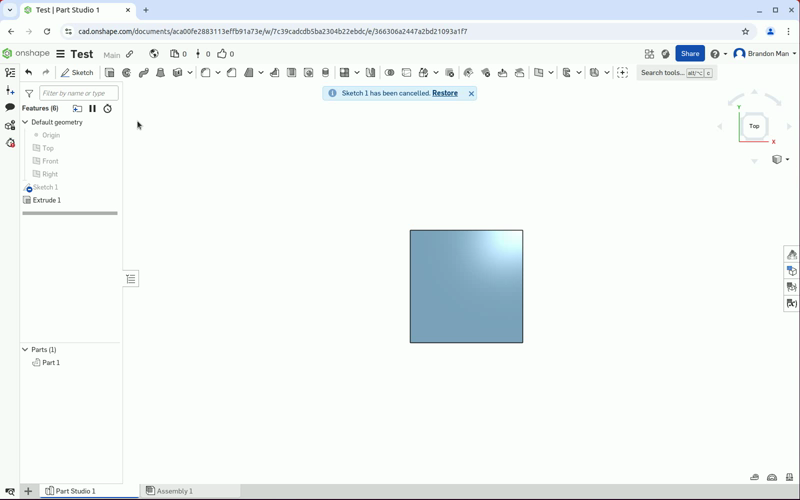
mouse_move(73, 189)
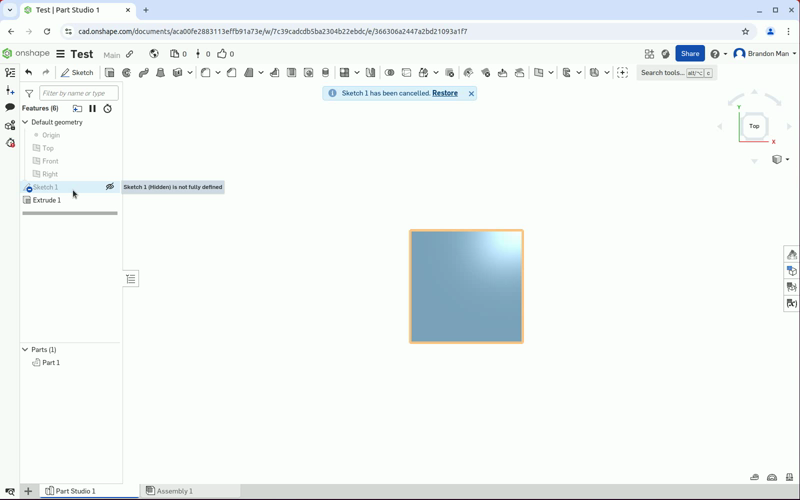
click(73, 189)
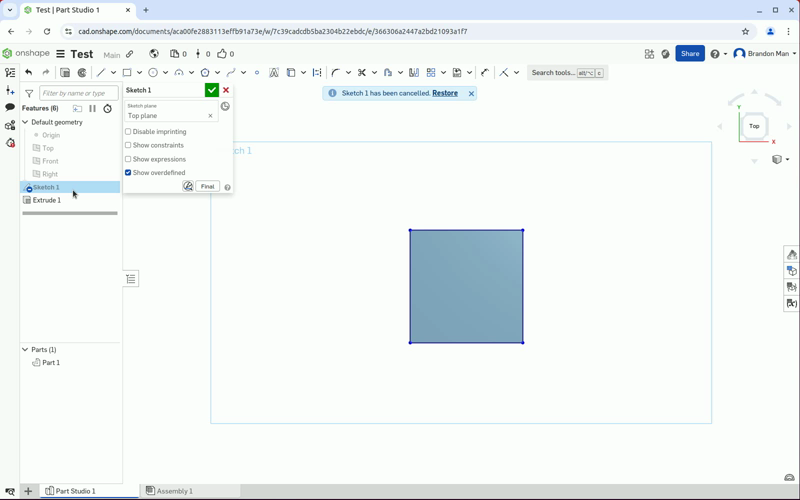
mouse_move(229, 92)
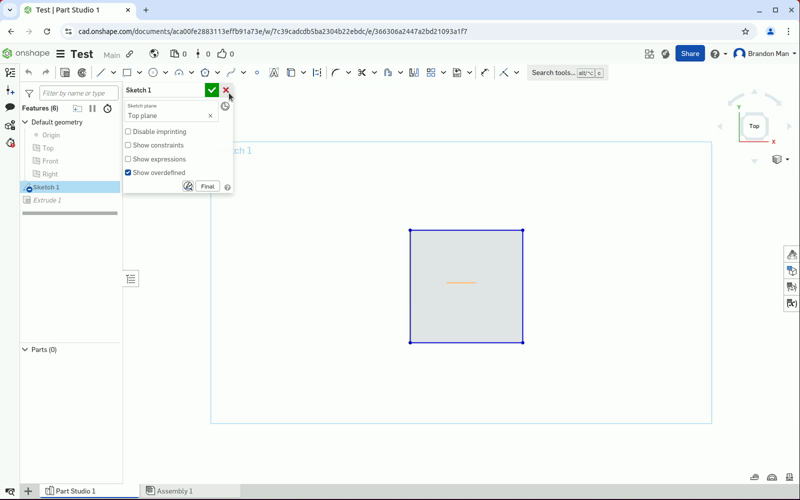
click(229, 92)
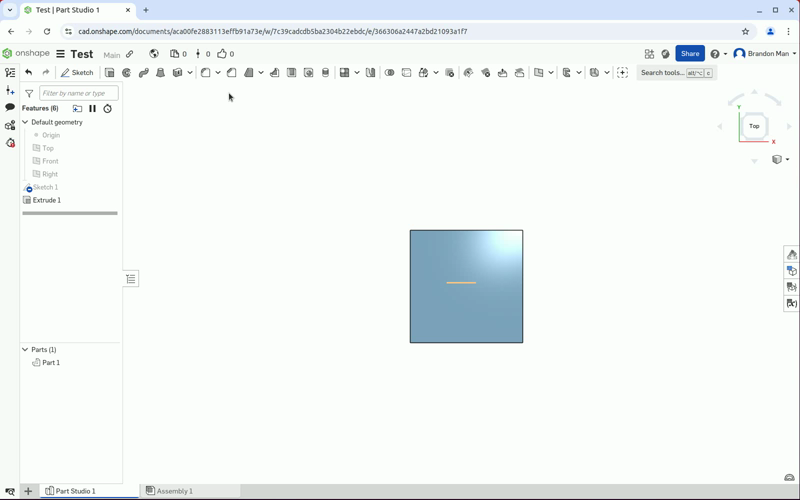
mouse_move(541, 75)
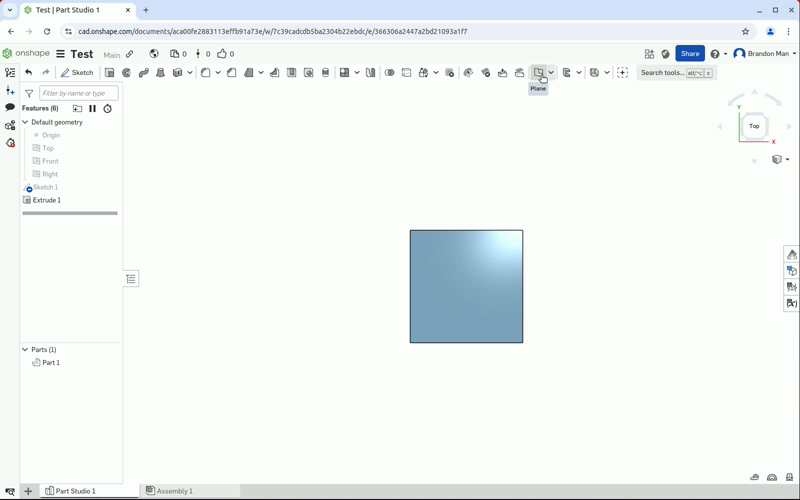
click(541, 75)
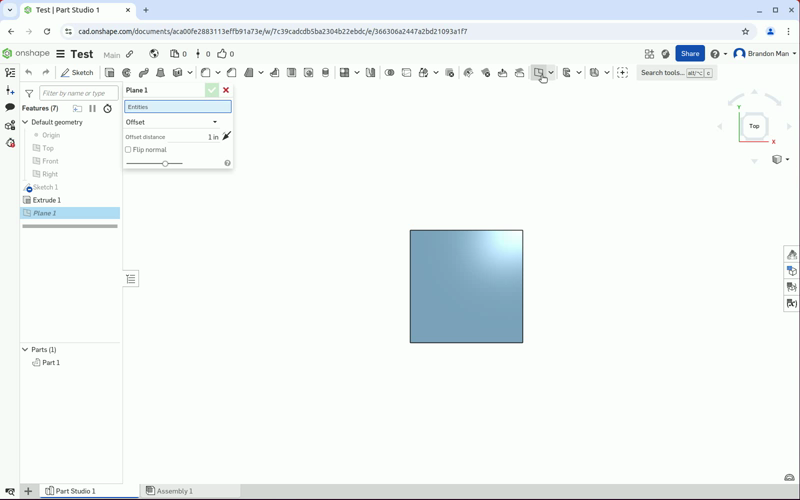
mouse_move(73, 150)
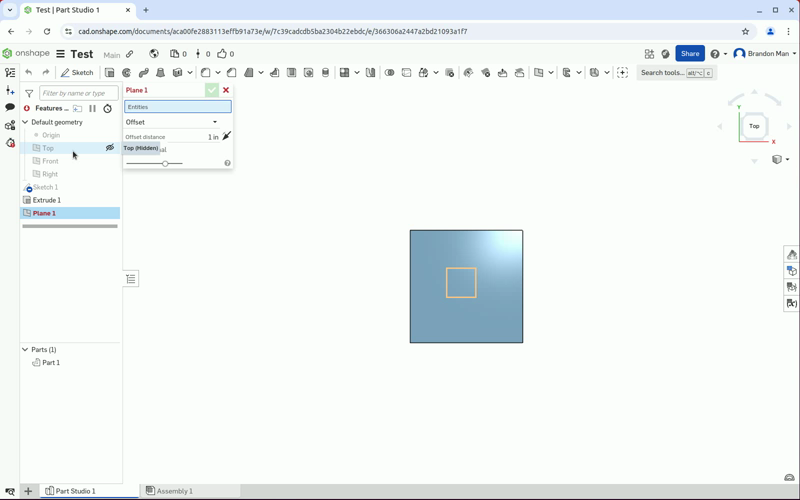
click(73, 150)
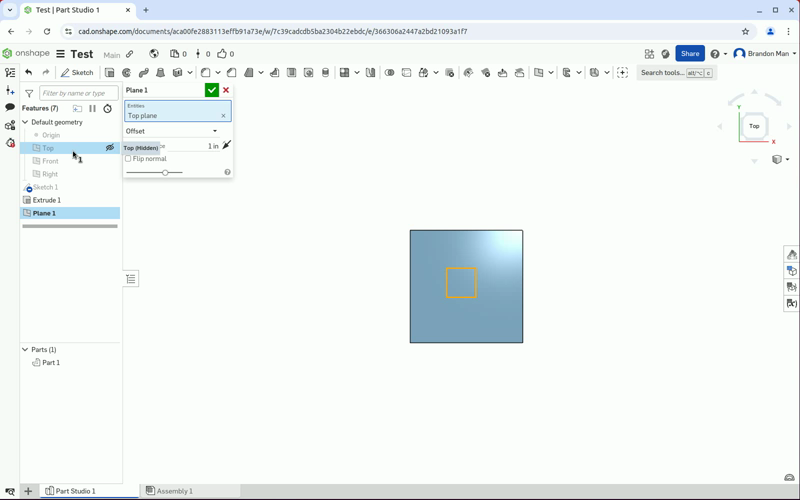
key(tab, 2)
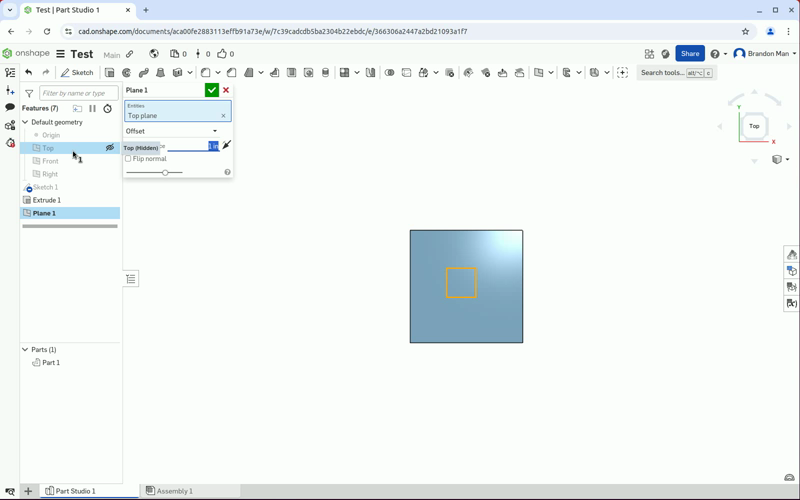
text(4.56)
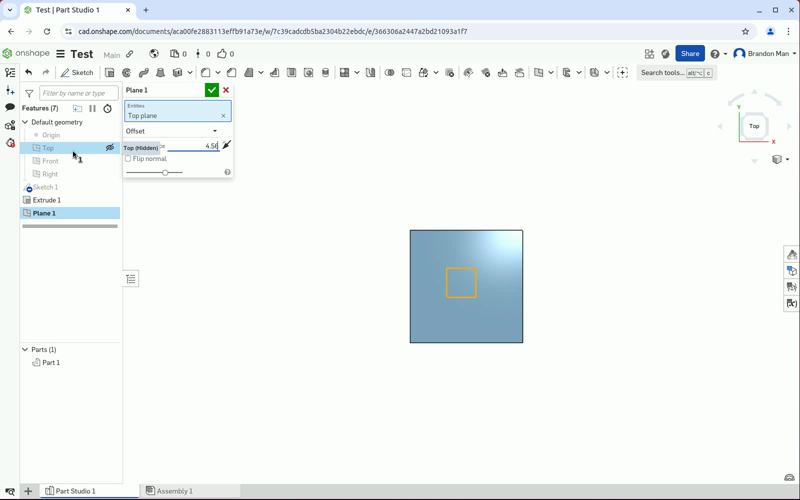
key(enter, 2)
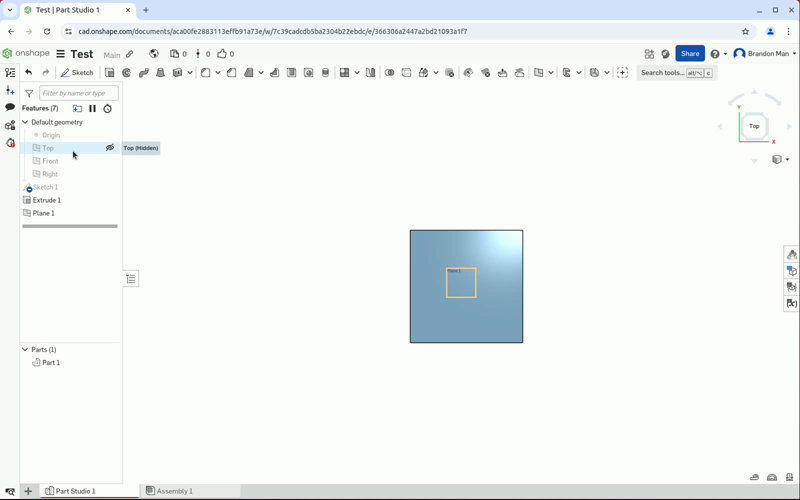
key(shift+s)
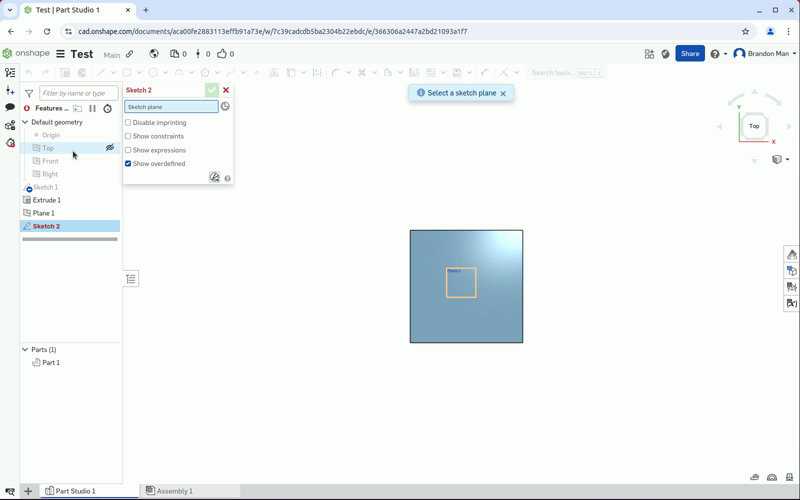
mouse_move(73, 215)
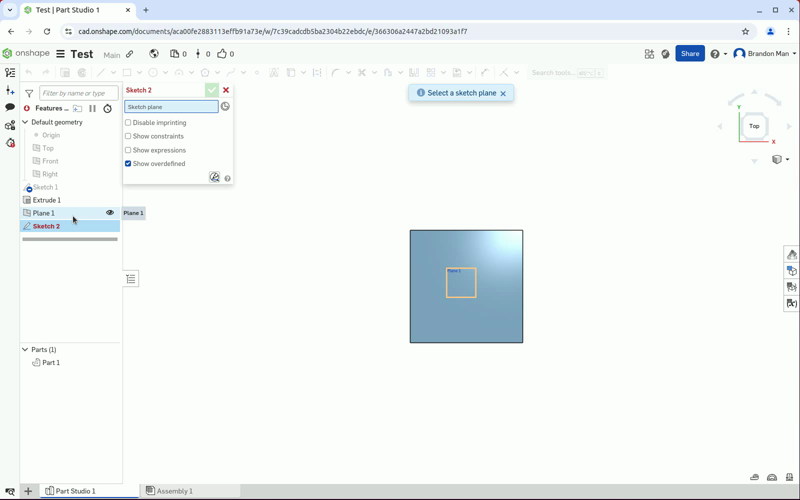
click(73, 215)
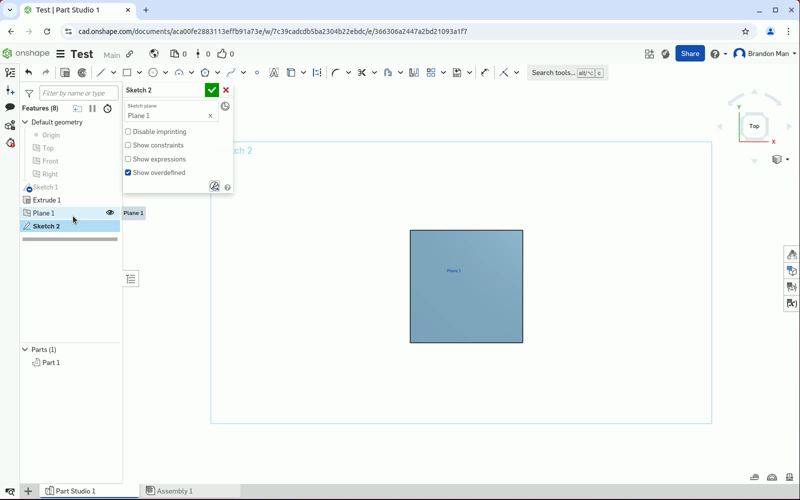
mouse_move(73, 352)
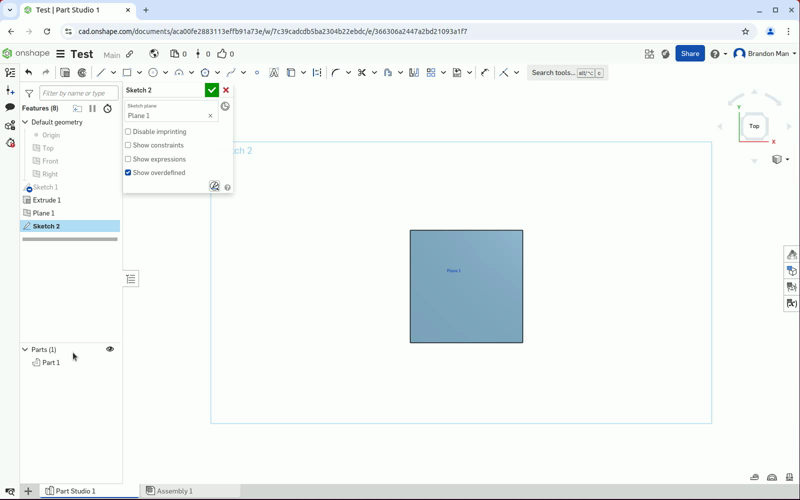
key(y)
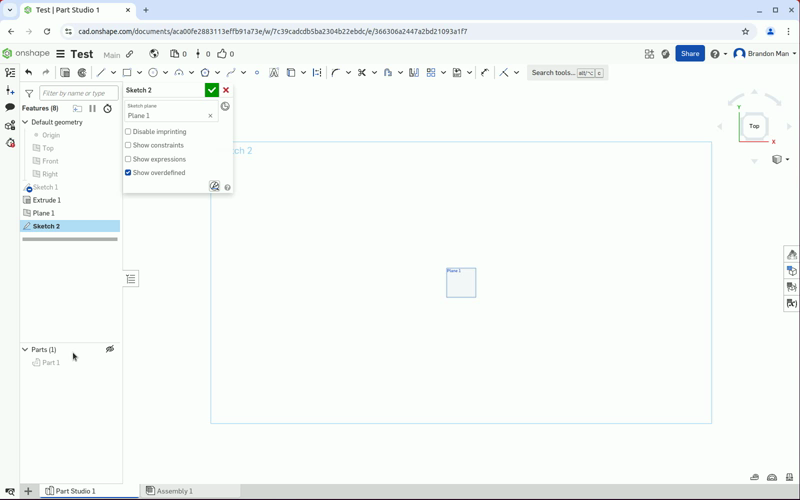
key(l)
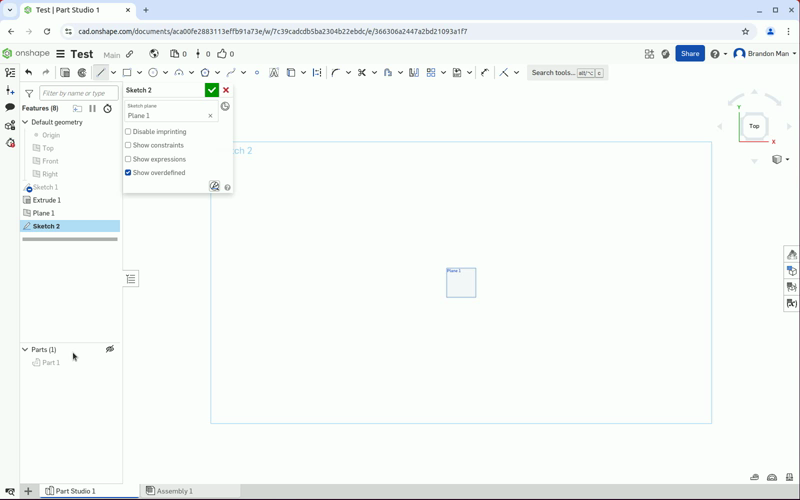
key_down(shift)
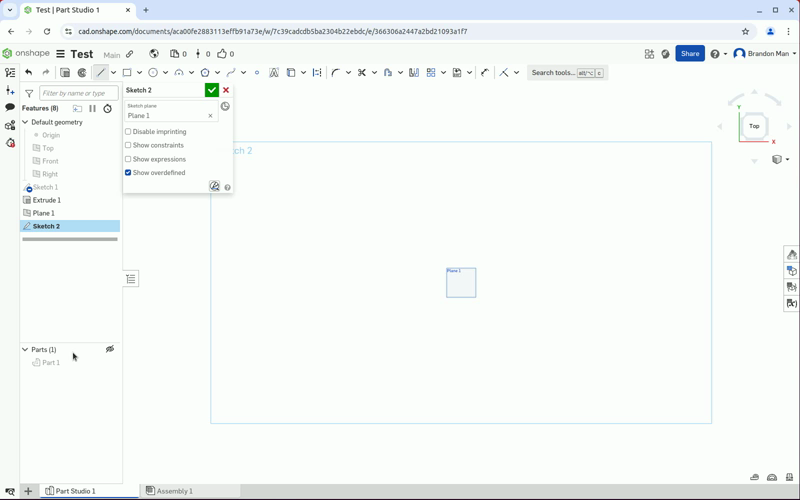
mouse_move(410, 342)
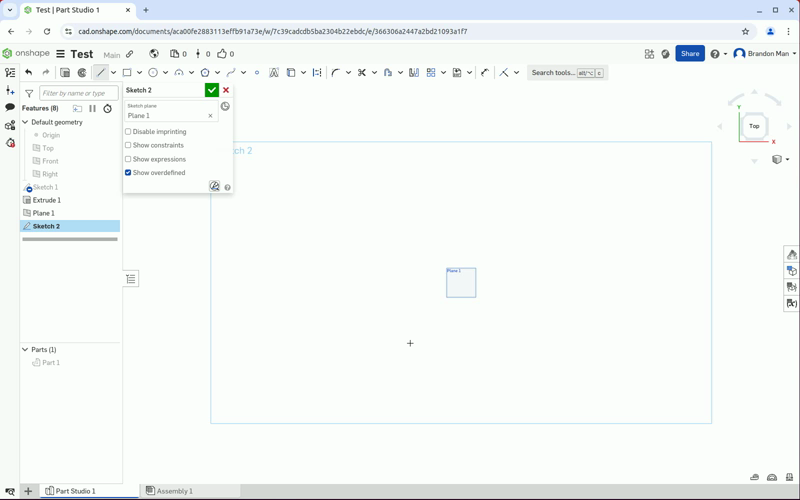
click(410, 342)
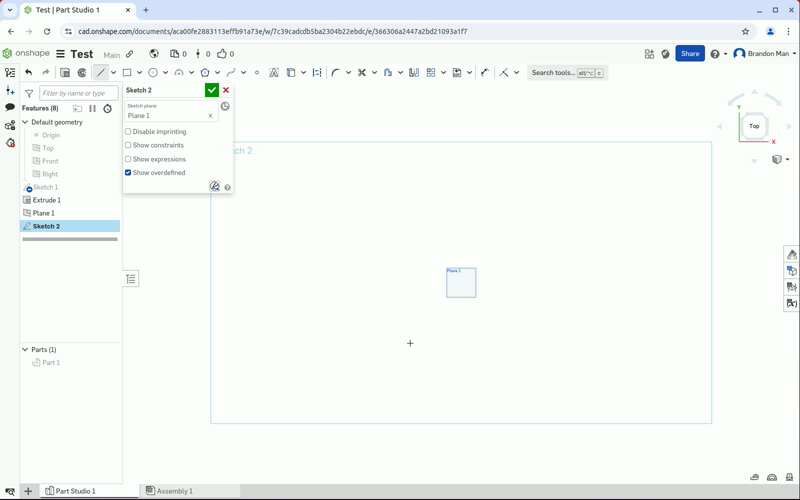
key_up(shift)
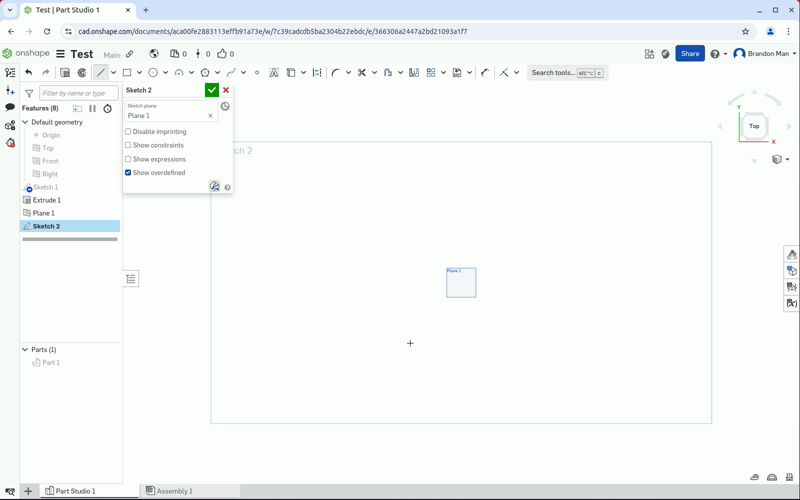
key_down(shift)
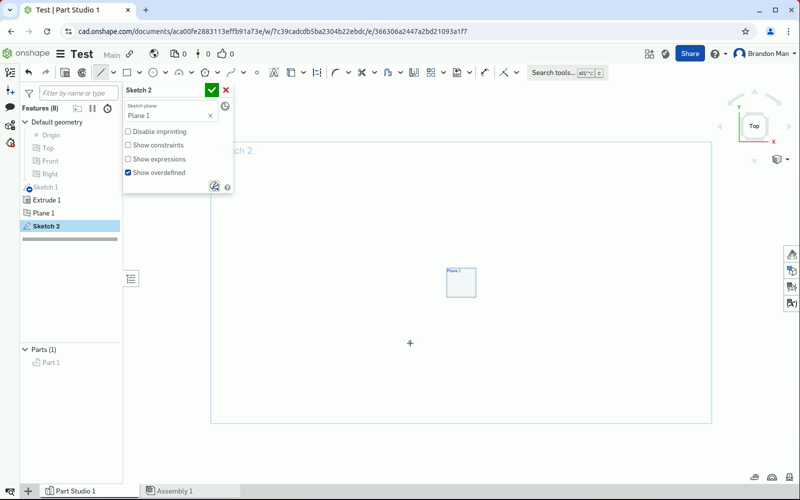
mouse_move(440, 342)
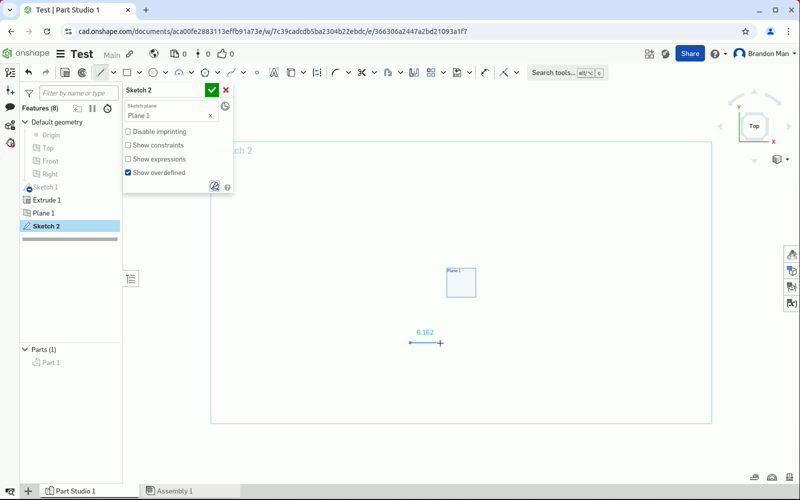
mouse_move(432, 342)
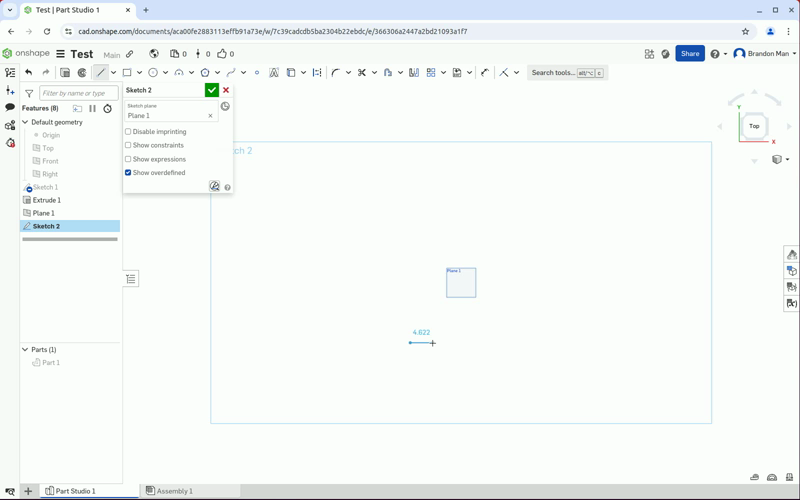
click(432, 342)
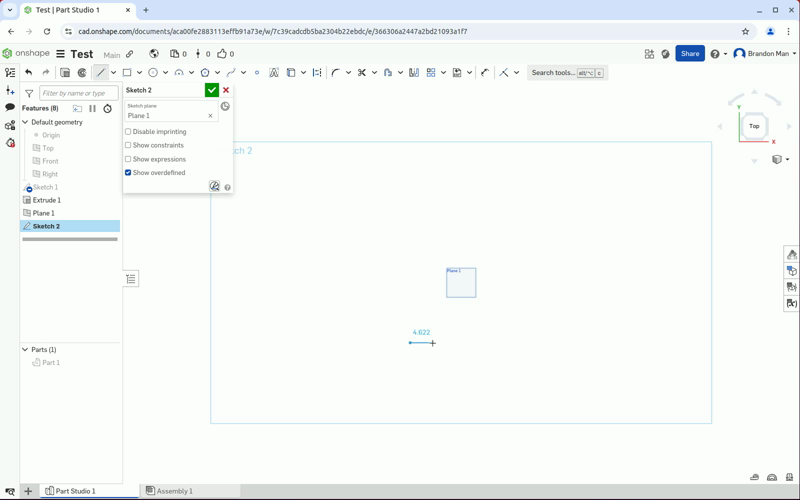
key_up(shift)
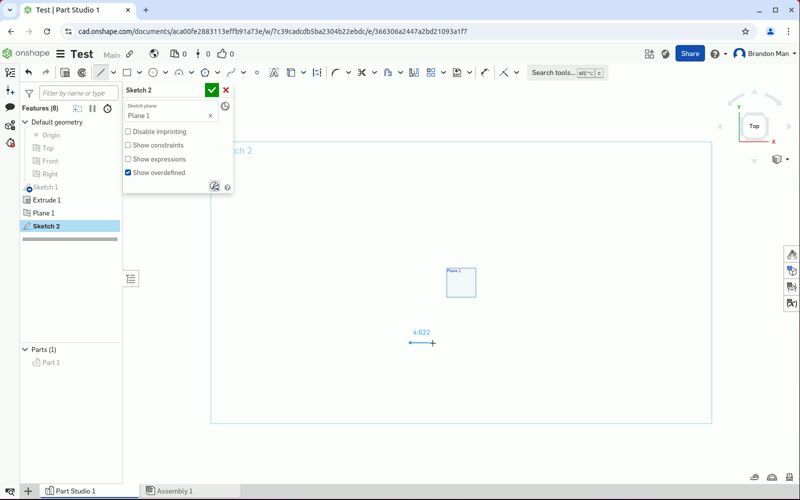
key_down(shift)
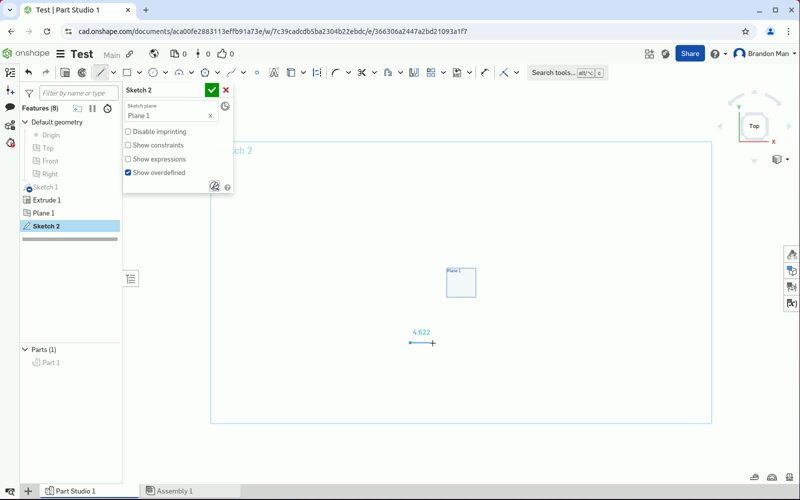
mouse_move(432, 230)
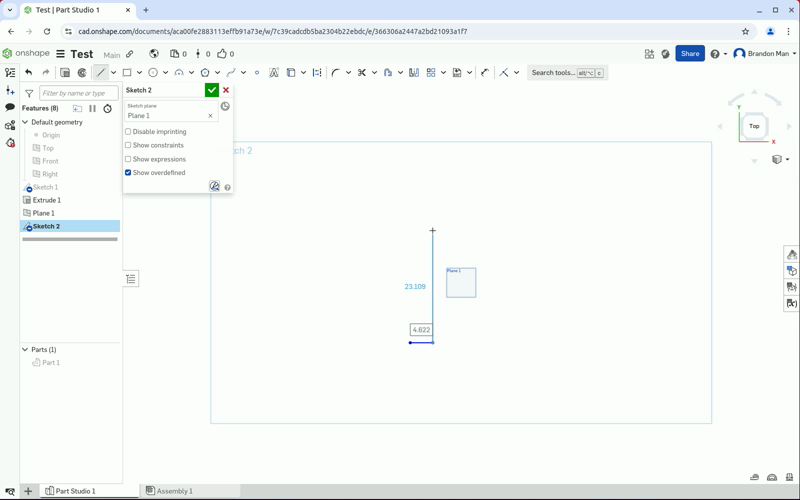
click(432, 230)
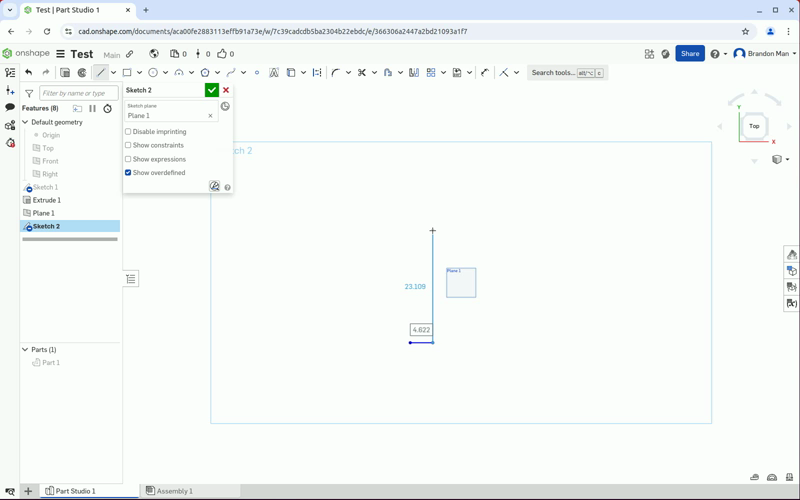
key_up(shift)
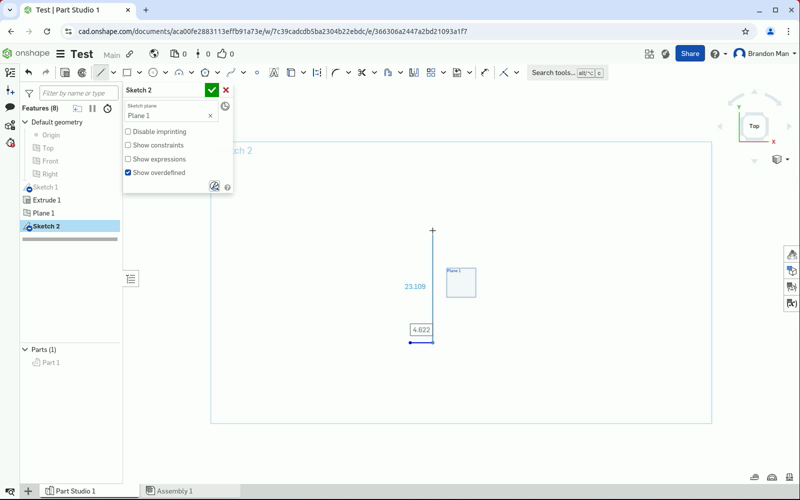
key_down(shift)
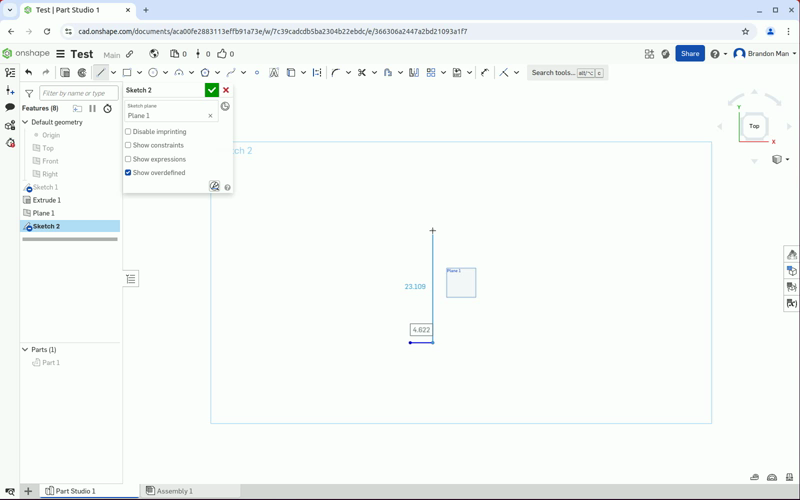
mouse_move(462, 230)
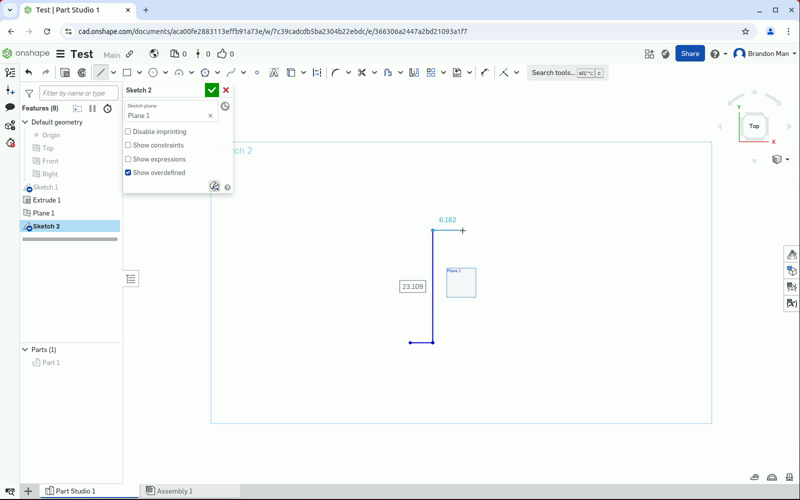
mouse_move(410, 230)
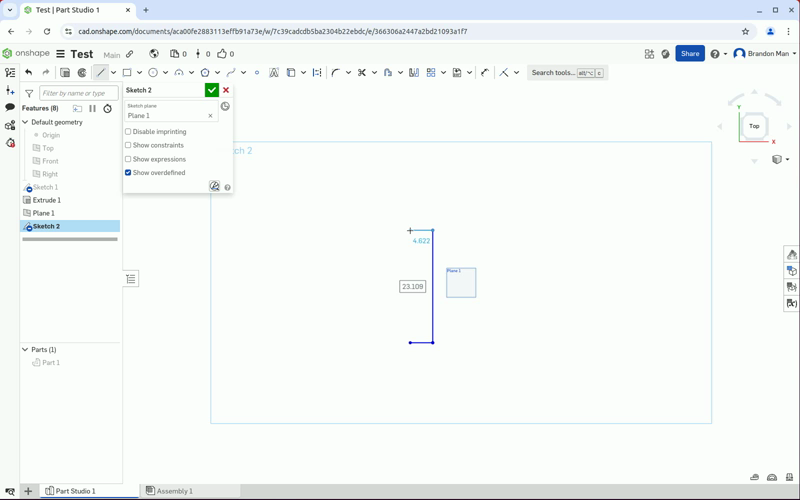
click(410, 230)
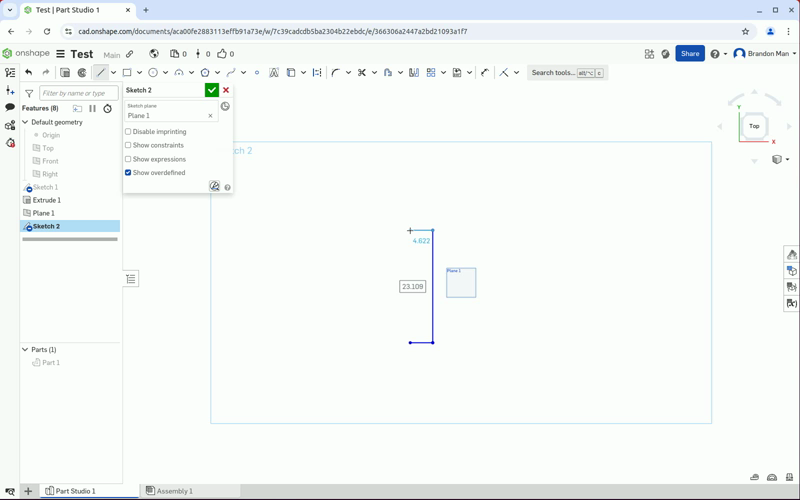
key_up(shift)
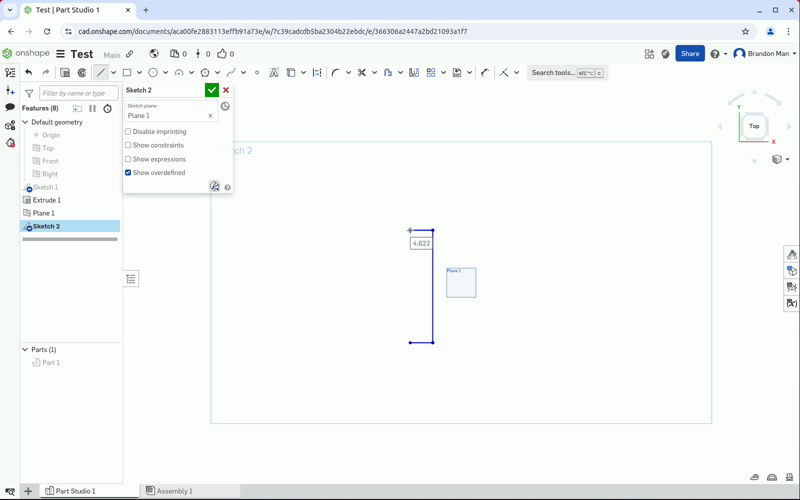
key_down(shift)
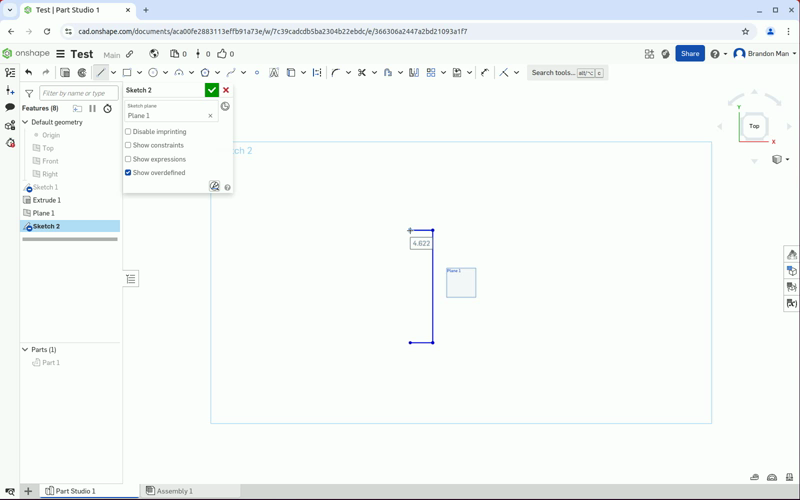
mouse_move(410, 342)
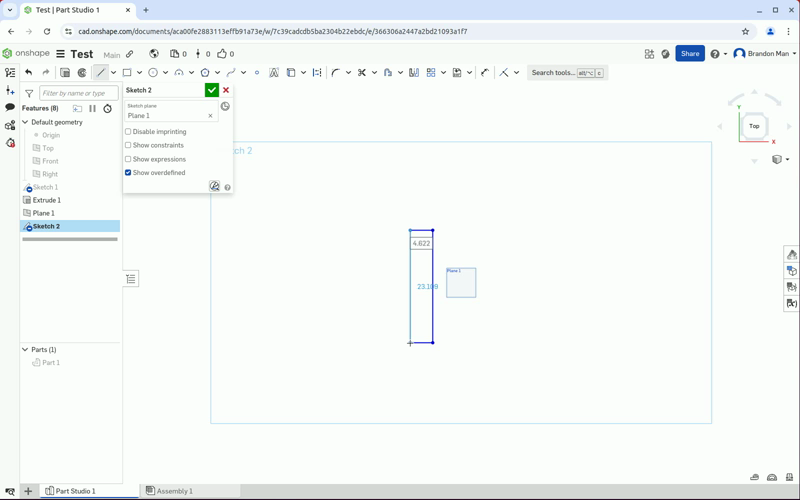
key_up(shift)
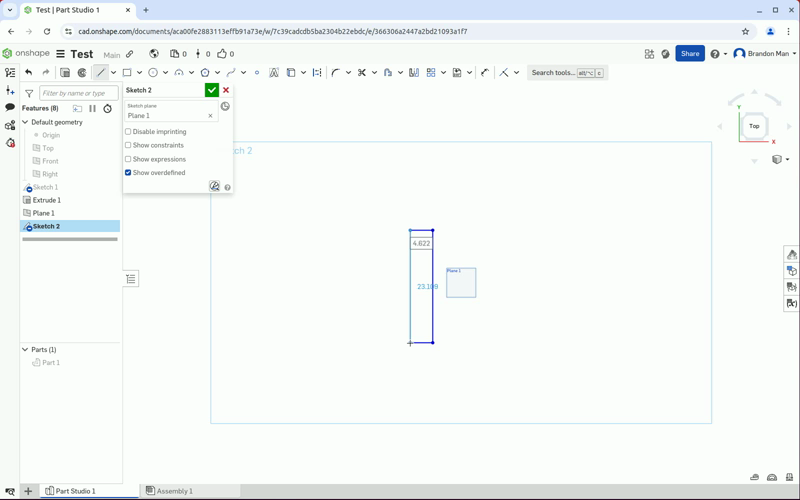
click(410, 342)
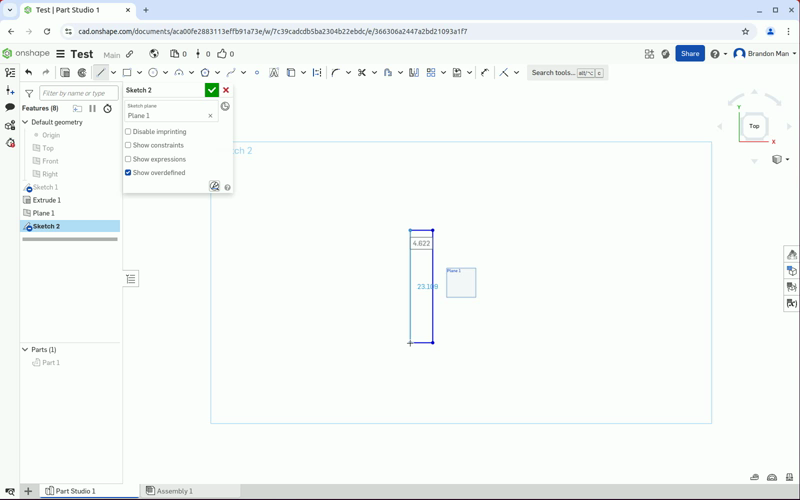
key(esc)
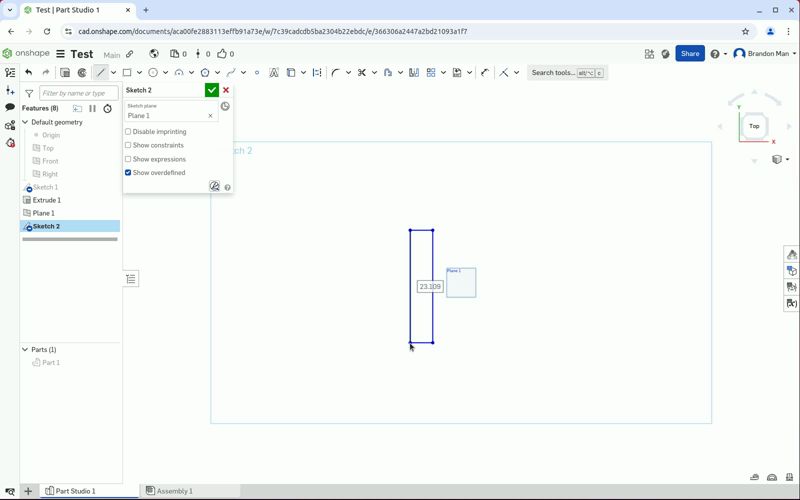
mouse_move(412, 309)
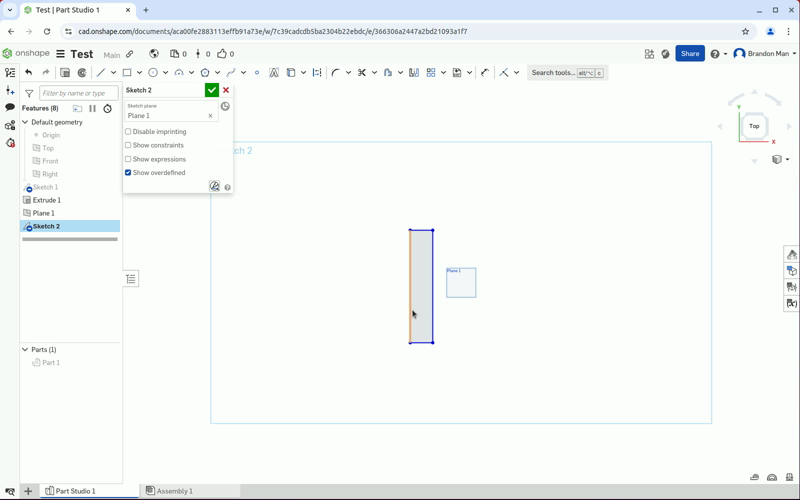
click(412, 309)
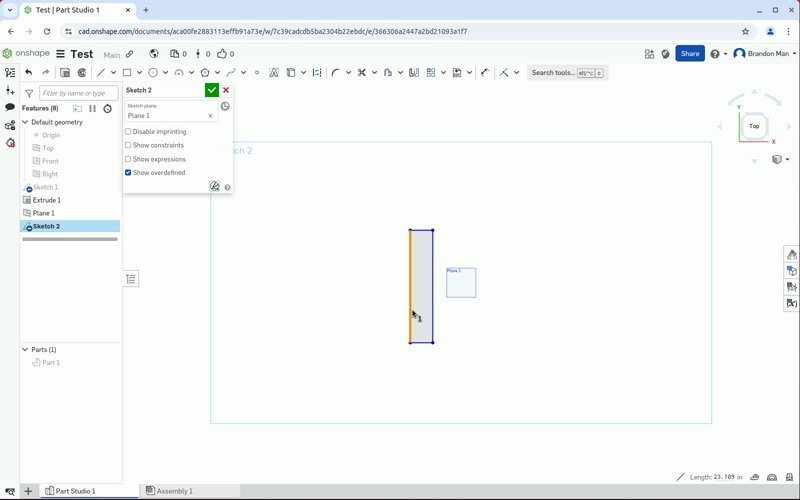
mouse_move(73, 352)
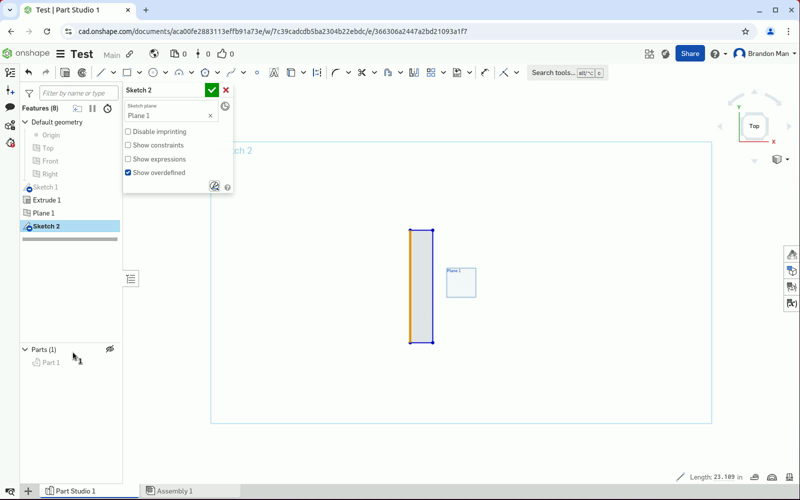
key(shift+y)
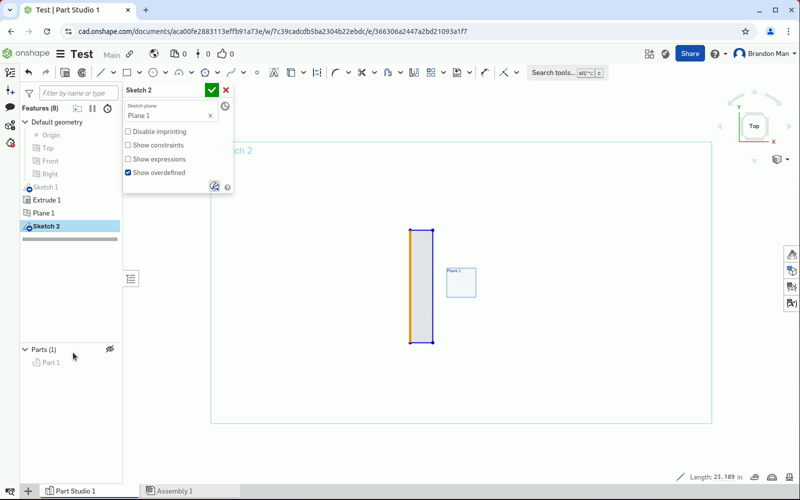
key(shift+e)
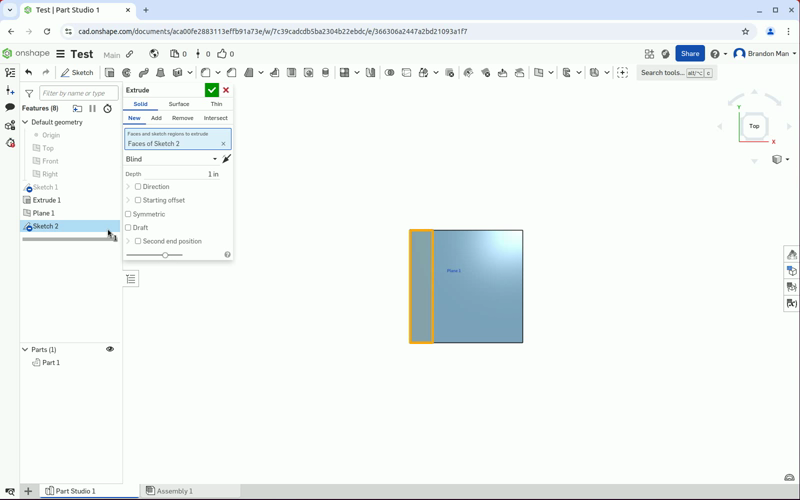
mouse_move(143, 106)
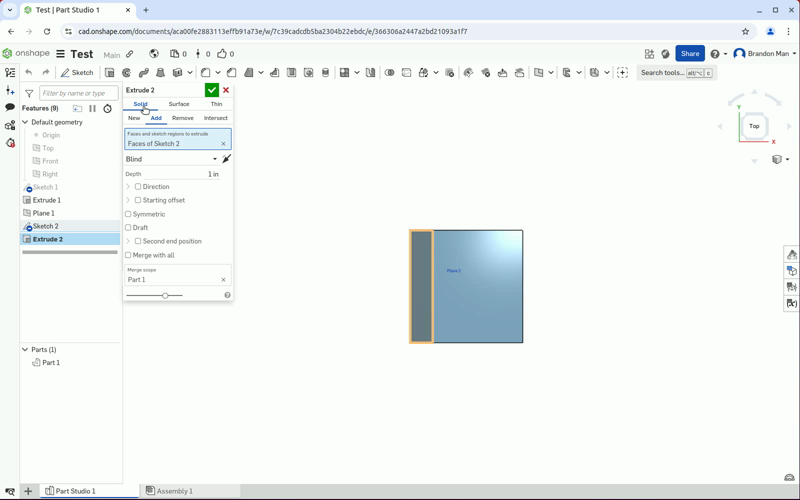
click(143, 106)
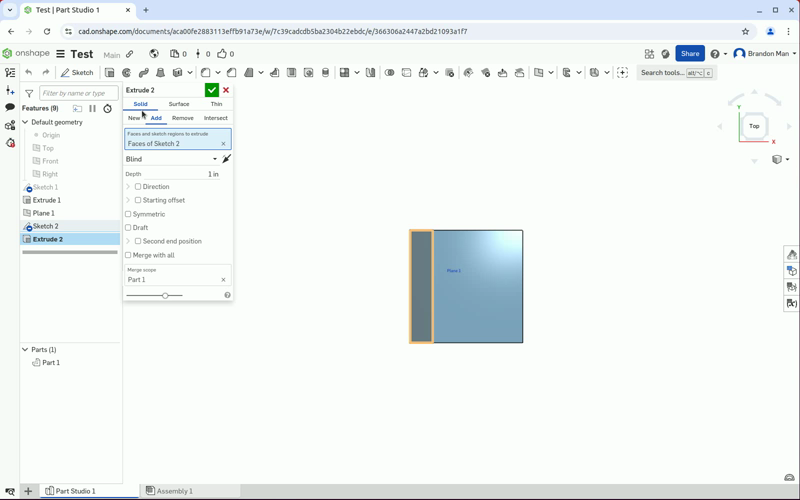
mouse_move(137, 120)
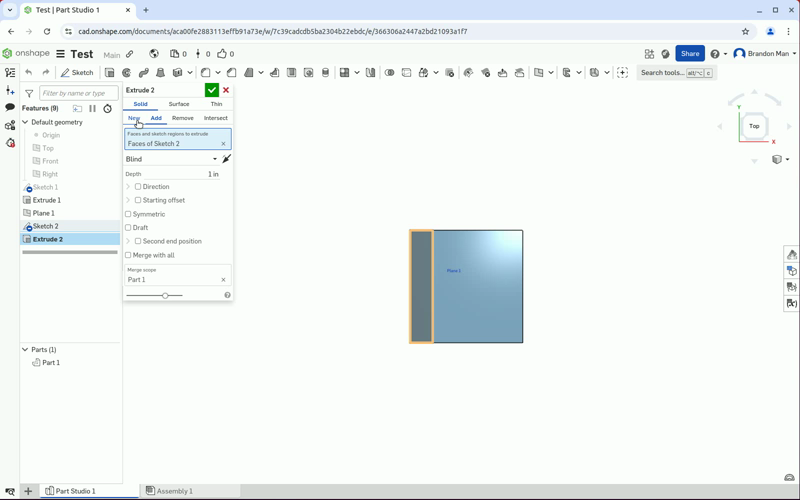
click(137, 120)
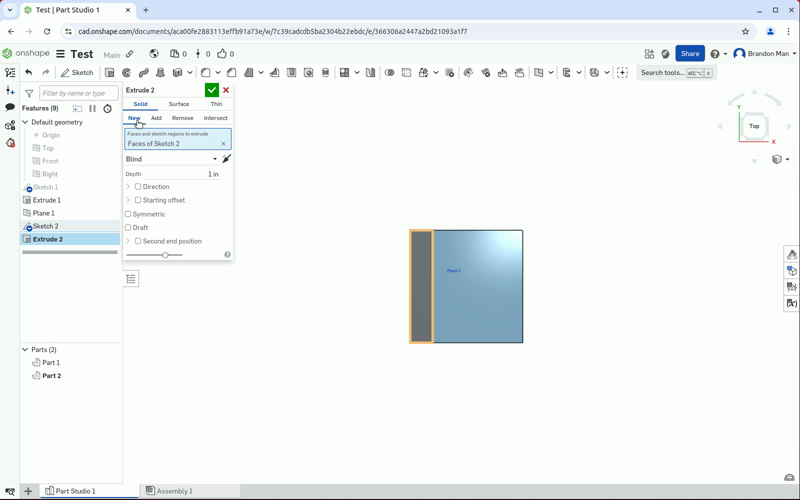
key(tab, 4)
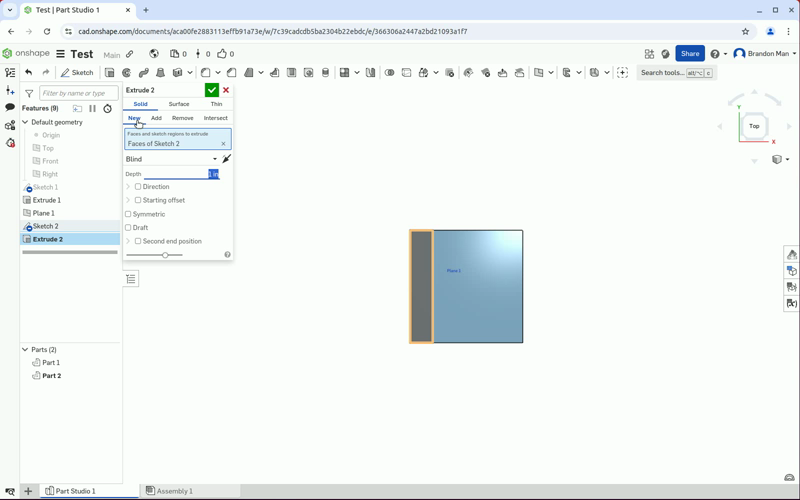
text(18.535)
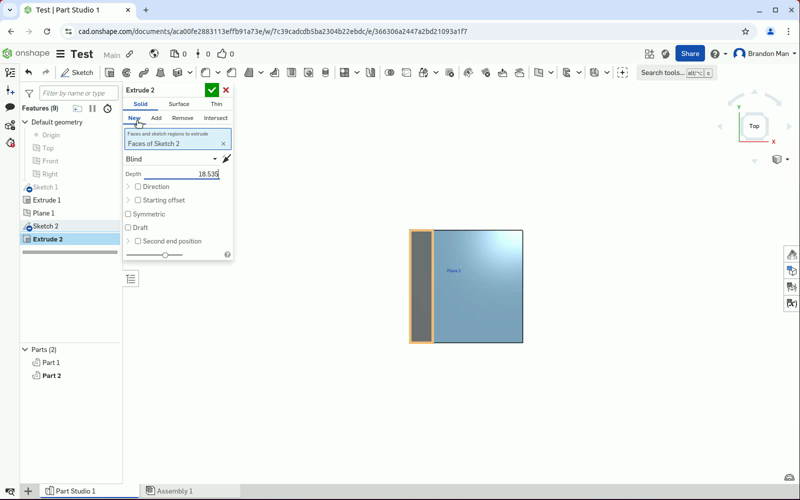
key(enter)
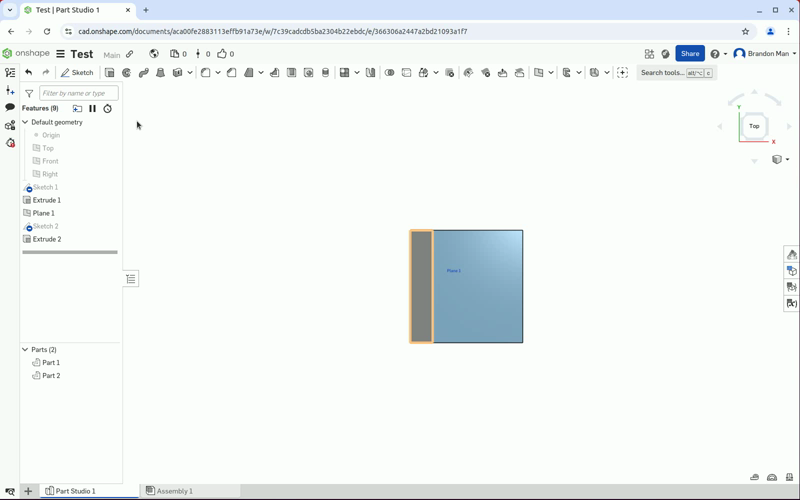
key(shift+h)
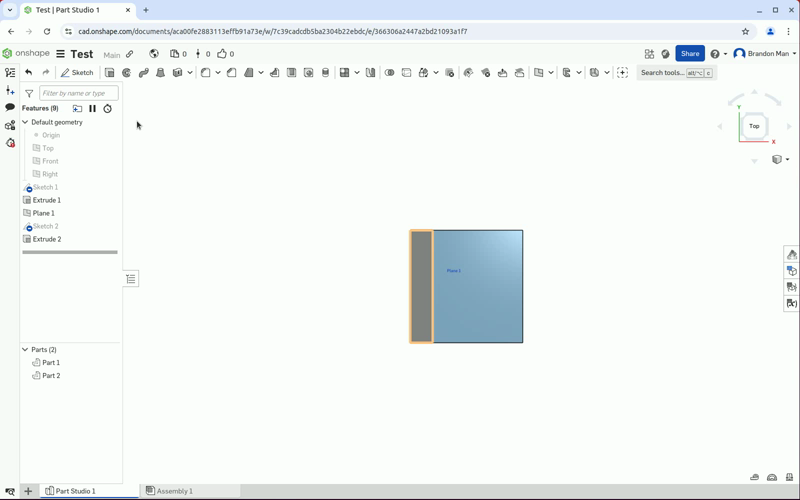
key(shift+h)
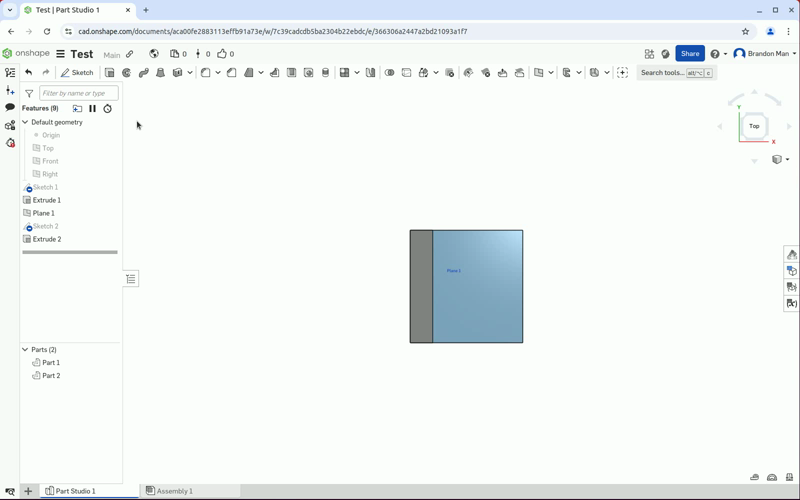
mouse_move(73, 189)
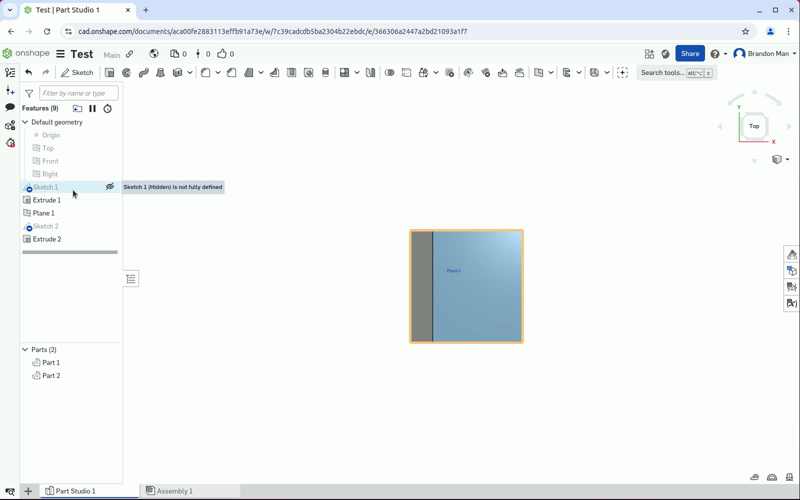
click(73, 189)
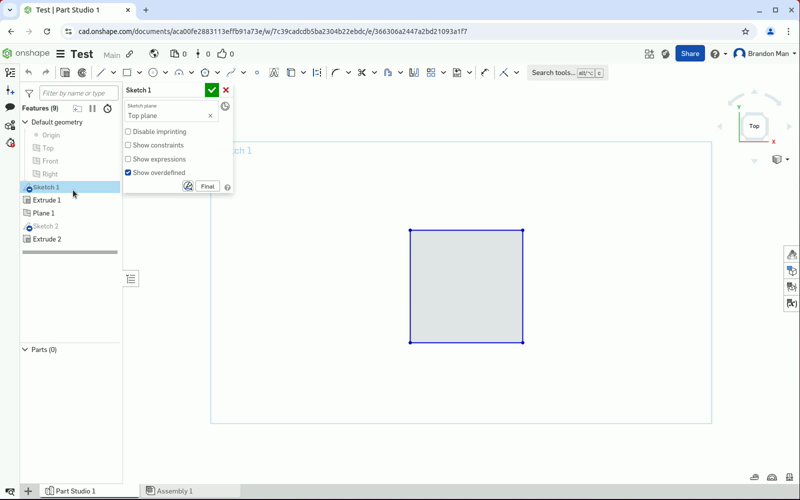
mouse_move(229, 92)
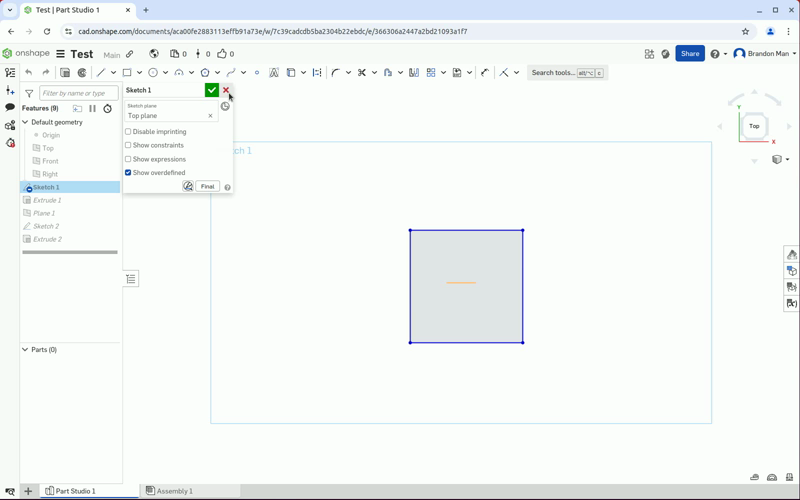
click(229, 92)
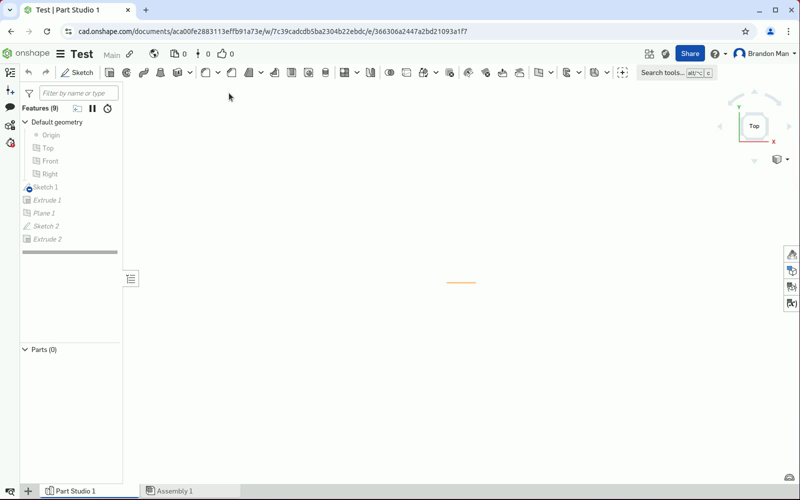
key(shift+s)
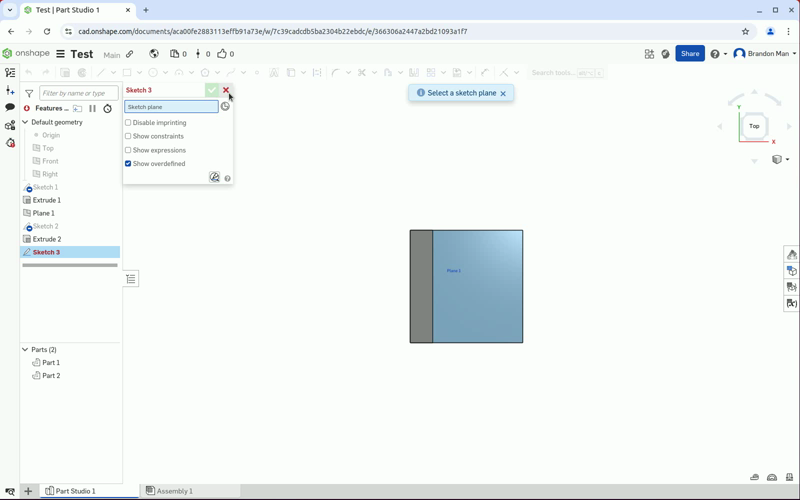
mouse_move(73, 215)
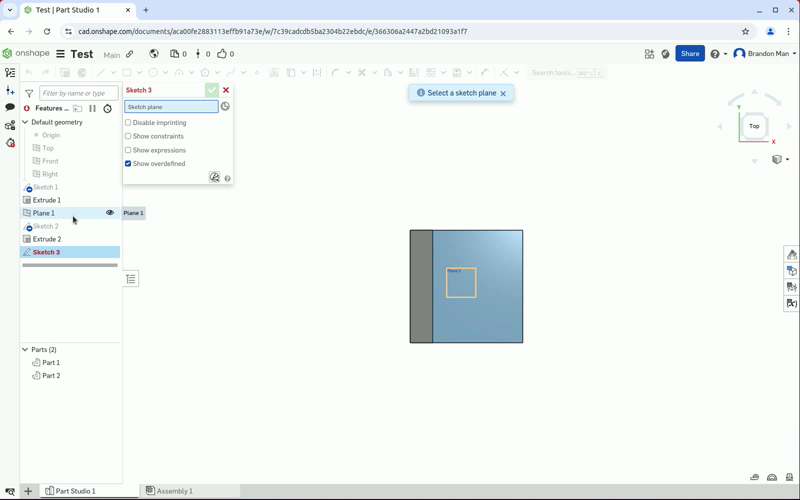
click(73, 215)
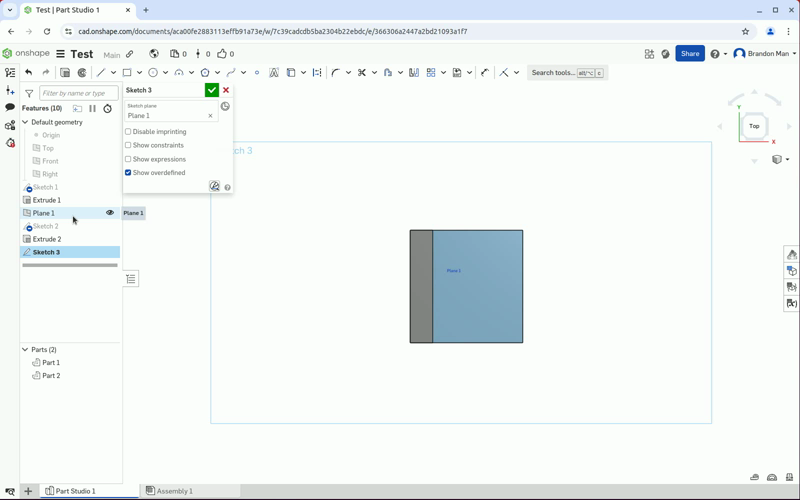
mouse_move(73, 352)
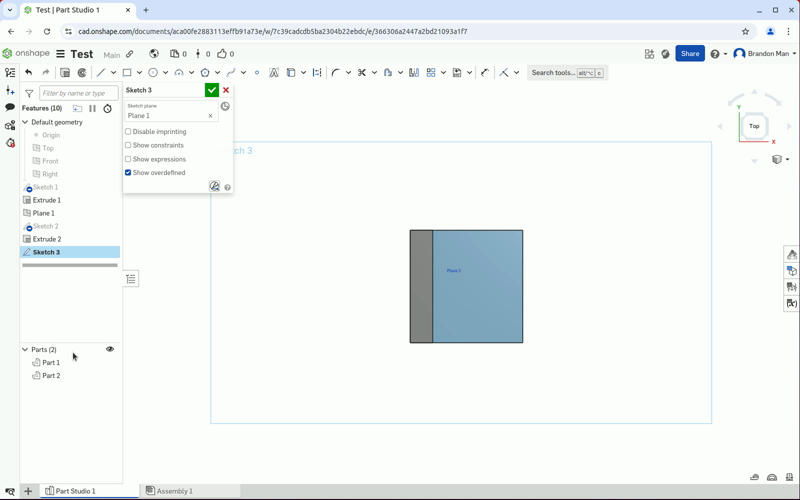
key(y)
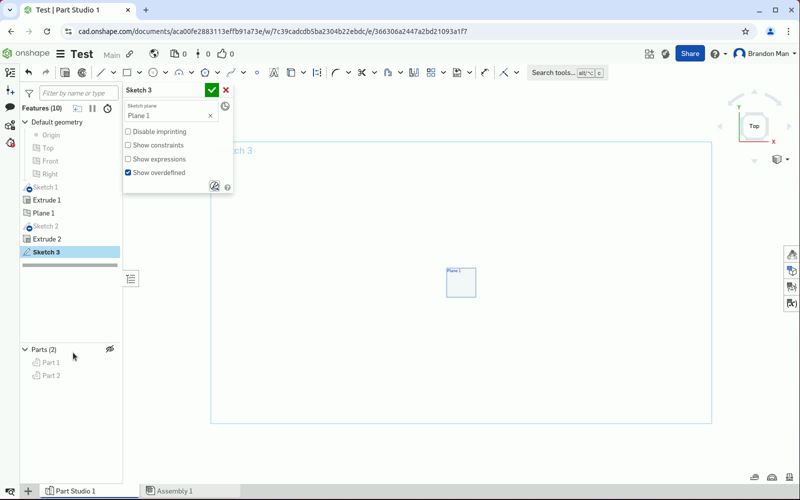
key(l)
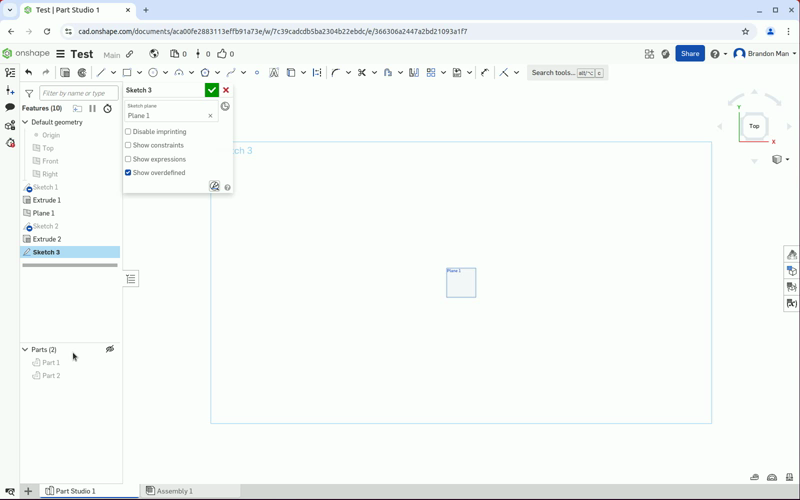
key_down(shift)
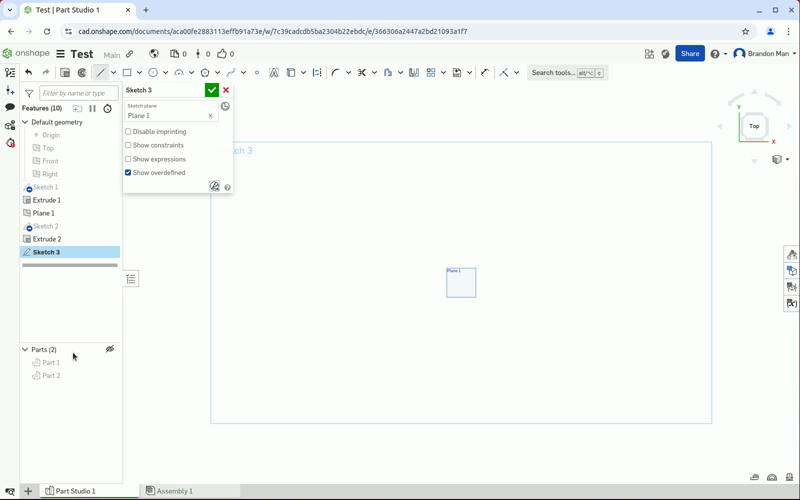
mouse_move(410, 342)
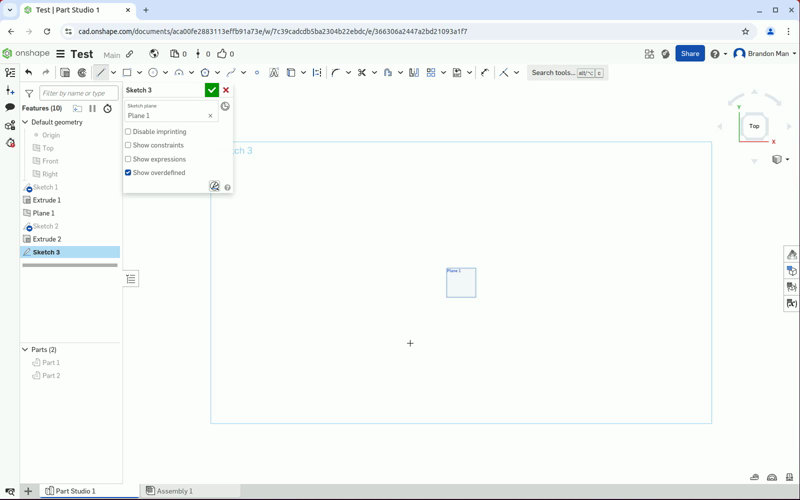
click(410, 342)
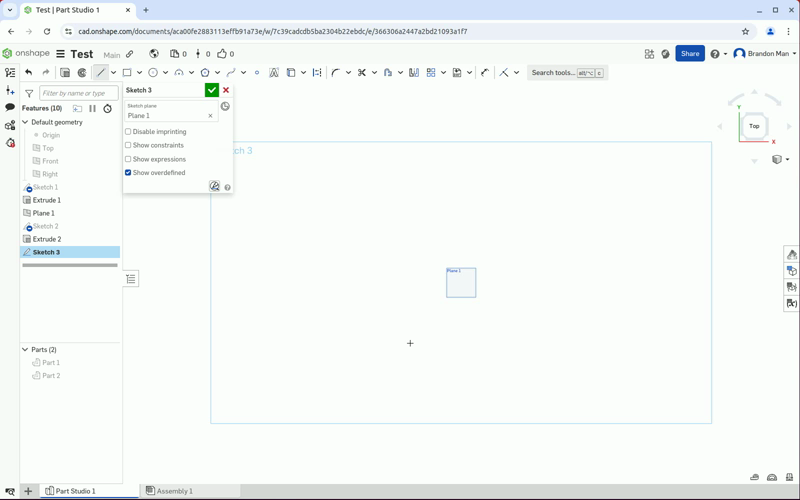
key_up(shift)
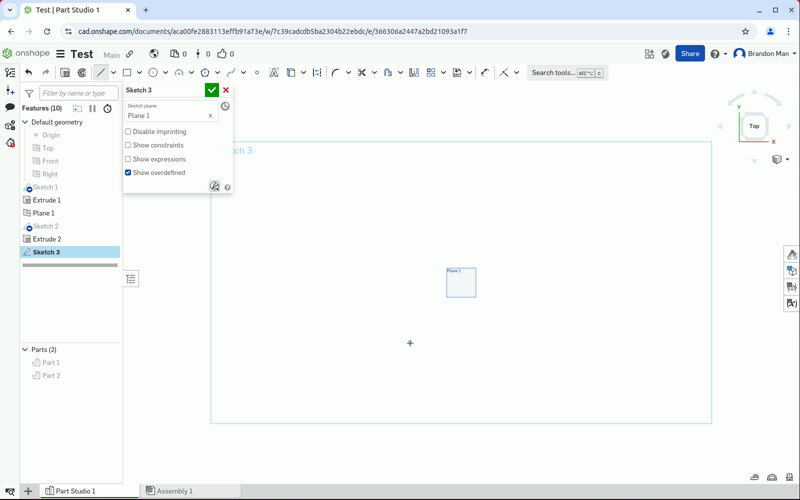
key_down(shift)
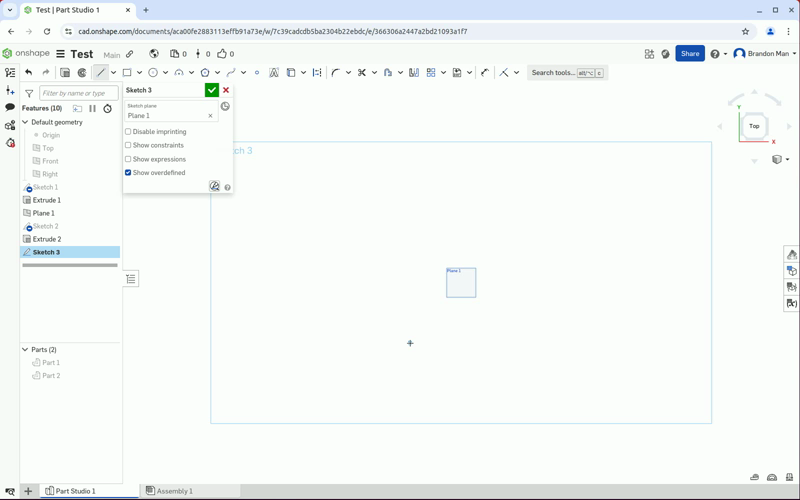
mouse_move(440, 342)
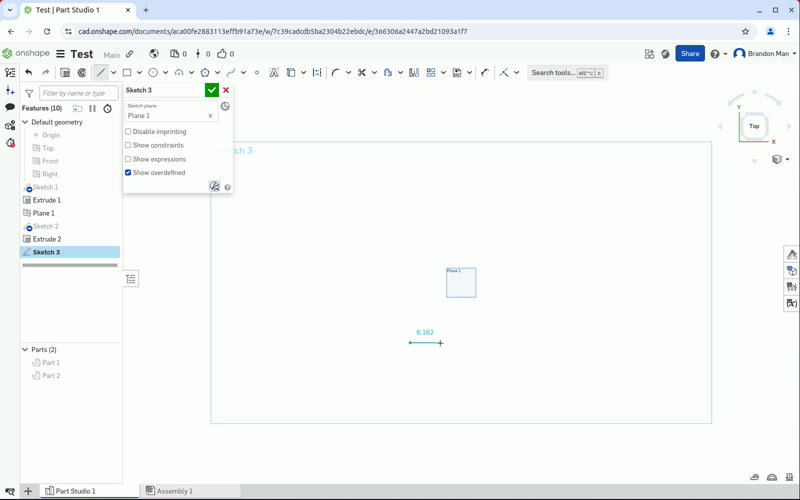
mouse_move(432, 342)
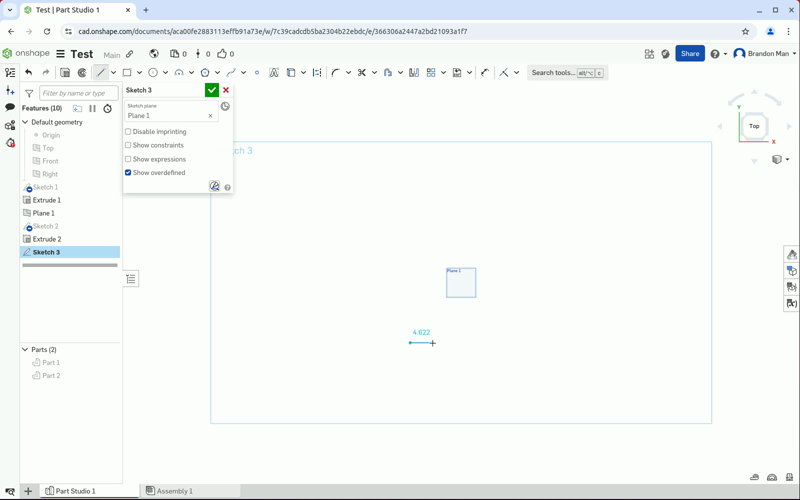
click(432, 342)
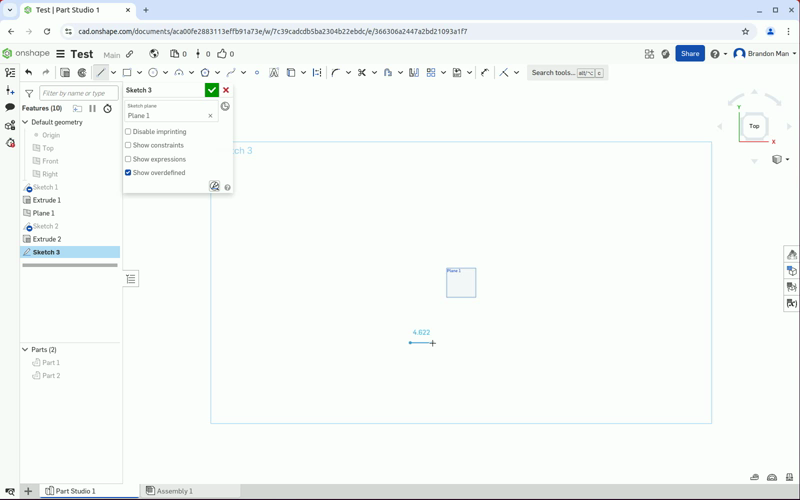
key_up(shift)
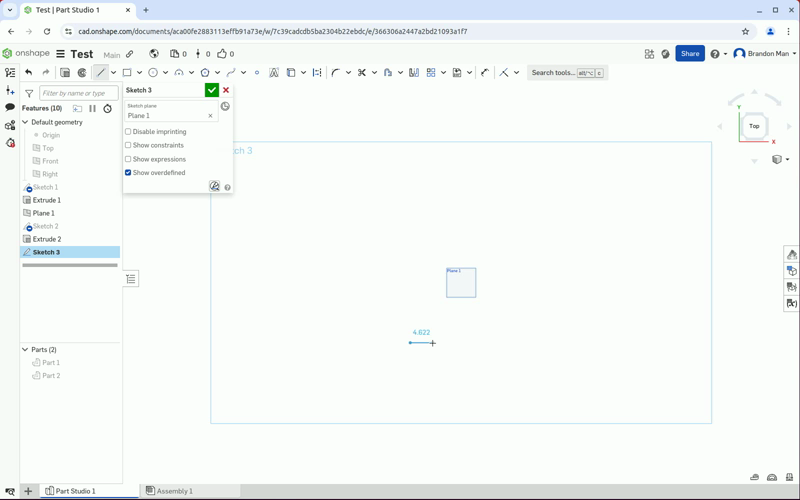
key_down(shift)
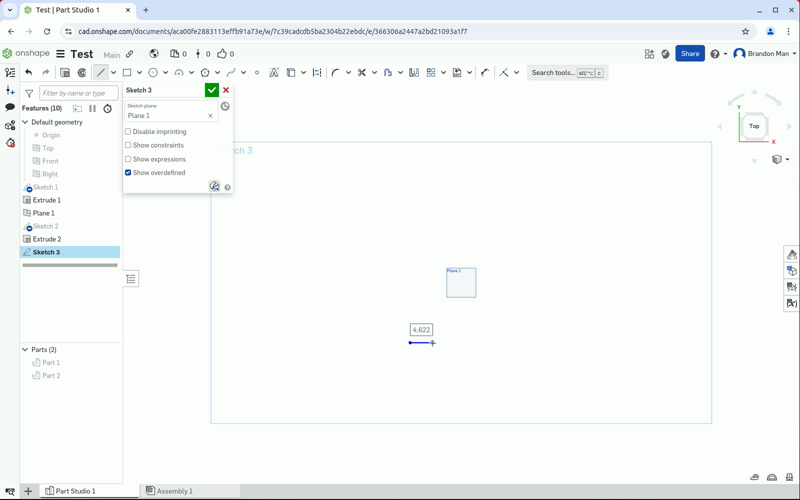
mouse_move(432, 230)
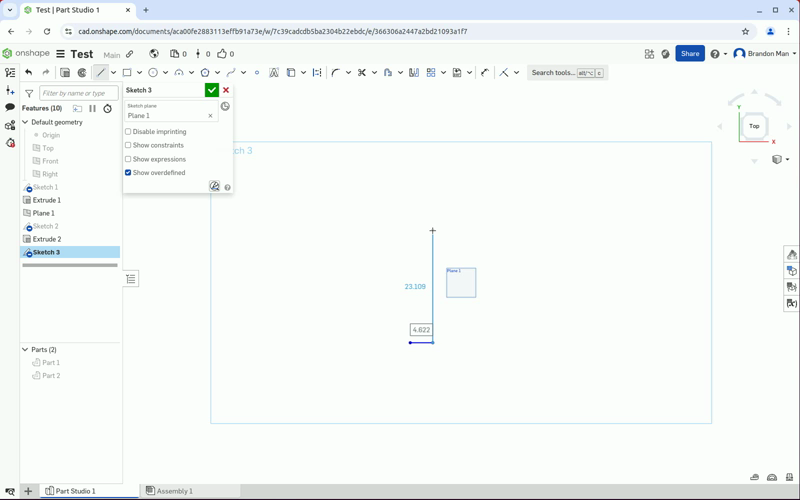
click(432, 230)
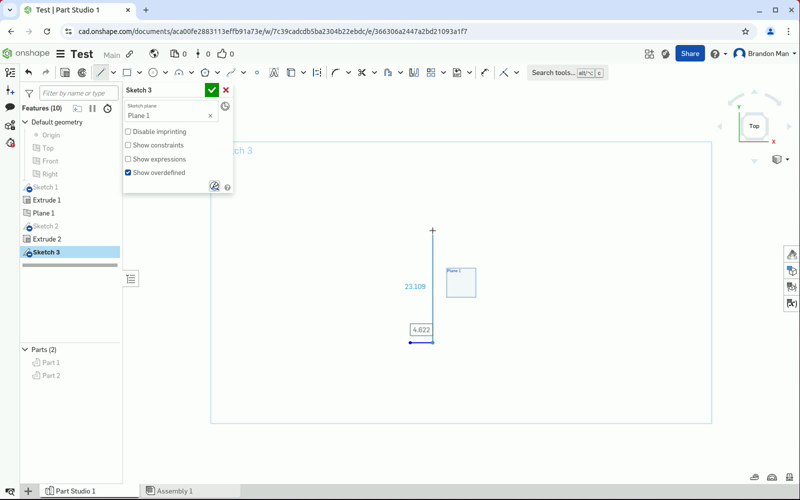
key_up(shift)
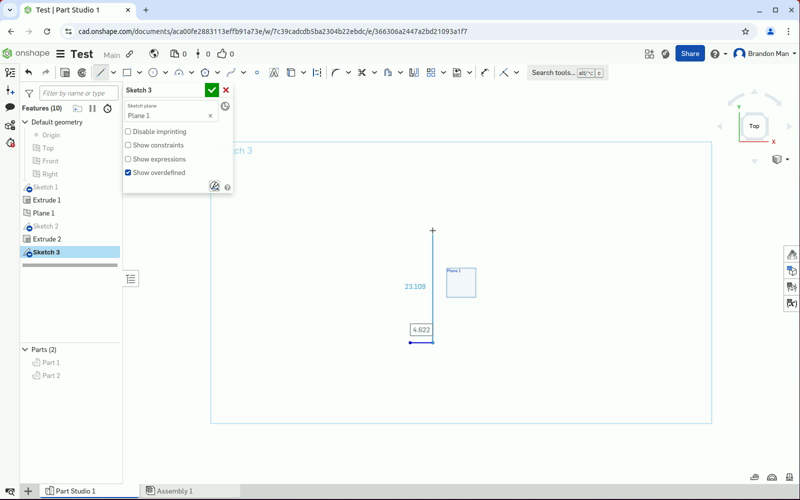
key_down(shift)
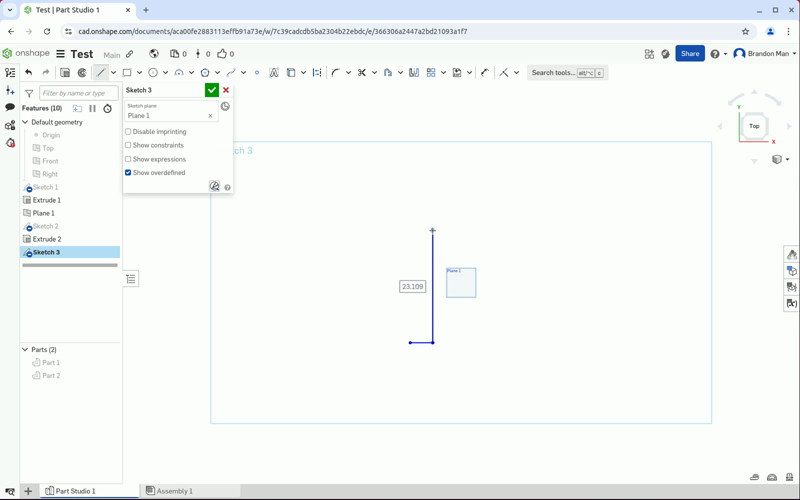
mouse_move(462, 230)
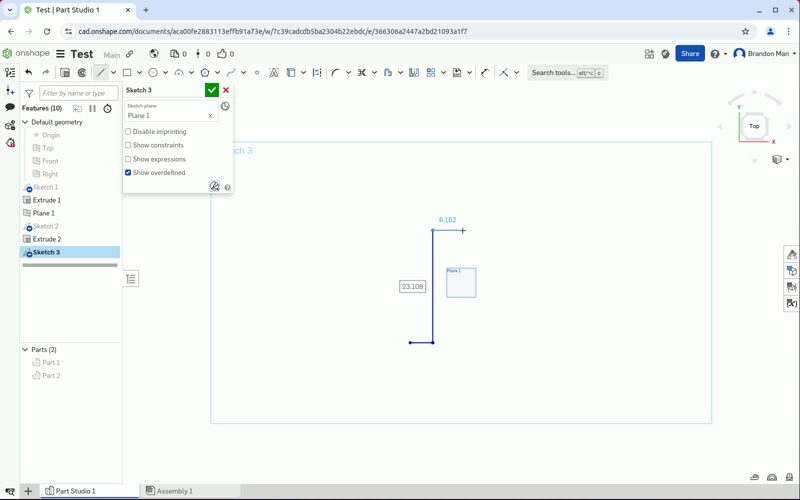
mouse_move(410, 230)
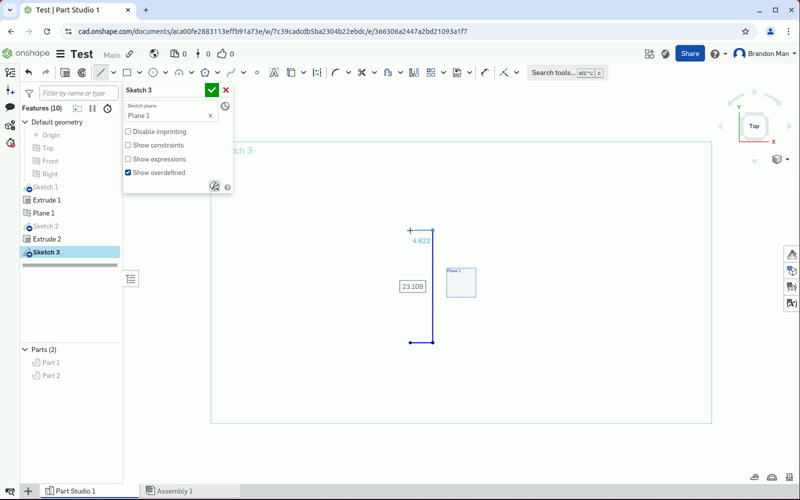
click(410, 230)
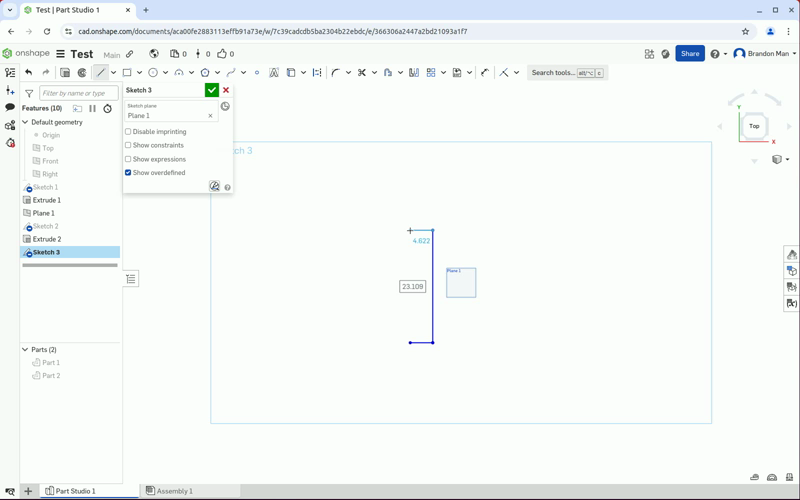
key_up(shift)
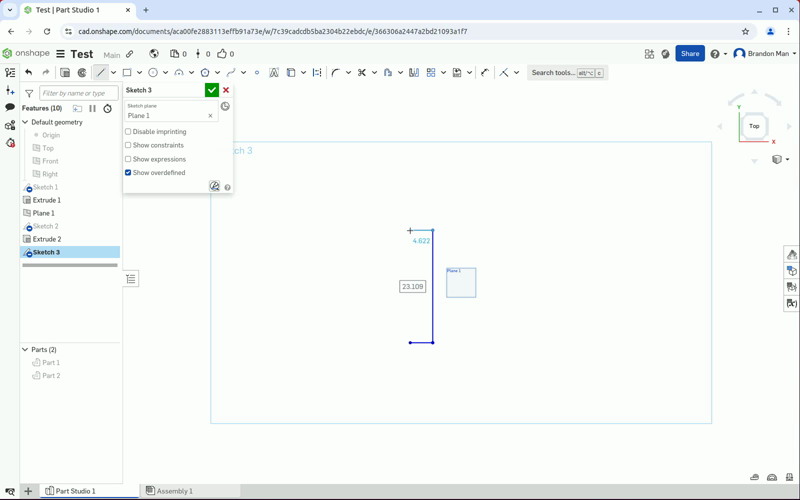
key_down(shift)
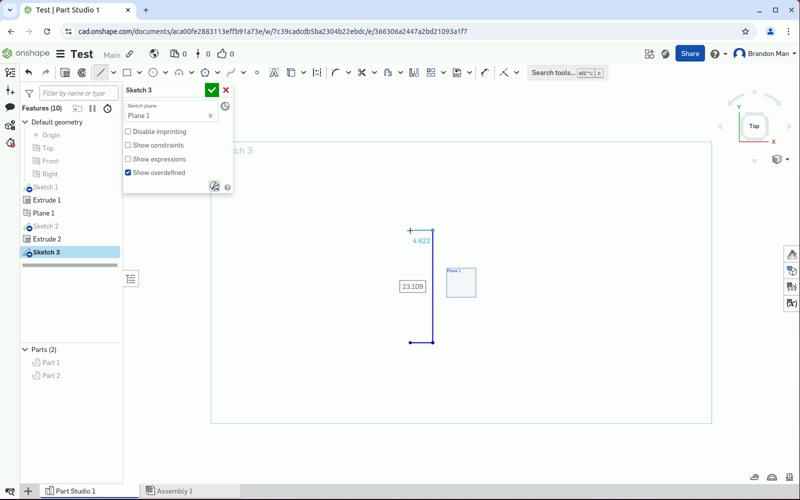
mouse_move(410, 342)
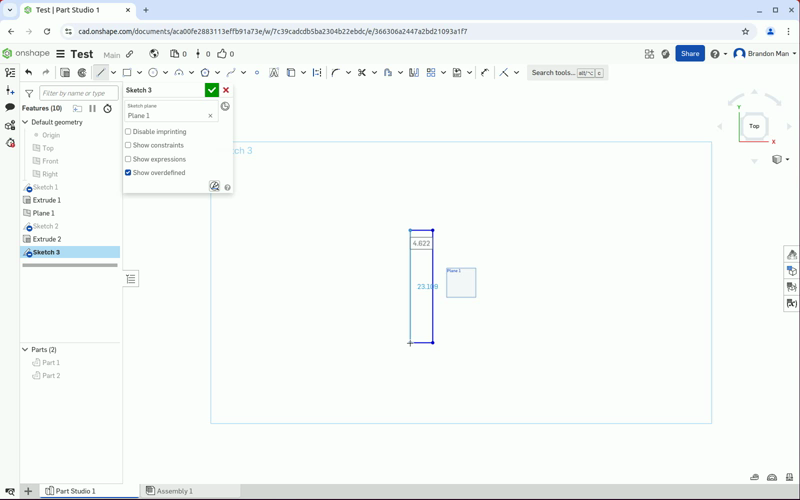
key_up(shift)
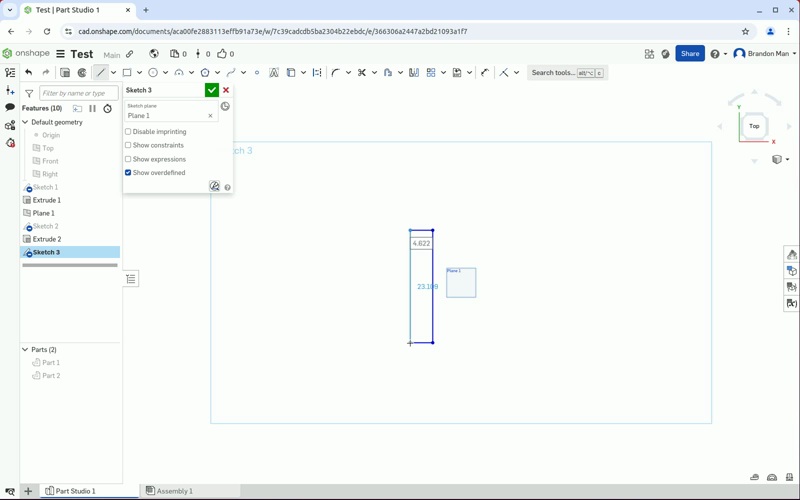
click(410, 342)
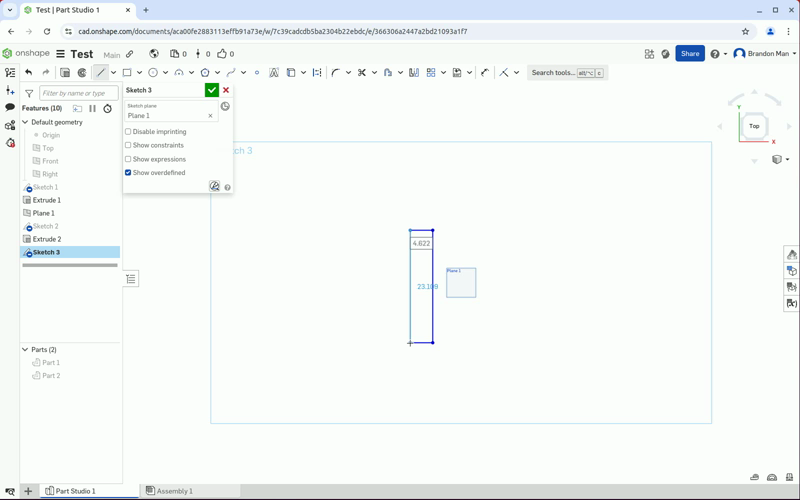
key(esc)
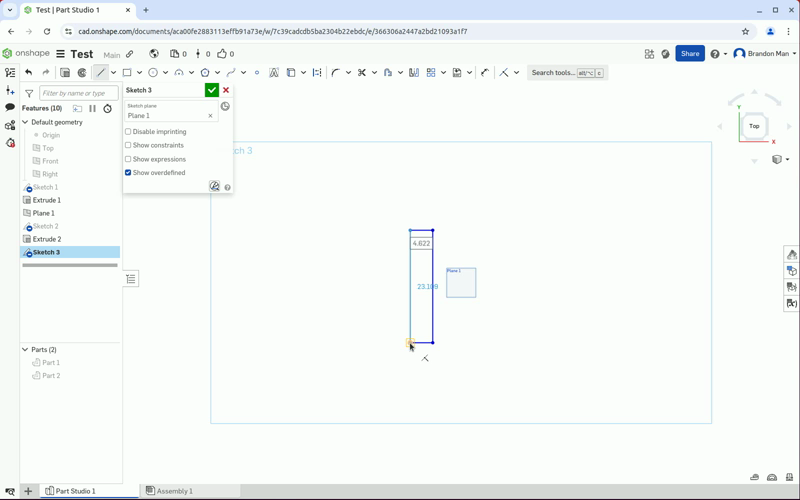
mouse_move(426, 299)
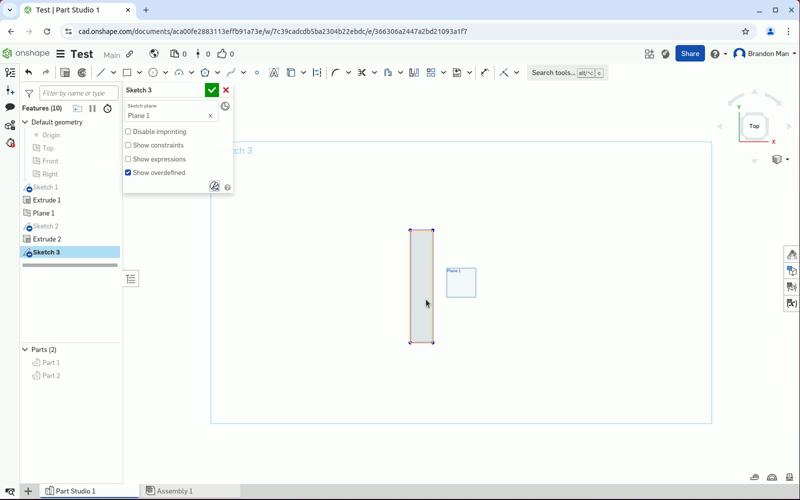
click(426, 299)
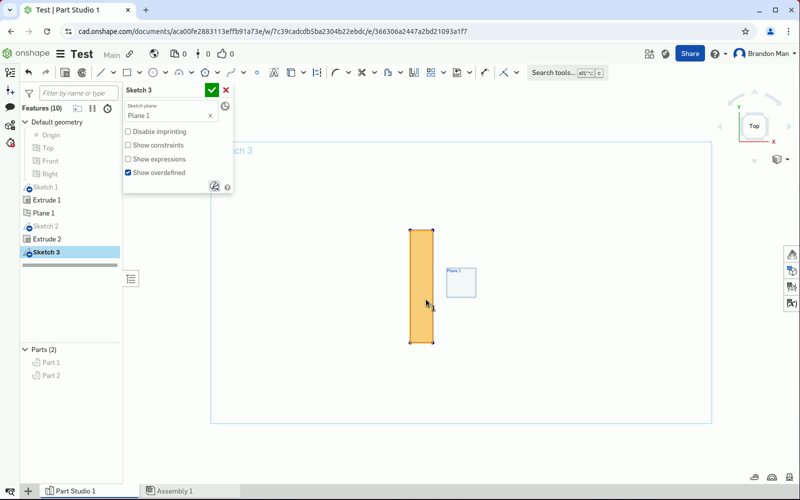
mouse_move(73, 352)
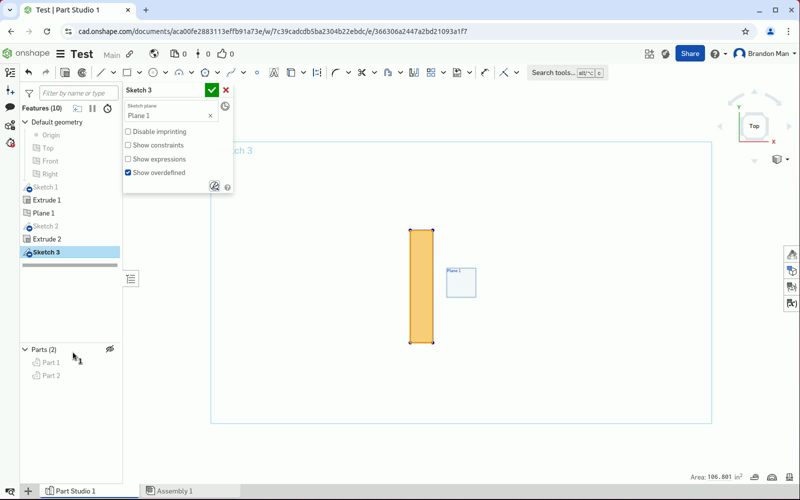
key(shift+y)
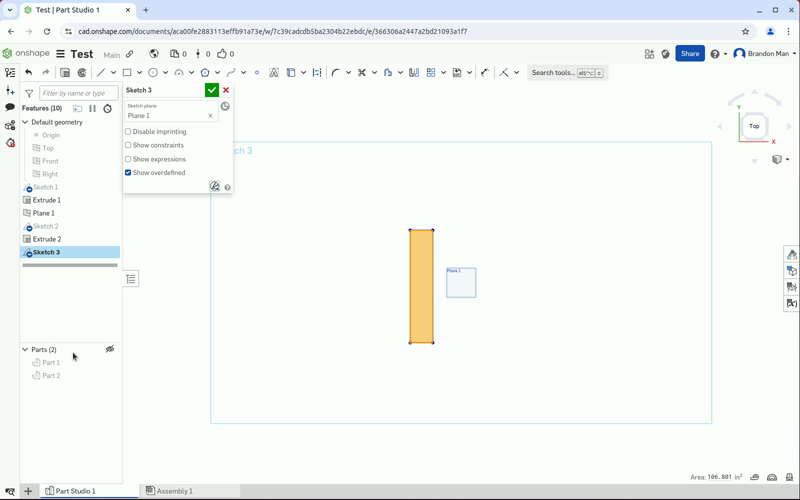
key(shift+e)
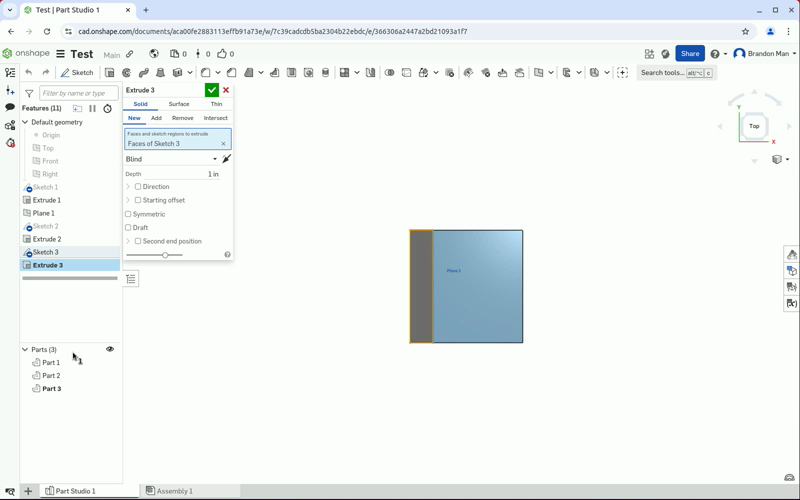
mouse_move(143, 106)
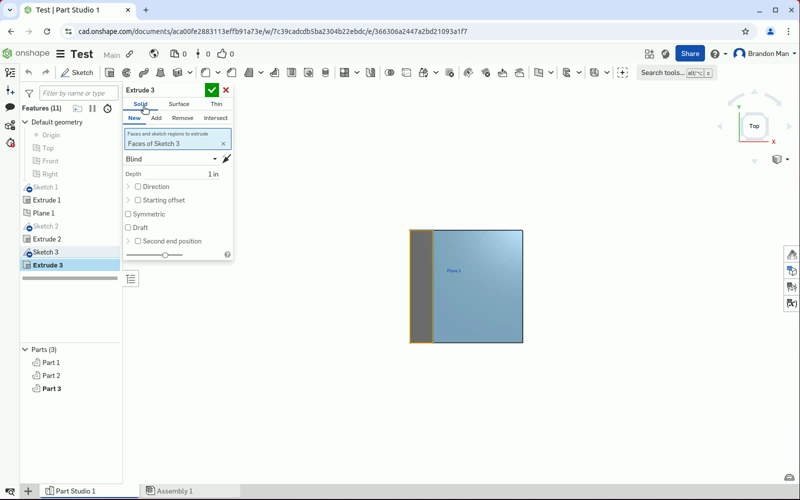
click(143, 106)
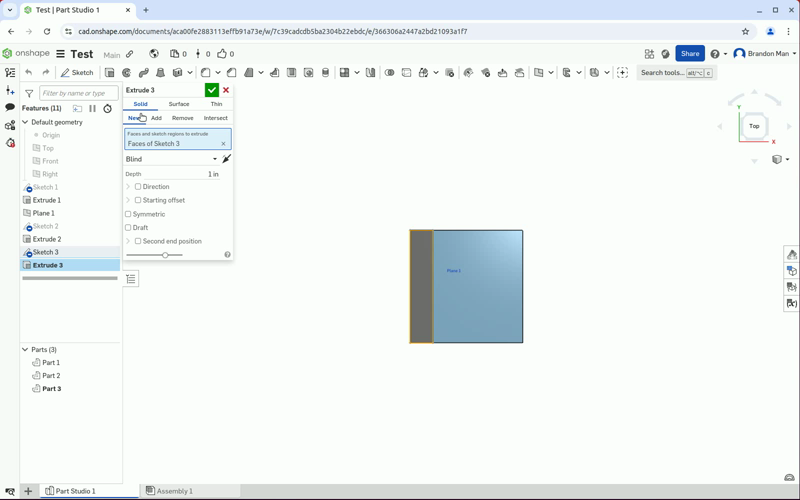
mouse_move(137, 120)
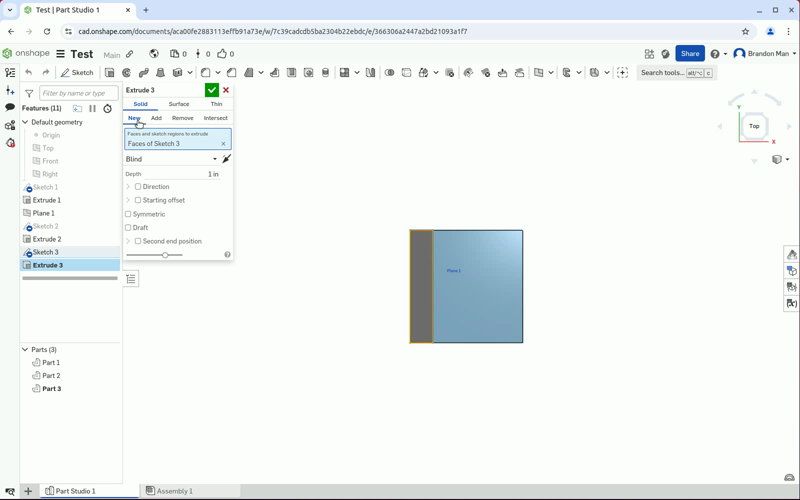
click(137, 120)
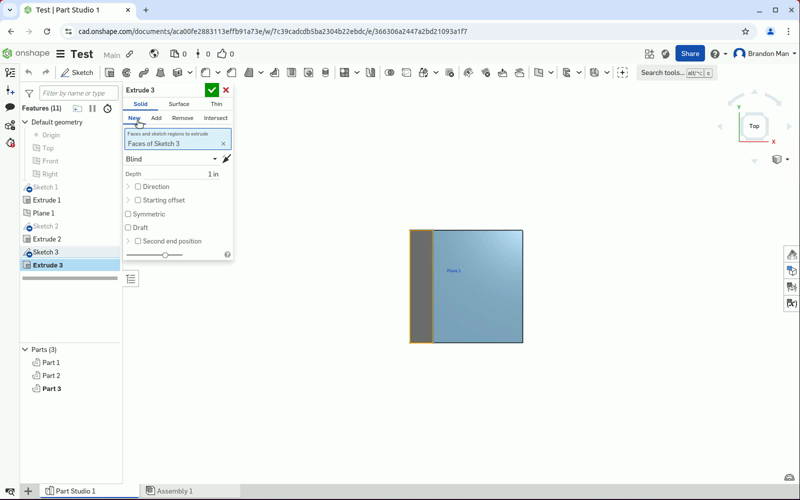
key(tab, 4)
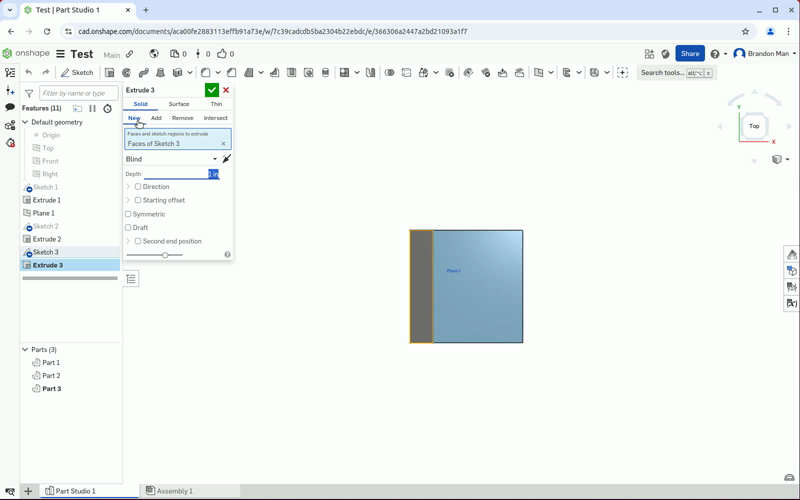
text(18.535)
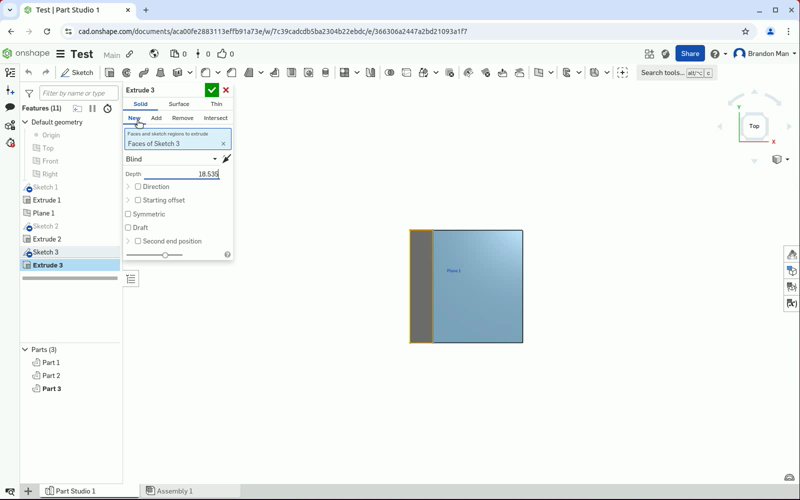
key(enter)
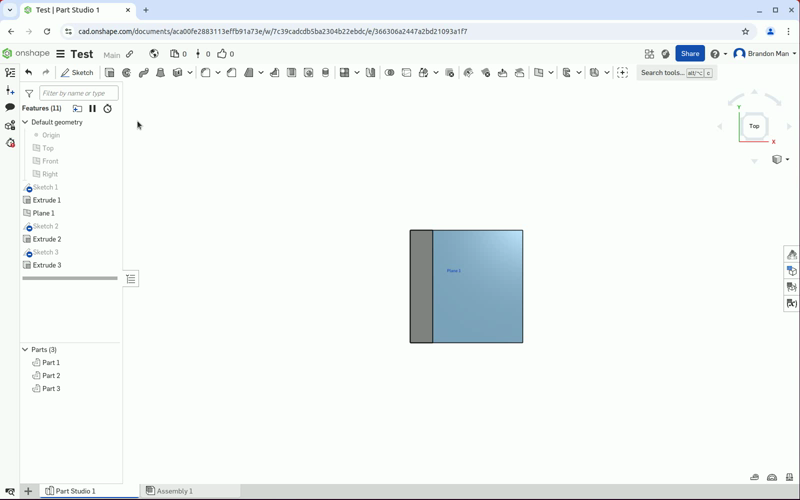
key(shift+h)
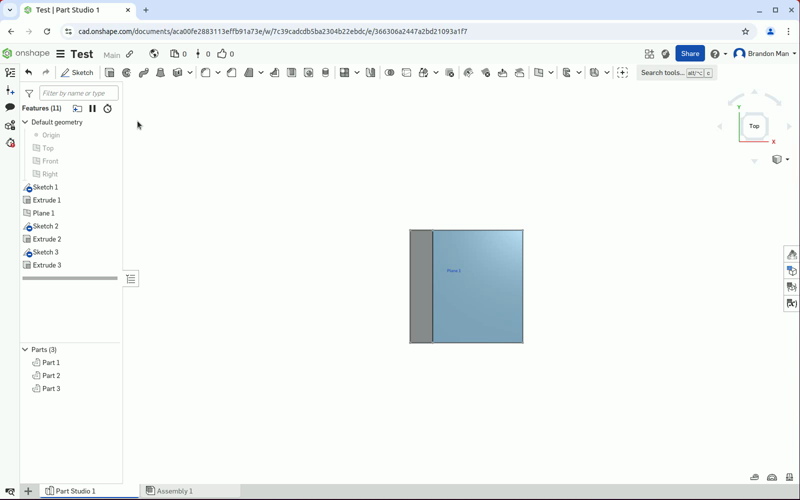
key(shift+h)
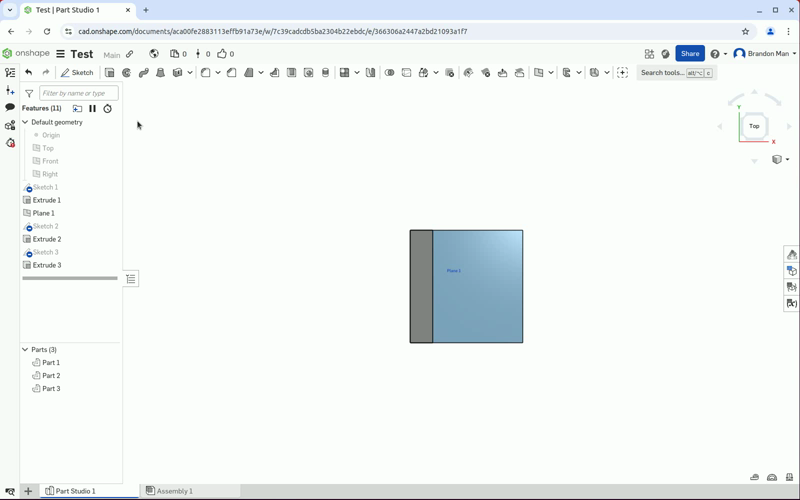
mouse_move(73, 189)
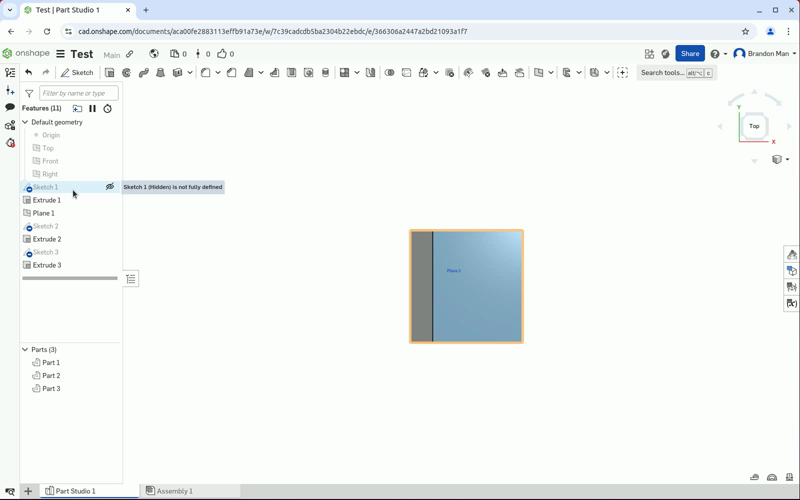
click(73, 189)
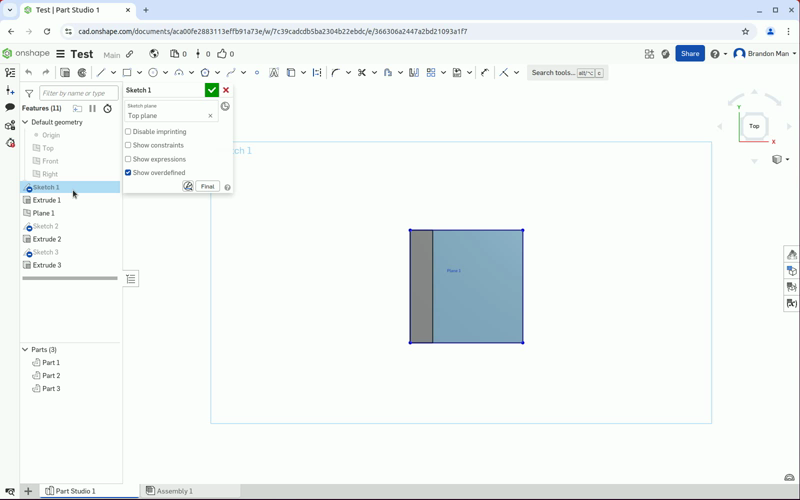
mouse_move(229, 92)
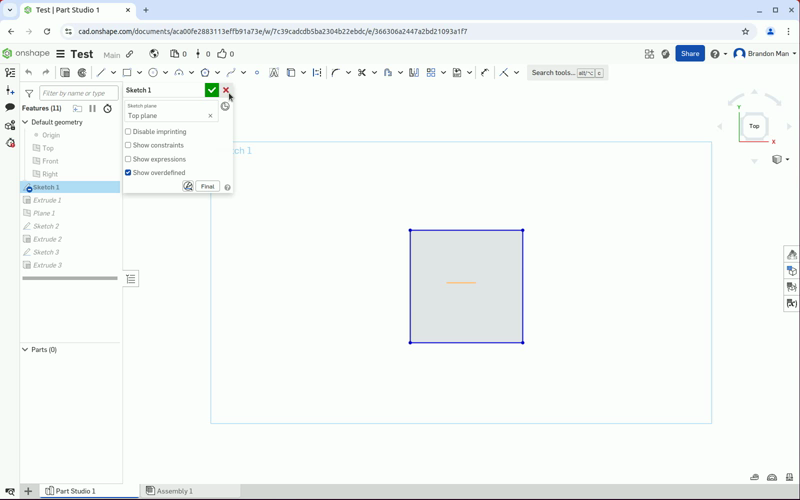
click(229, 92)
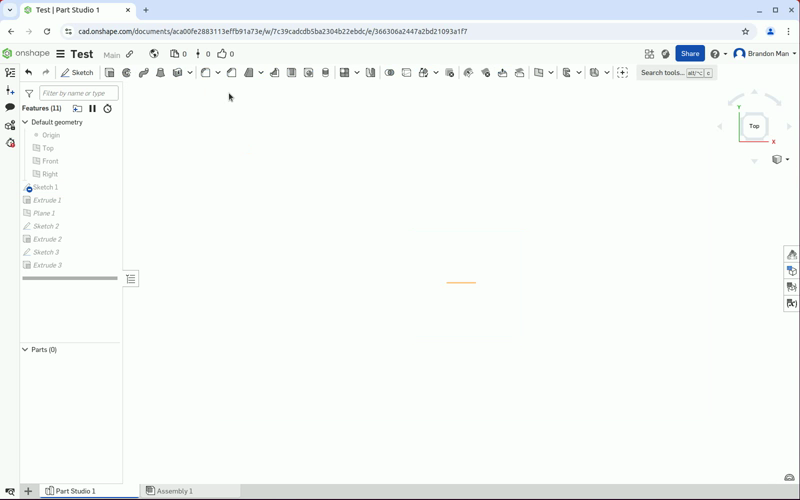
key(shift+s)
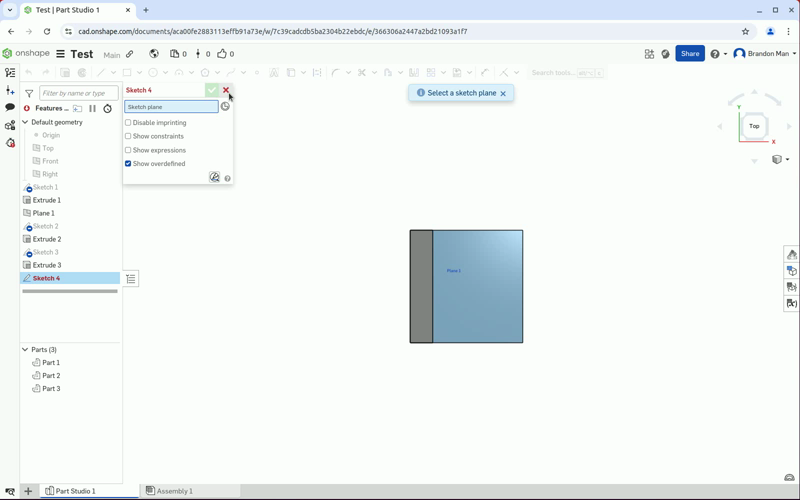
mouse_move(73, 215)
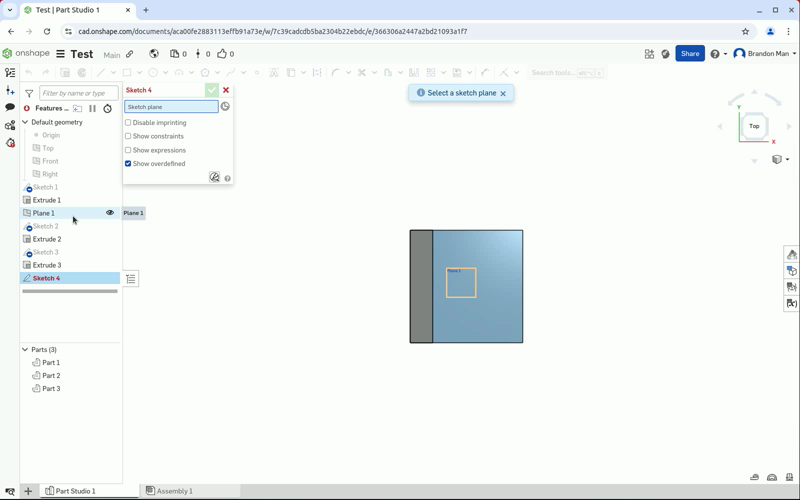
click(73, 215)
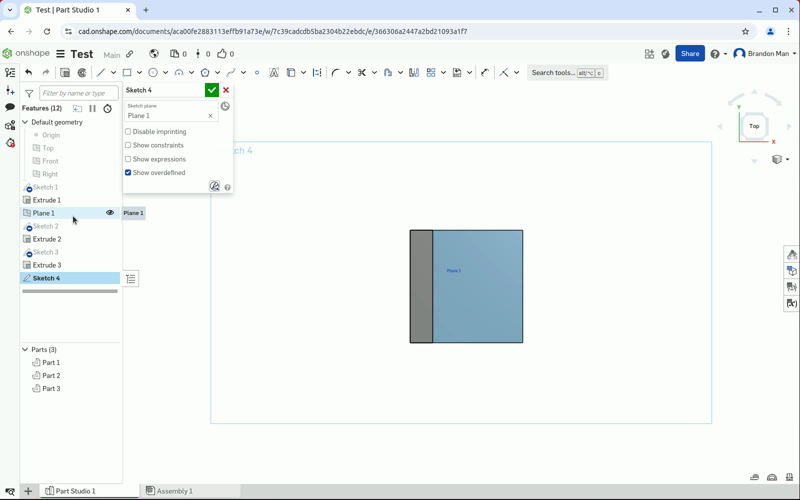
mouse_move(73, 352)
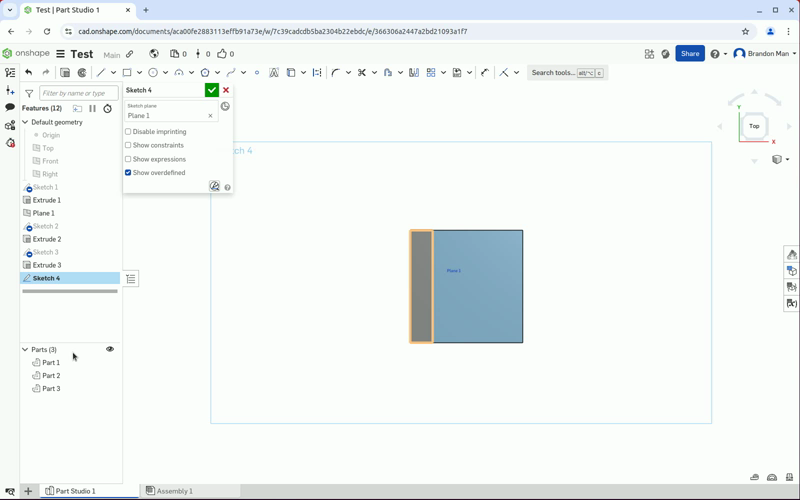
key(y)
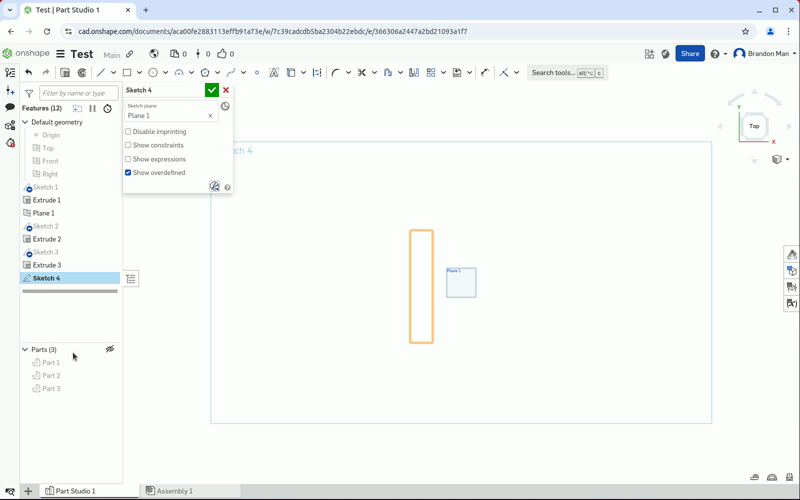
key(l)
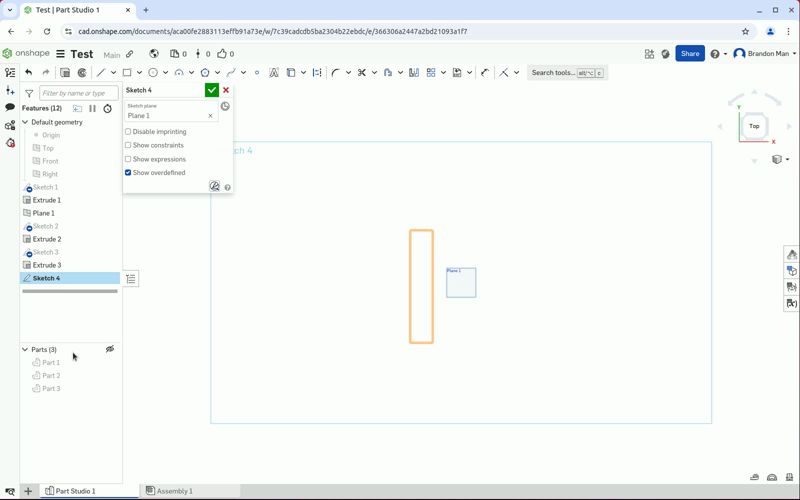
key_down(shift)
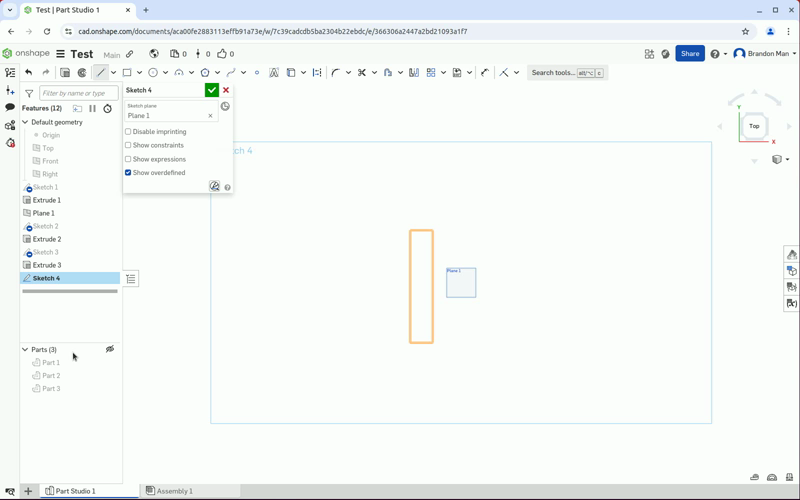
mouse_move(433, 252)
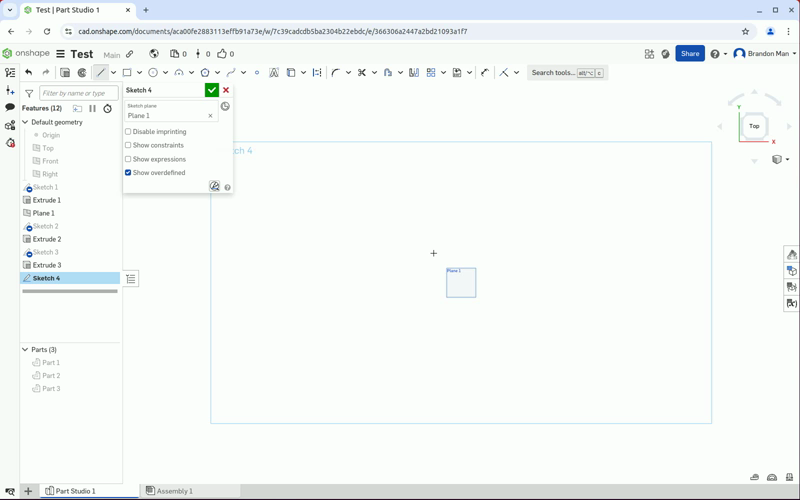
click(433, 252)
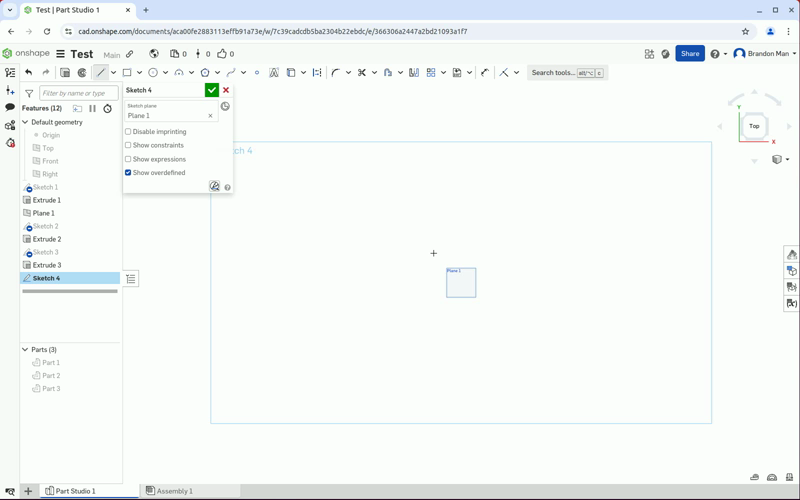
key_up(shift)
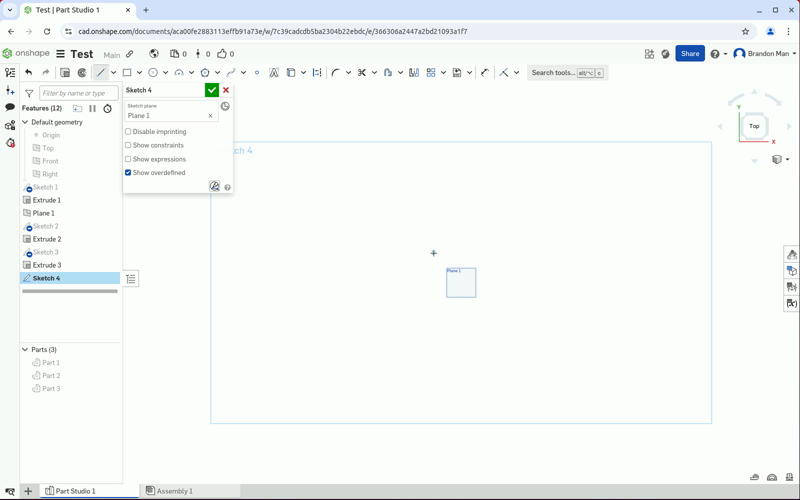
key_down(shift)
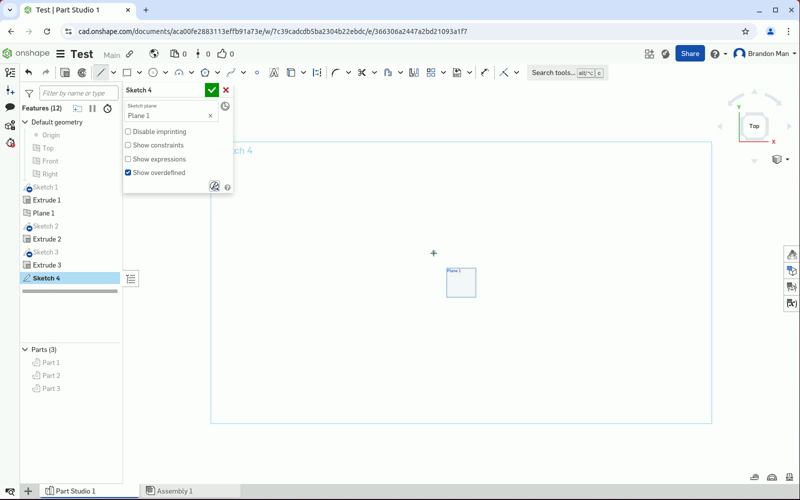
mouse_move(524, 252)
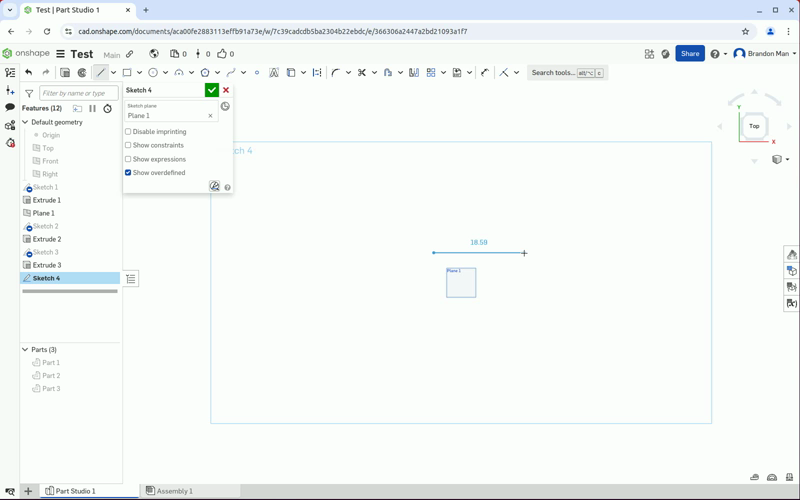
click(524, 252)
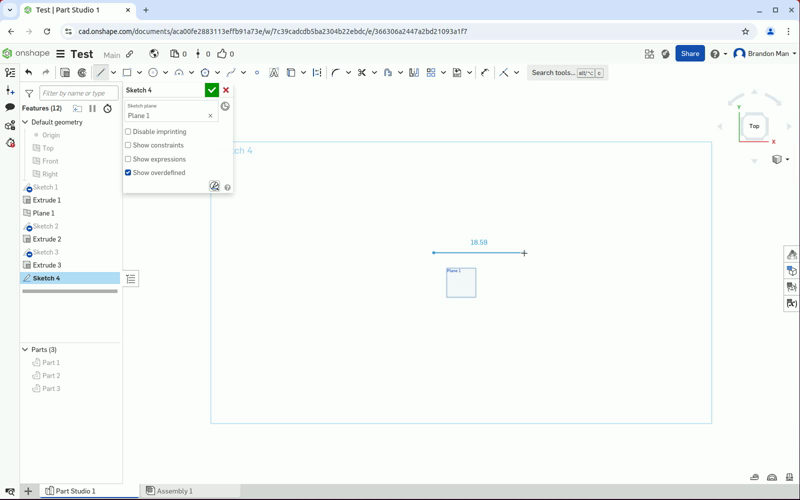
key_up(shift)
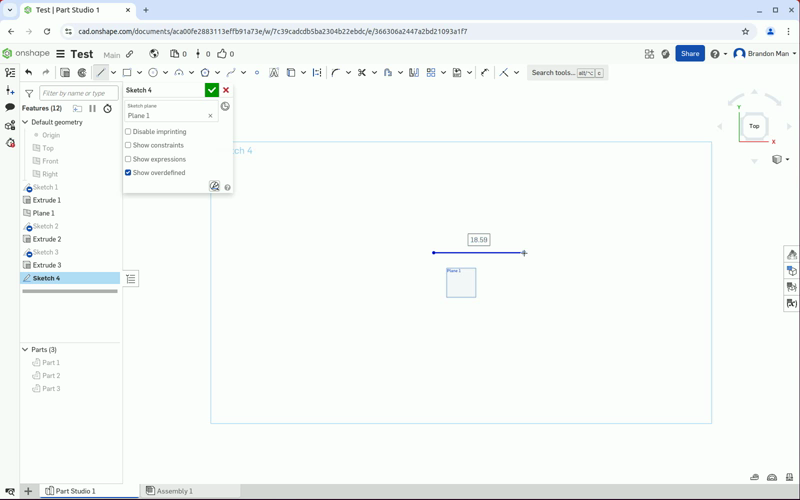
key_down(shift)
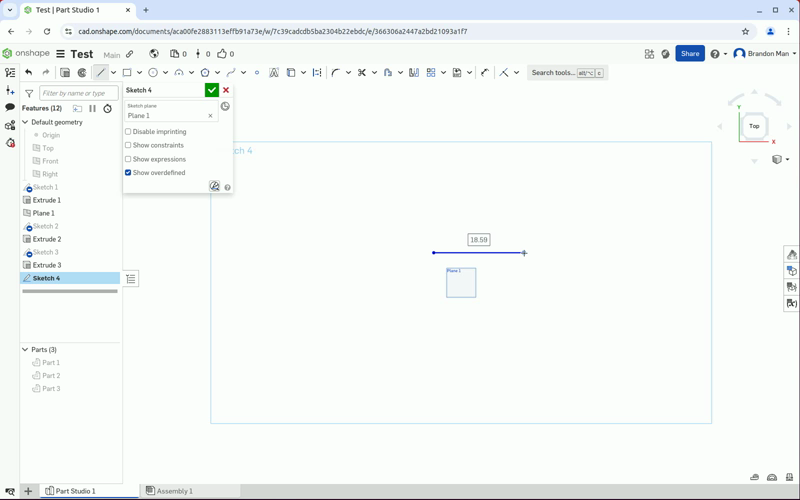
mouse_move(554, 252)
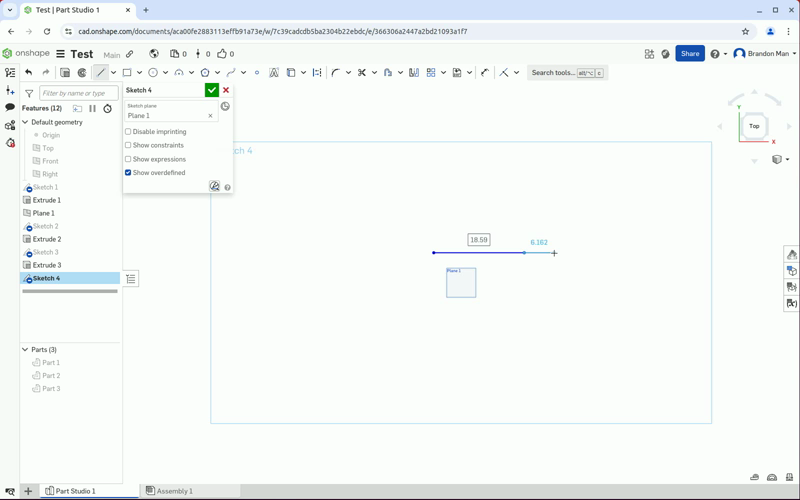
mouse_move(524, 229)
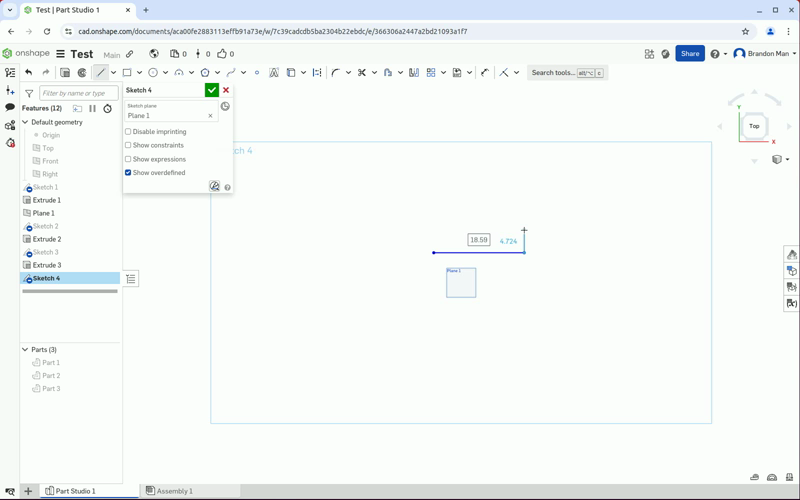
click(524, 229)
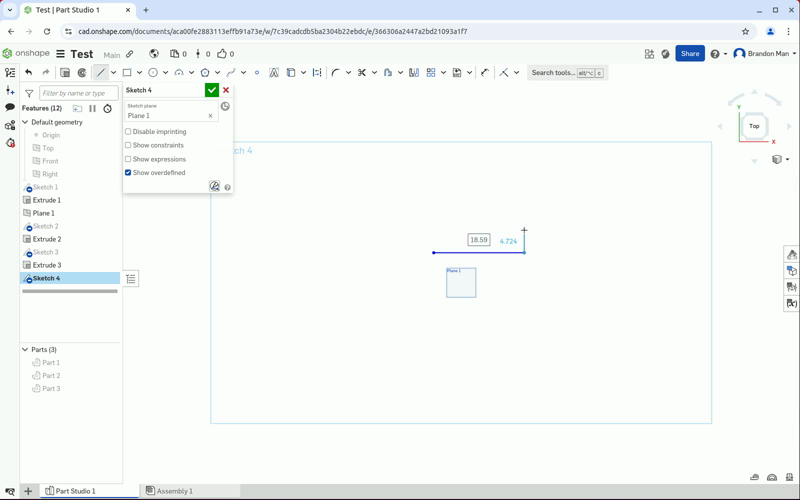
key_up(shift)
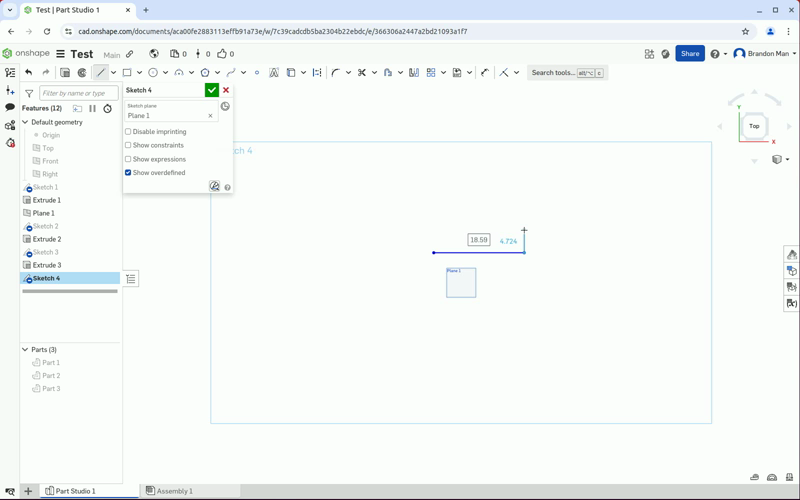
key_down(shift)
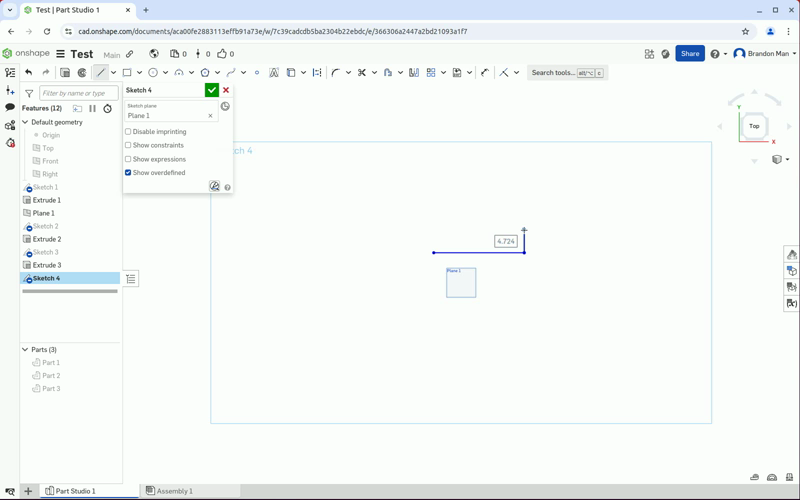
mouse_move(433, 229)
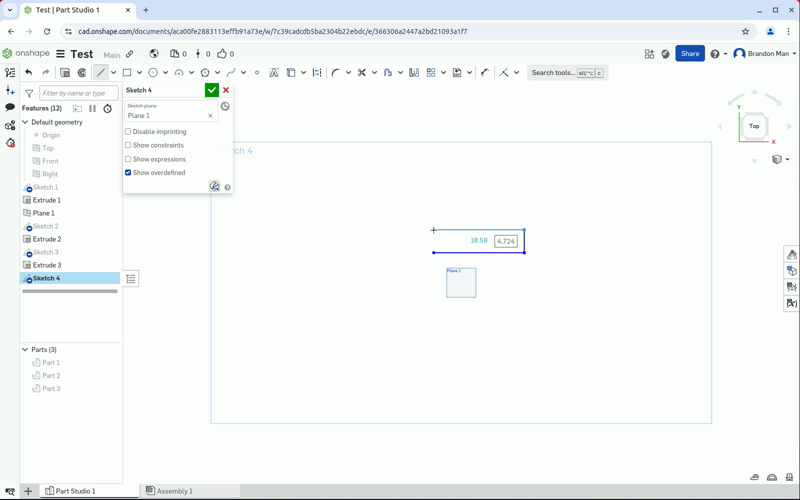
click(433, 229)
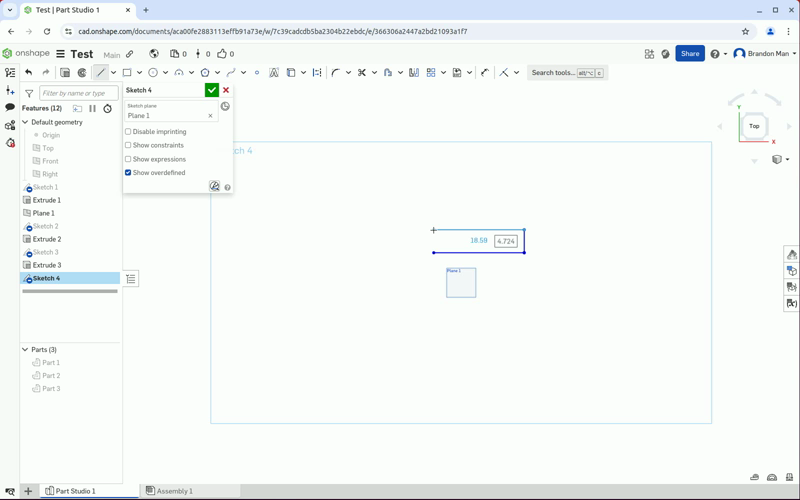
key_up(shift)
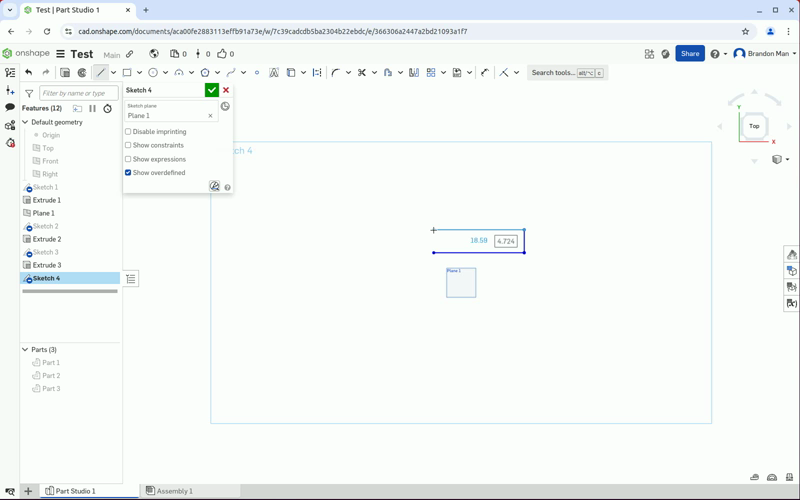
mouse_move(463, 229)
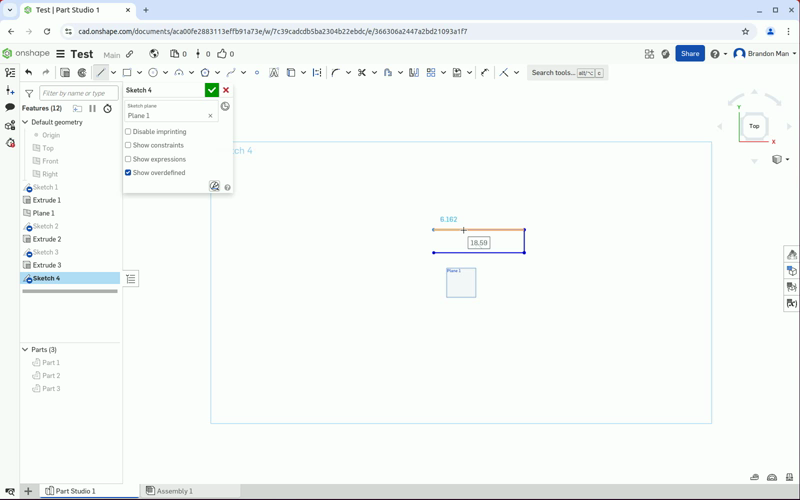
key_down(shift)
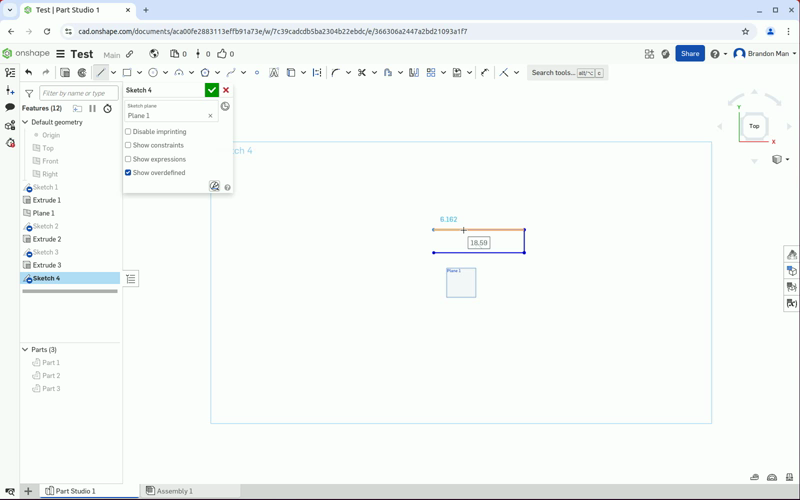
mouse_move(433, 252)
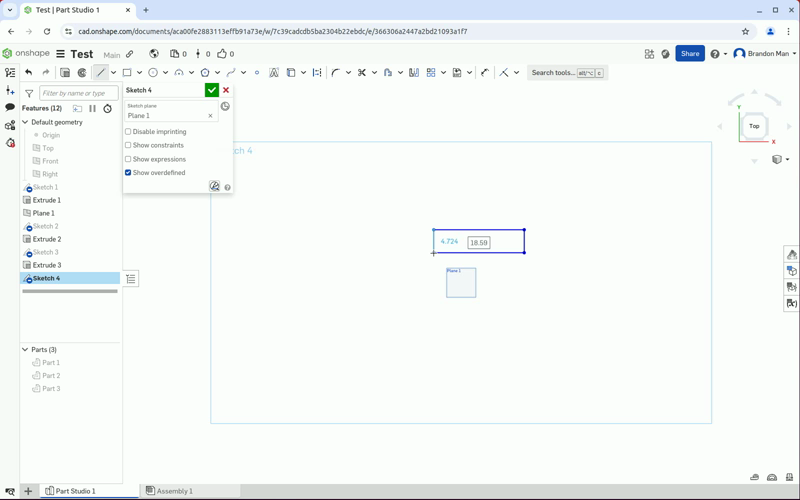
key_up(shift)
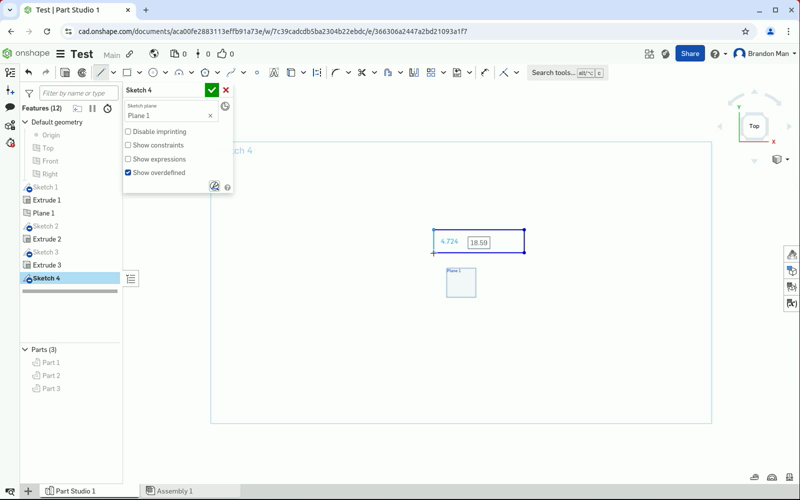
click(433, 252)
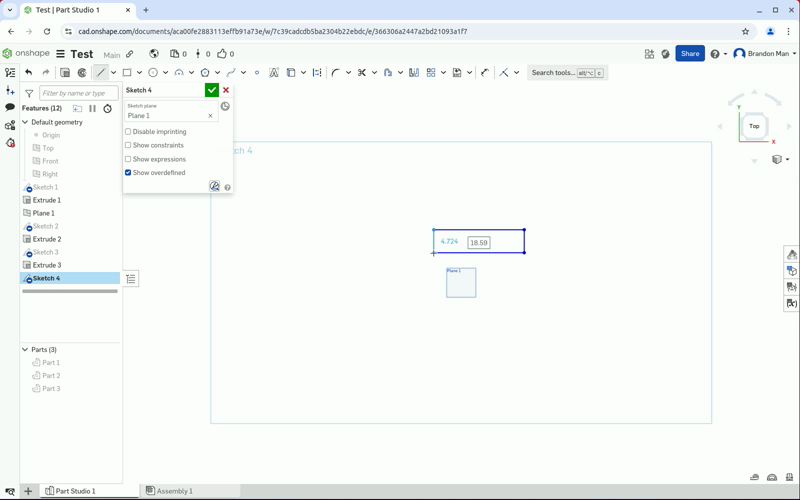
key(esc)
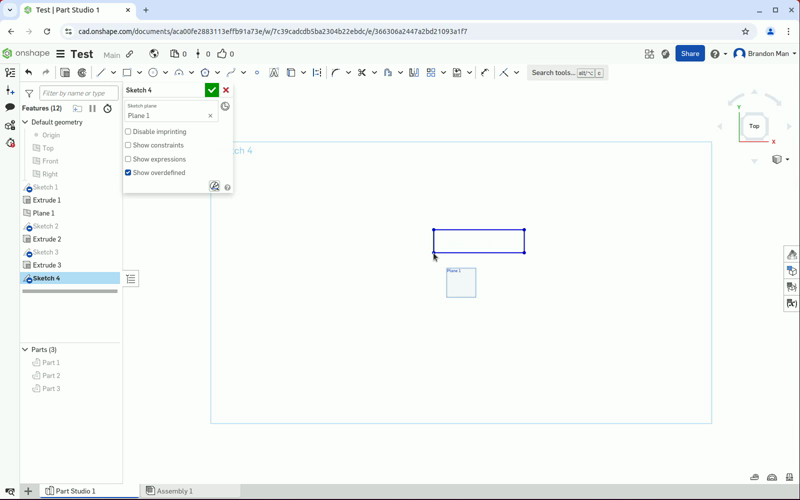
mouse_move(502, 236)
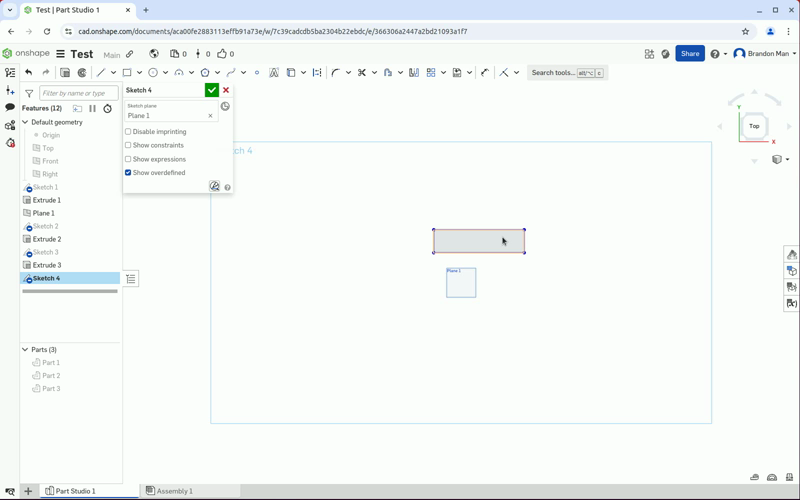
click(502, 236)
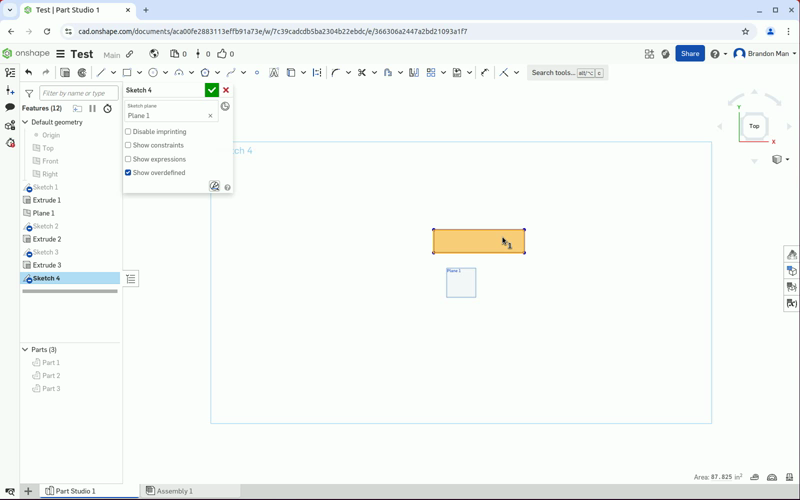
mouse_move(73, 352)
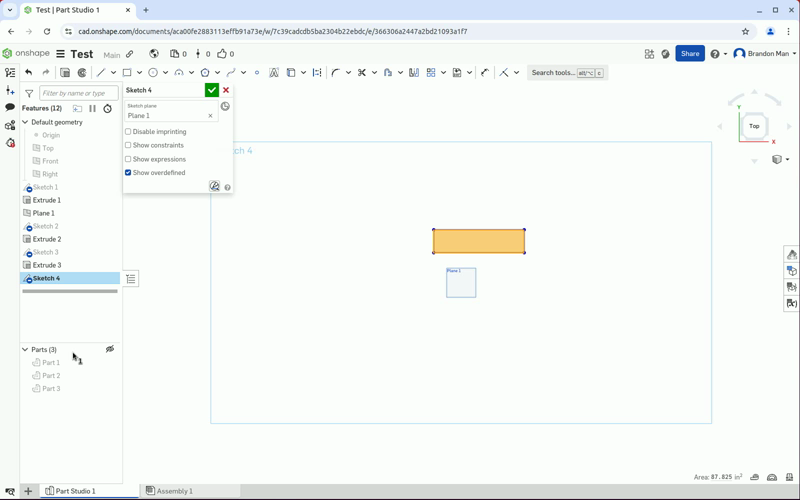
key(shift+y)
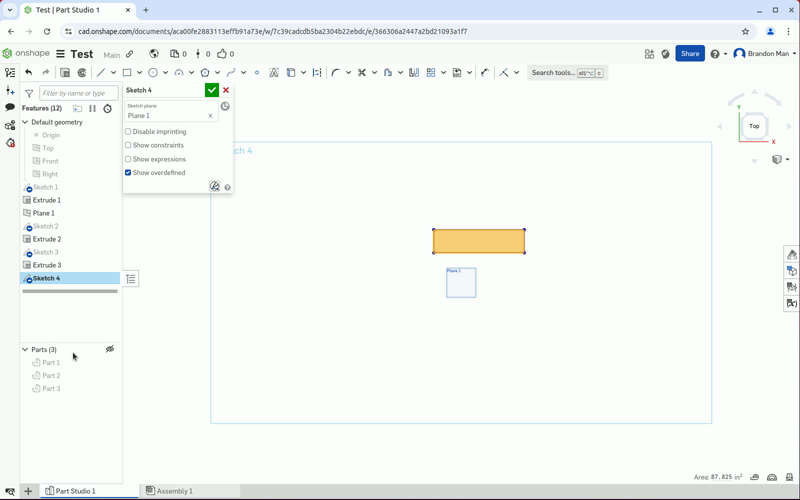
key(shift+e)
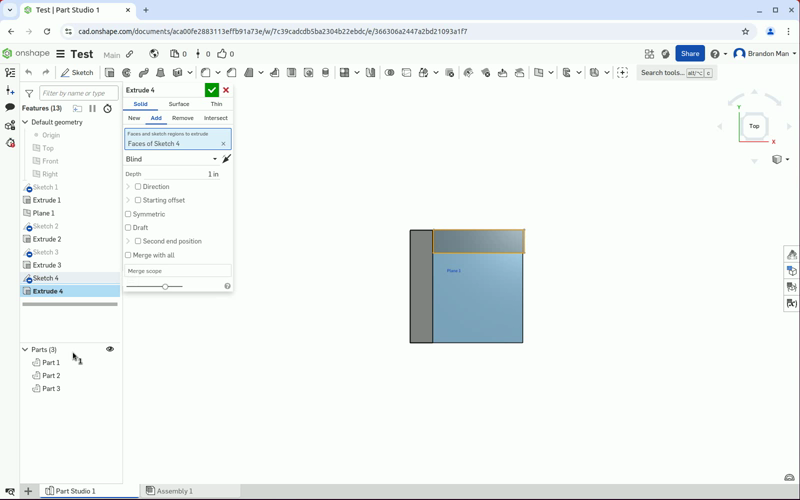
mouse_move(143, 106)
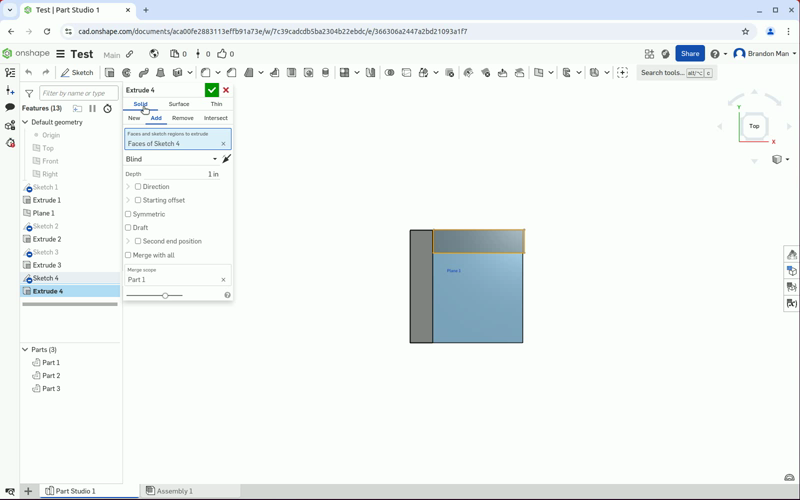
click(143, 106)
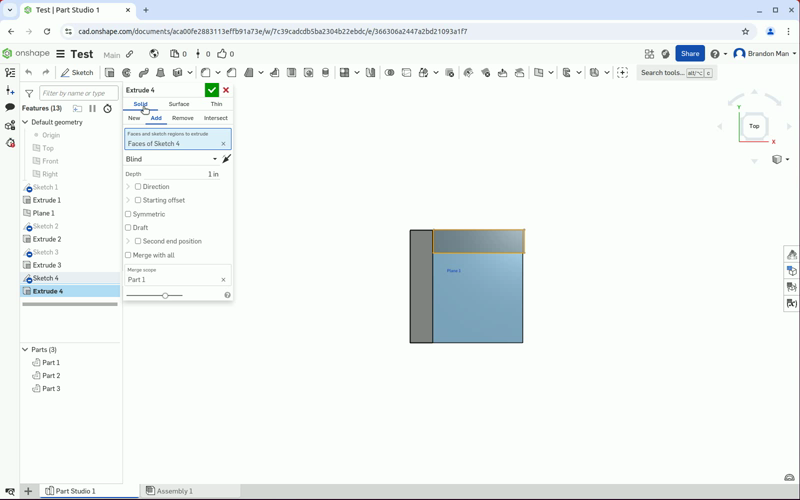
mouse_move(137, 120)
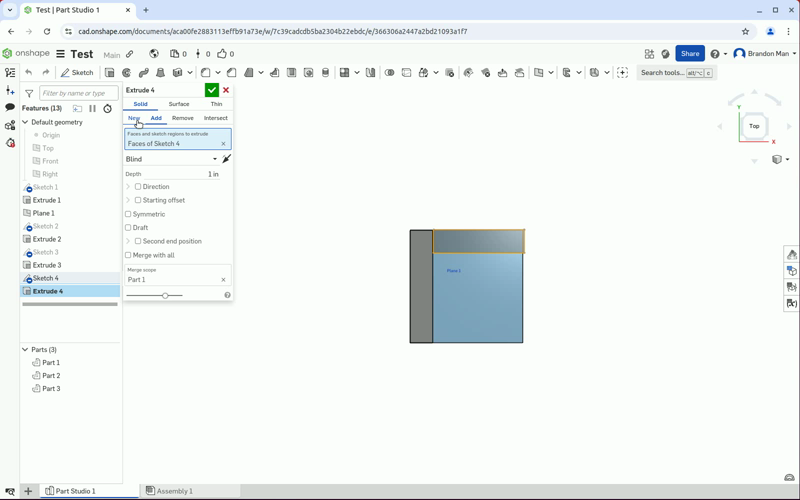
click(137, 120)
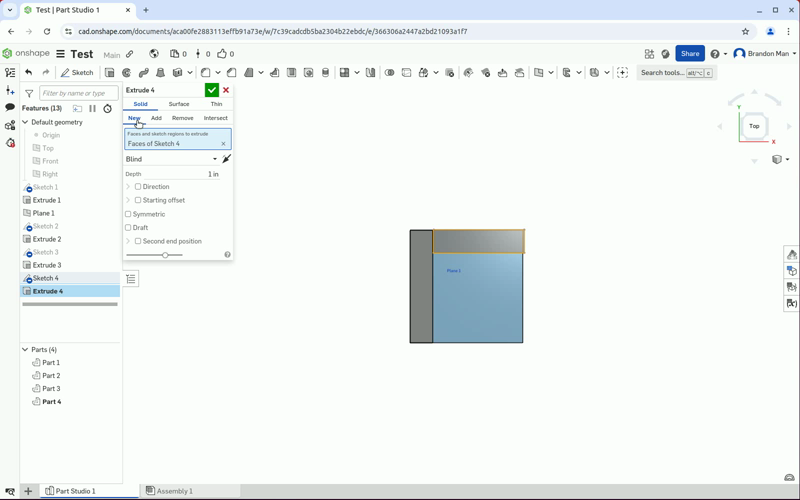
key(tab, 4)
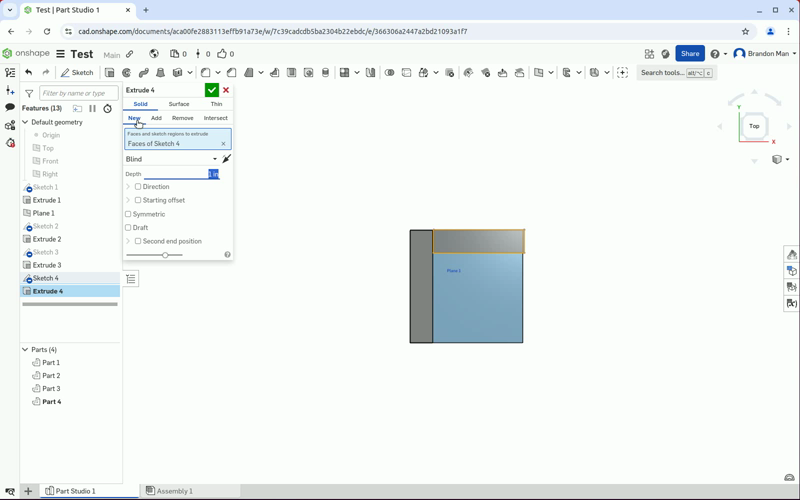
text(18.535)
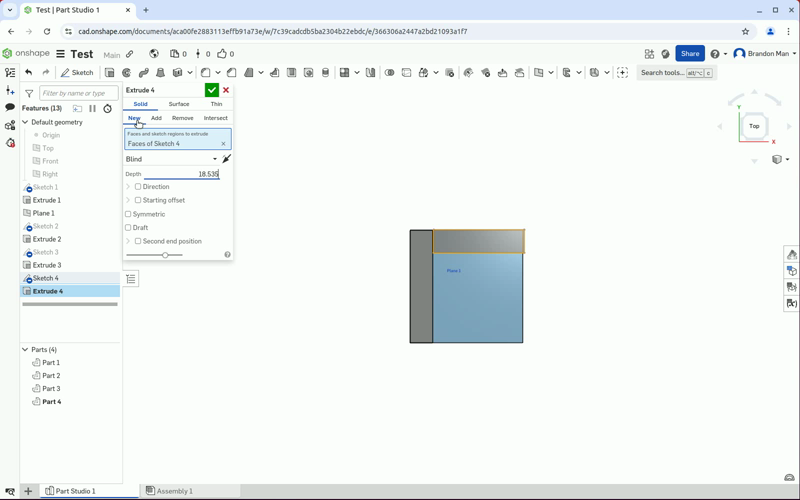
key(enter)
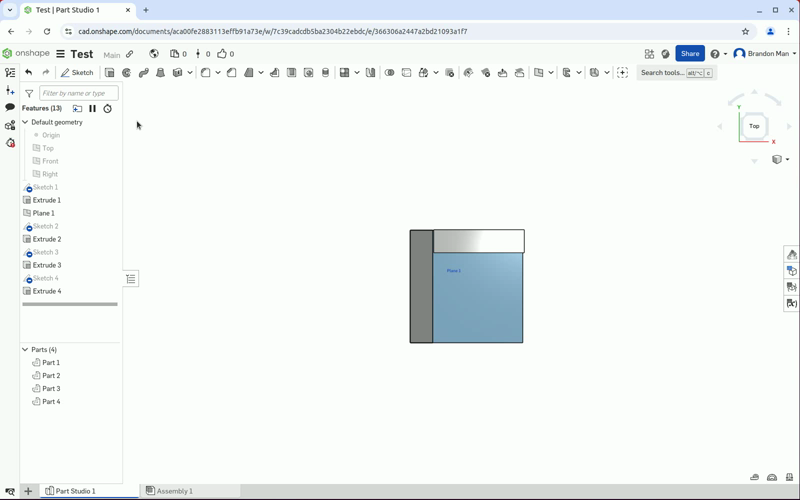
key(shift+h)
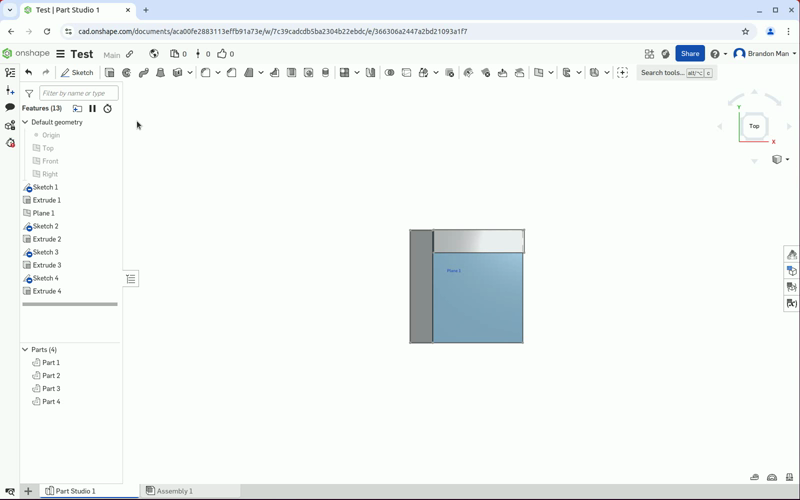
key(shift+h)
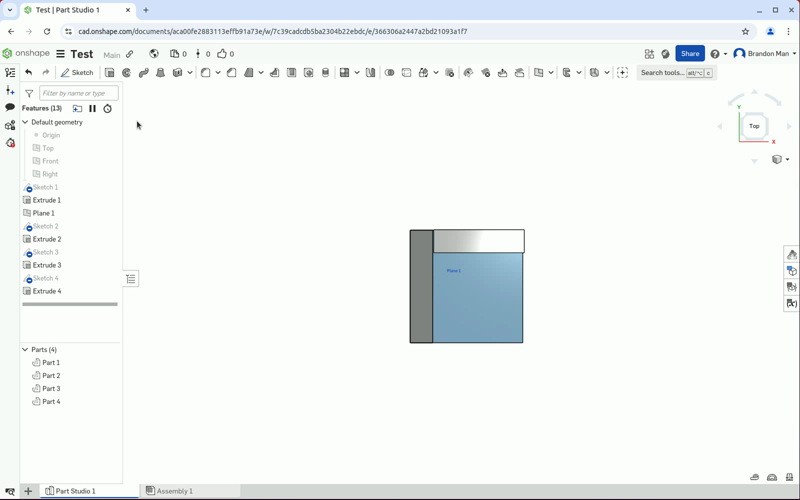
mouse_move(73, 189)
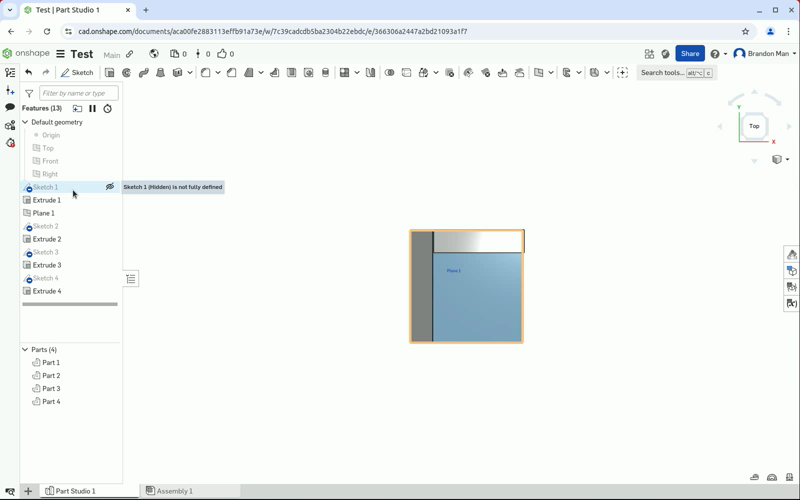
click(73, 189)
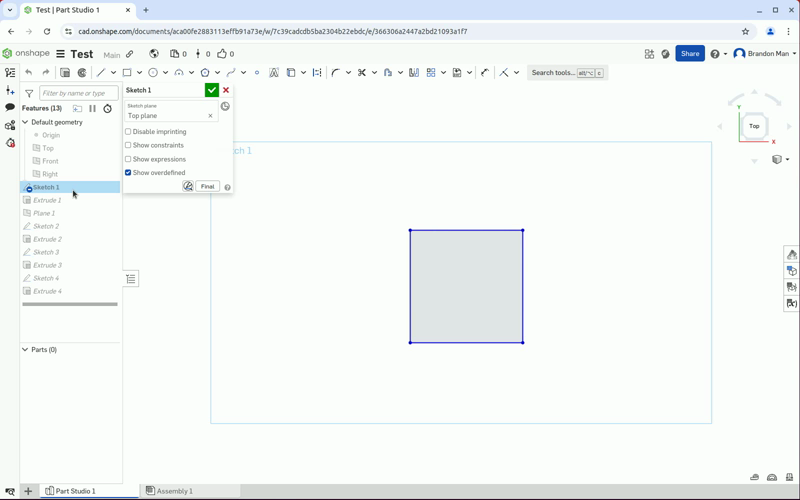
mouse_move(229, 92)
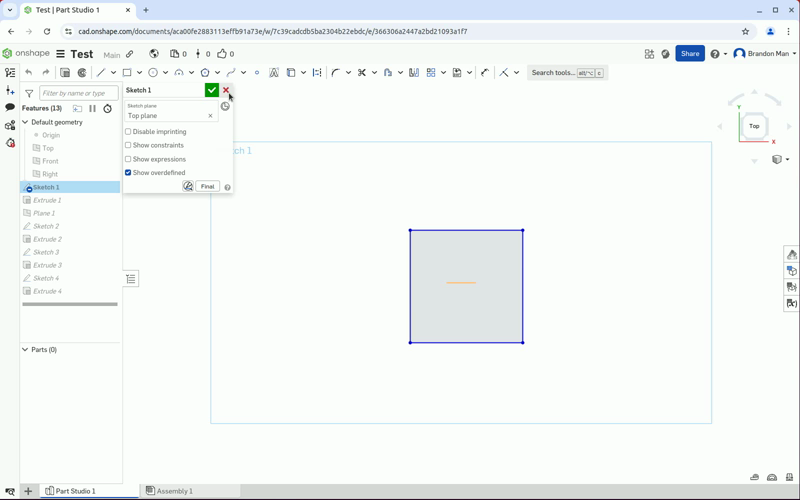
click(229, 92)
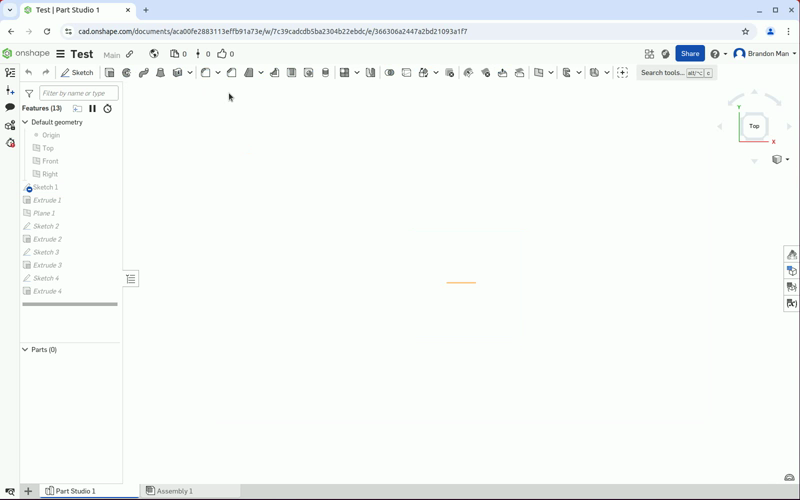
key(shift+s)
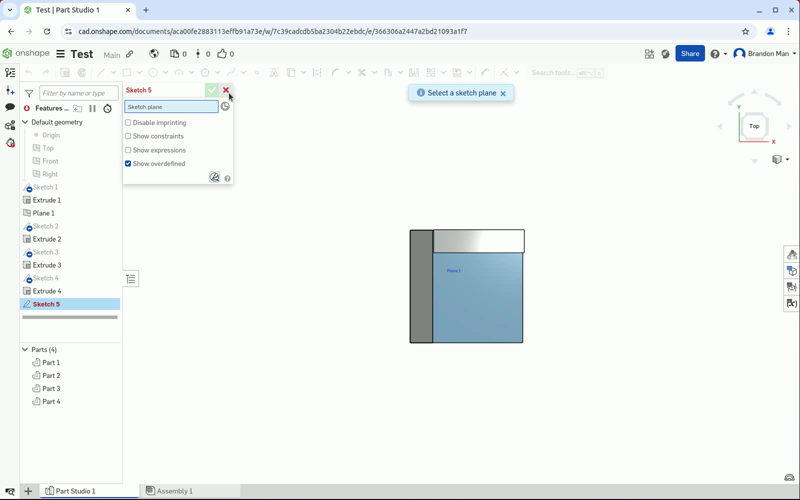
mouse_move(73, 215)
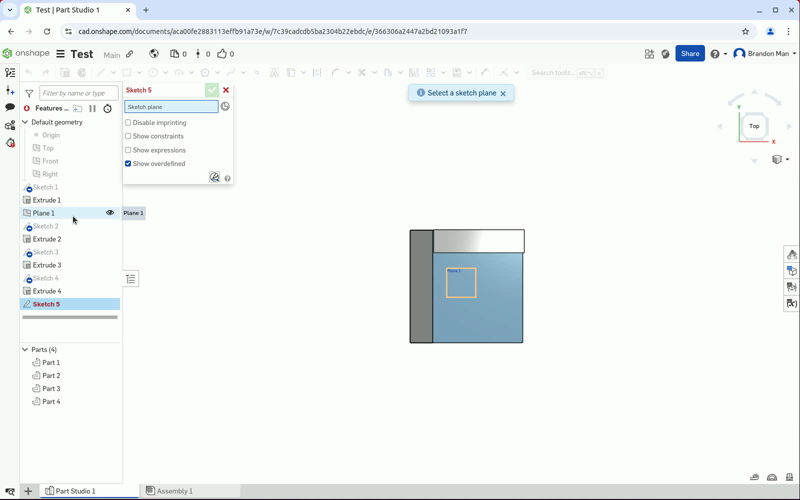
click(73, 215)
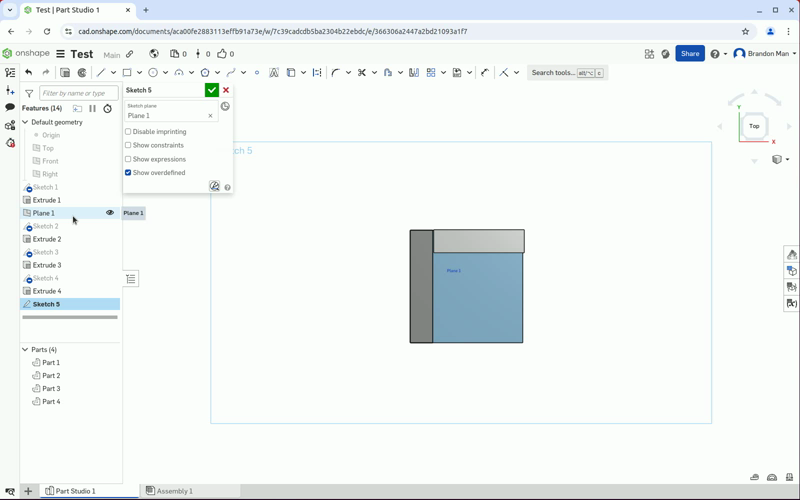
mouse_move(73, 352)
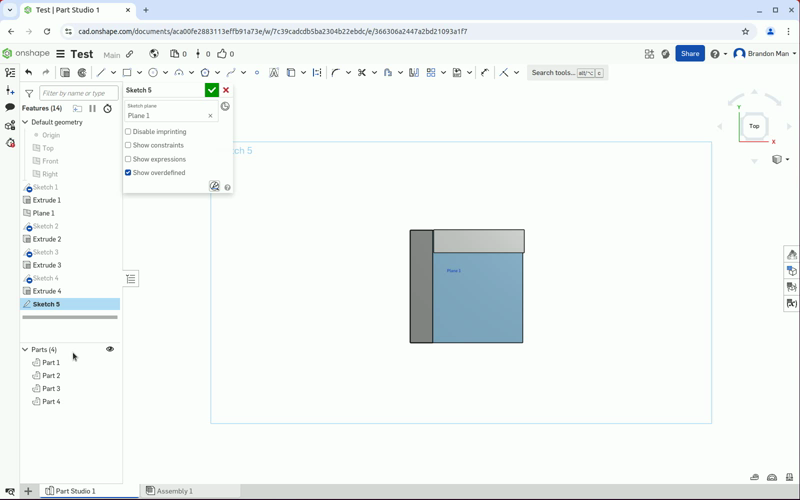
key(y)
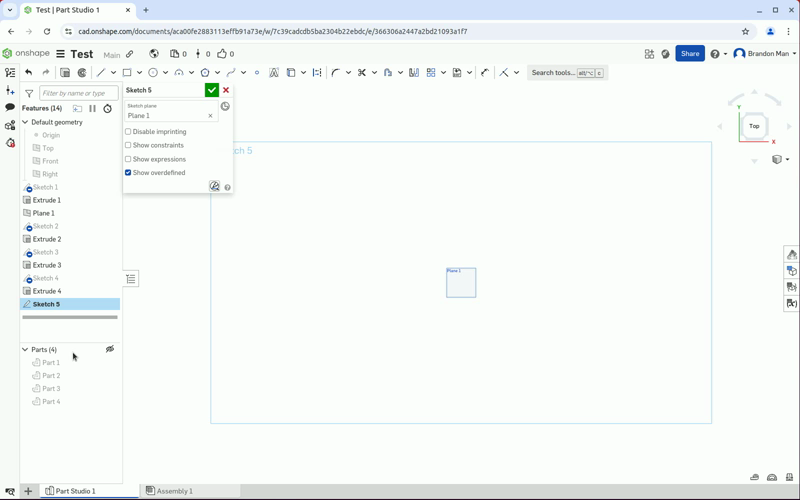
key(l)
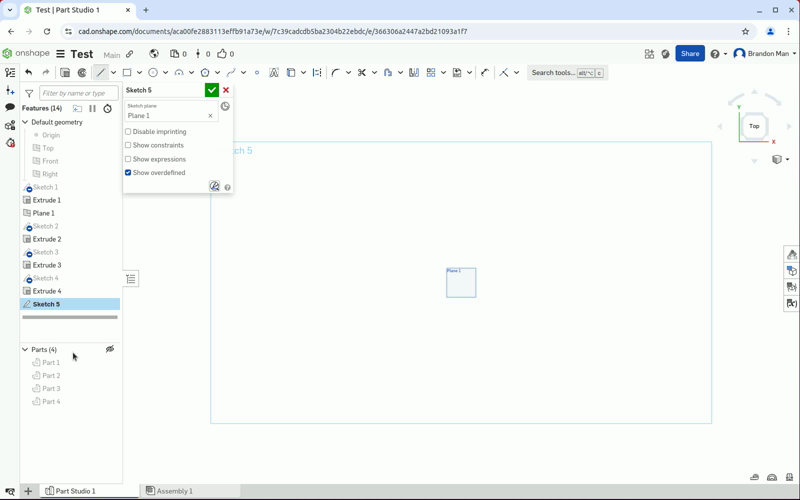
key_down(shift)
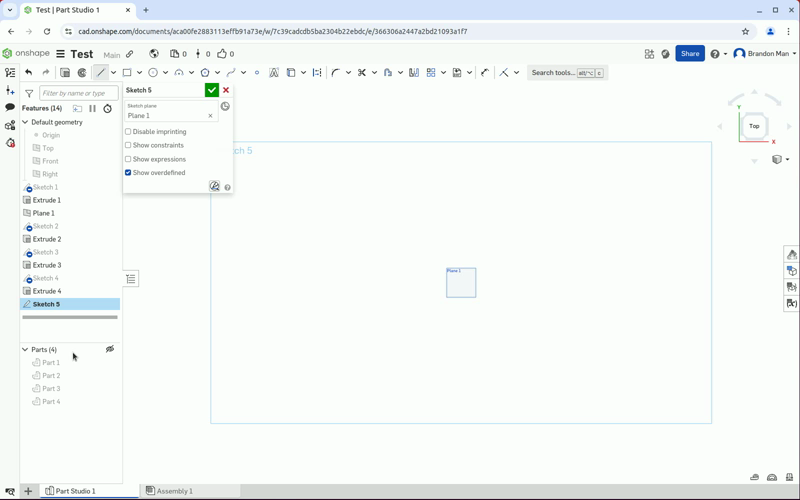
mouse_move(500, 342)
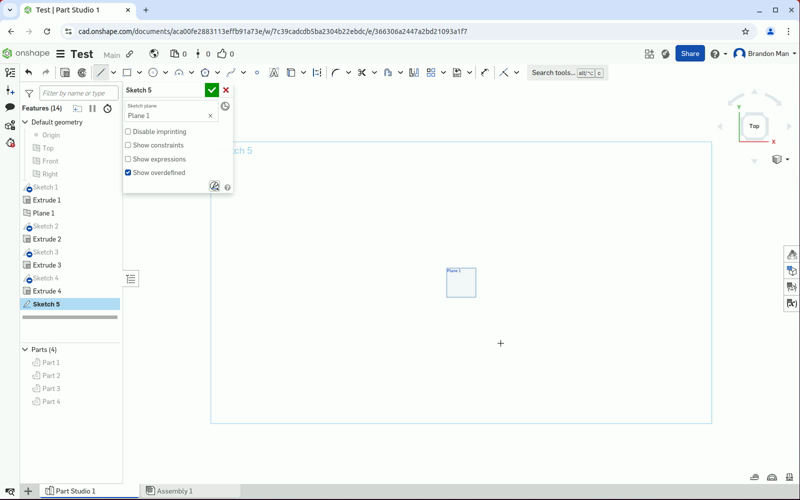
click(500, 342)
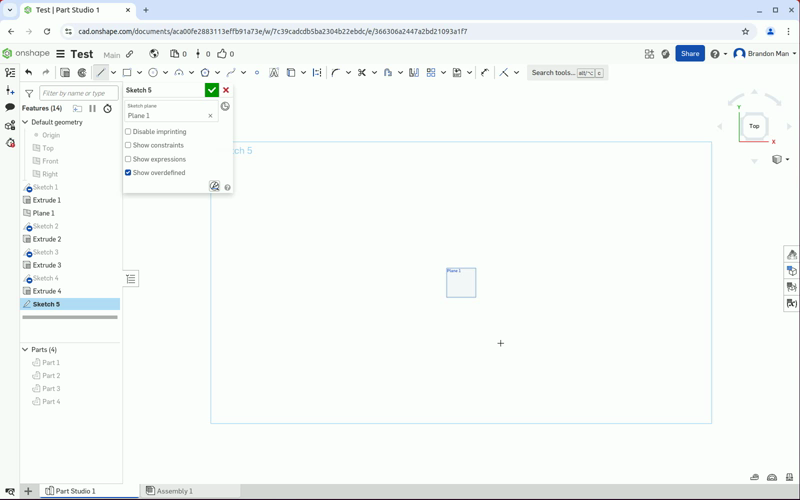
key_up(shift)
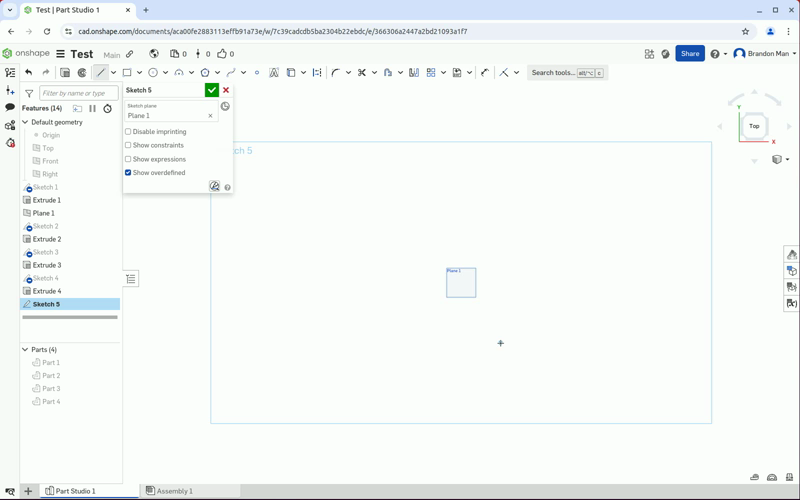
key_down(shift)
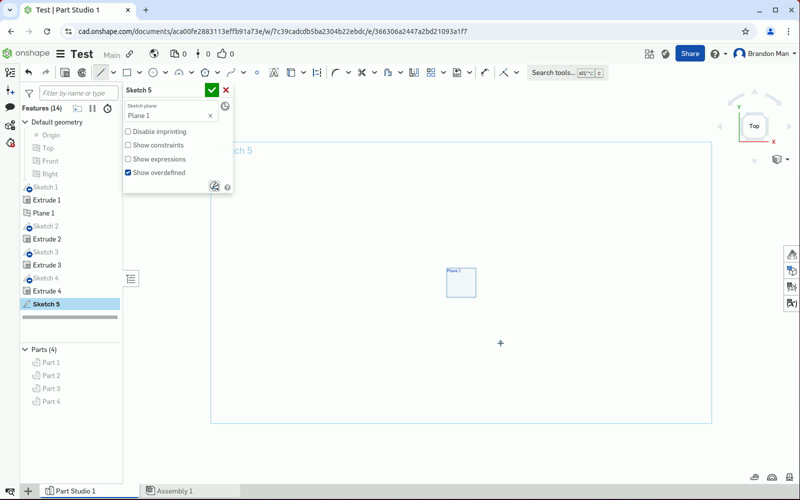
mouse_move(530, 342)
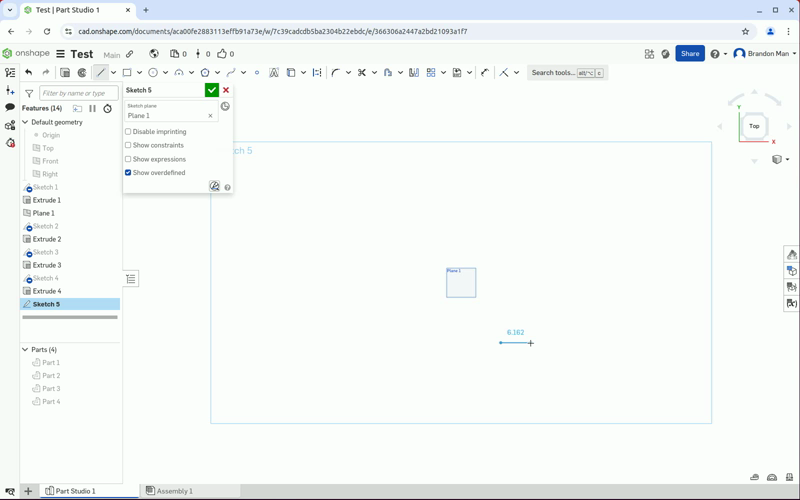
mouse_move(523, 342)
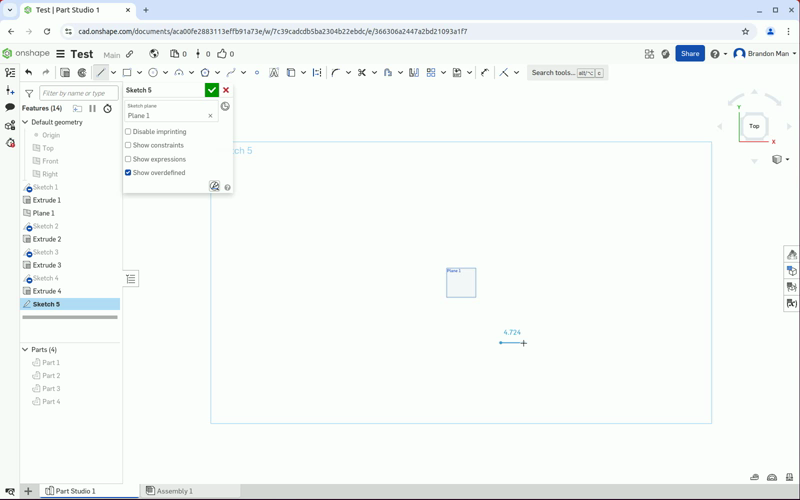
click(523, 342)
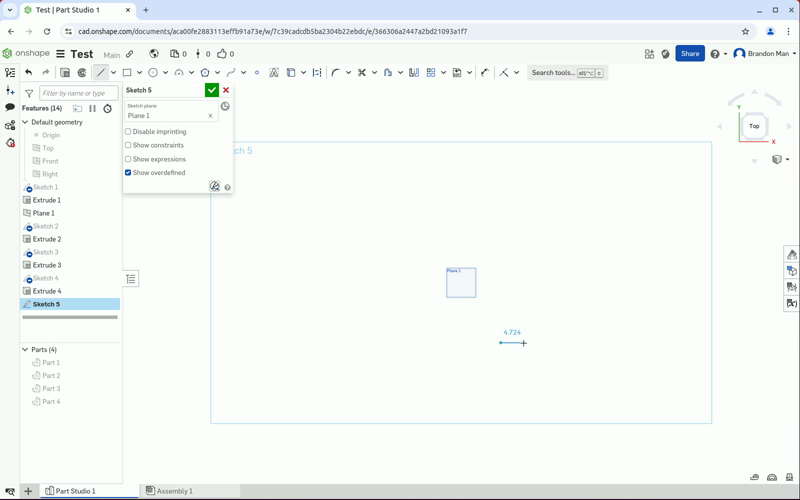
key_up(shift)
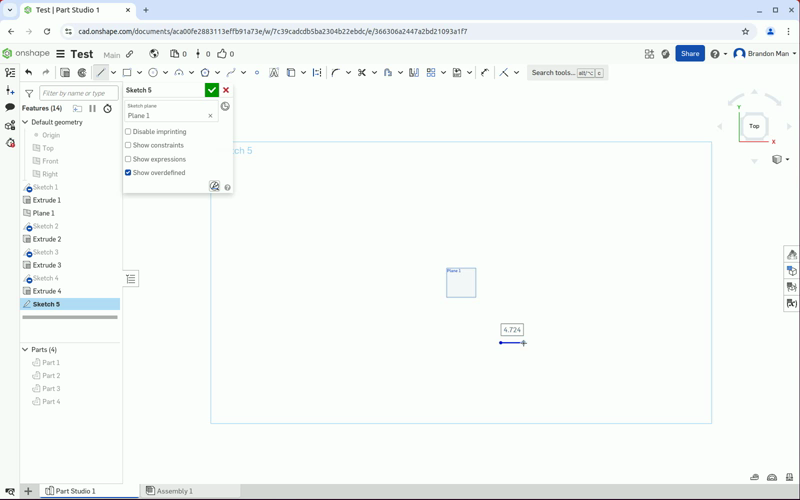
key_down(shift)
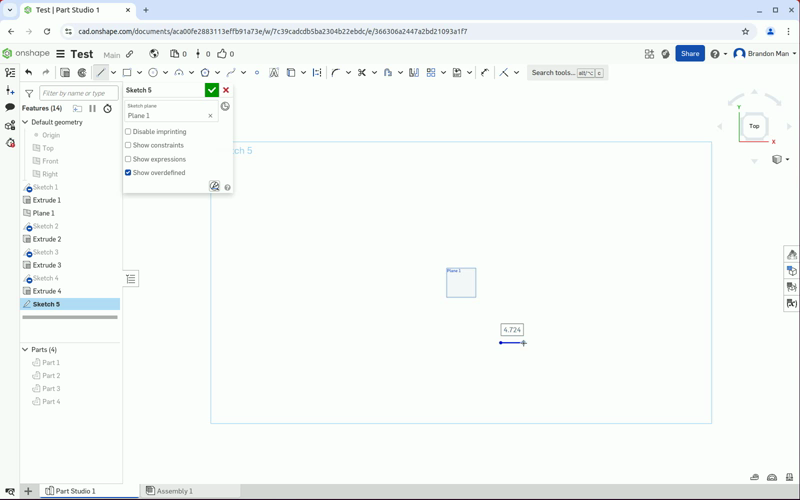
mouse_move(553, 342)
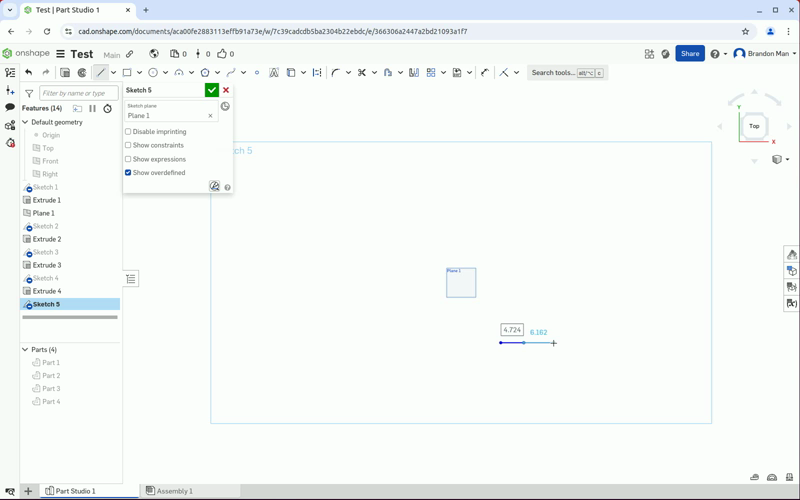
mouse_move(523, 319)
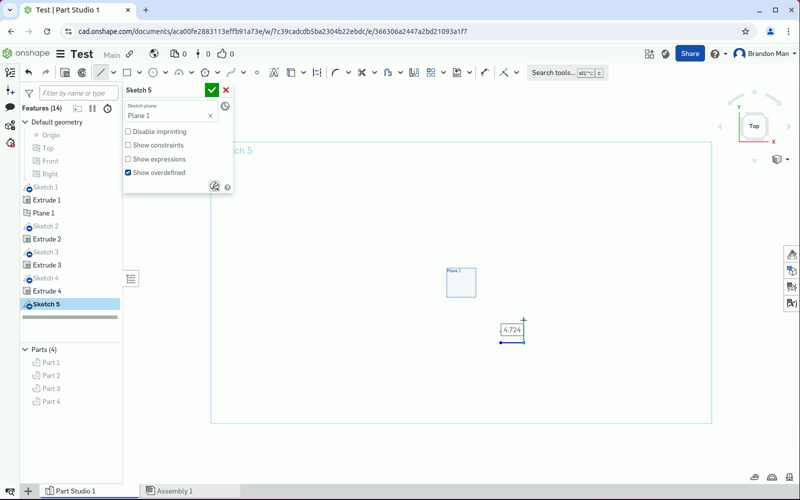
click(523, 319)
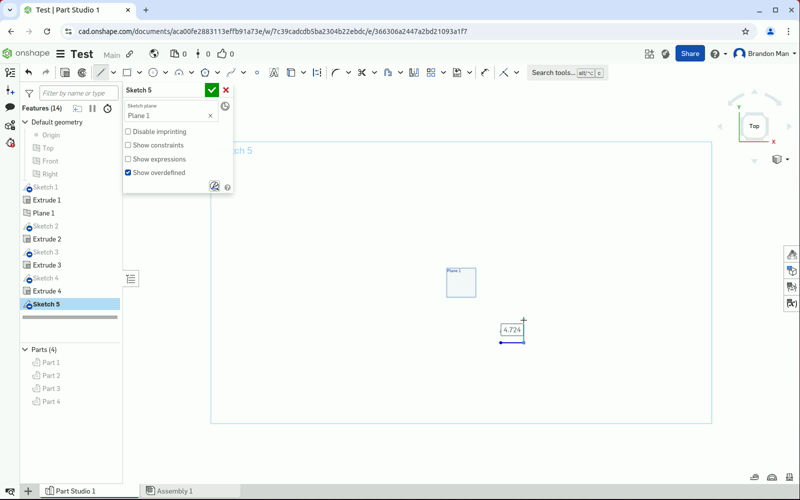
key_up(shift)
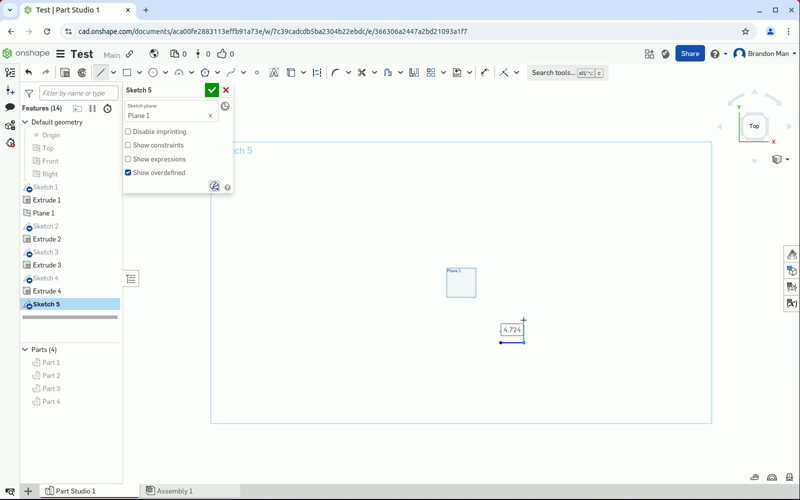
key_down(shift)
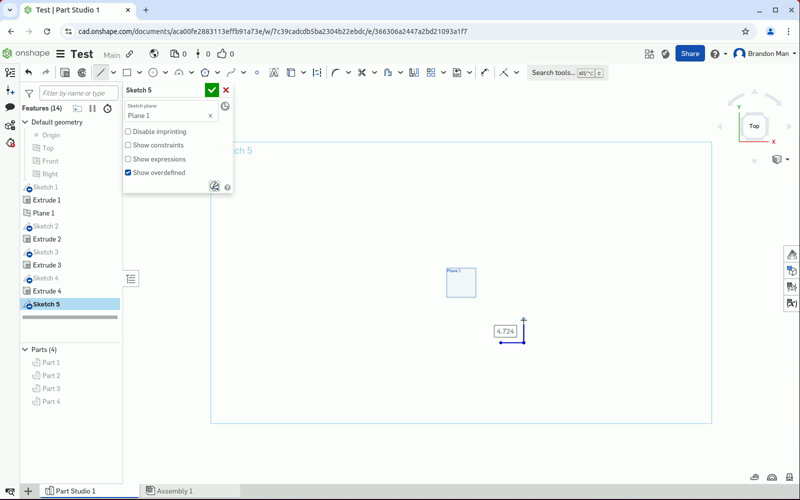
mouse_move(553, 319)
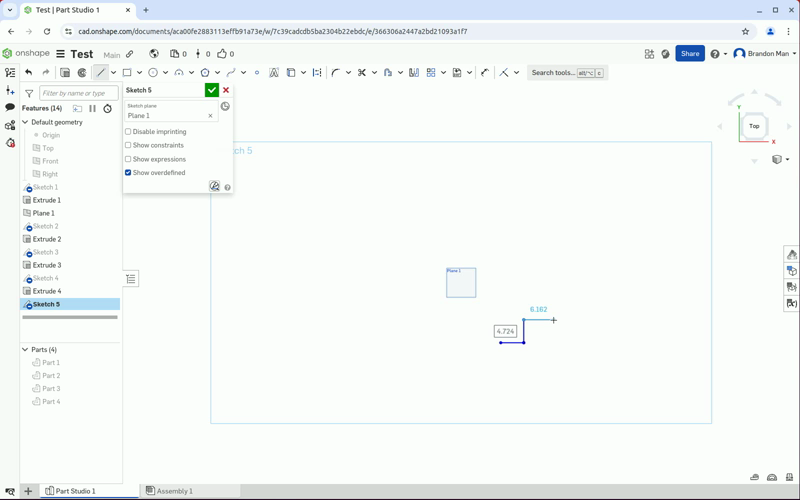
mouse_move(500, 319)
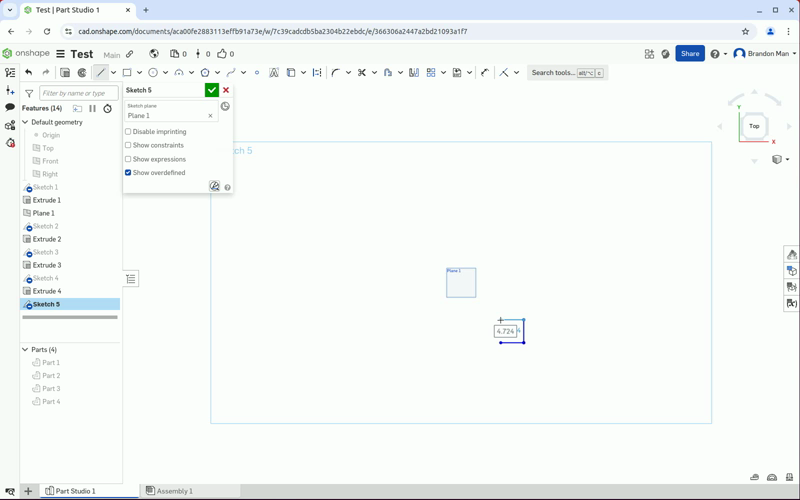
click(500, 319)
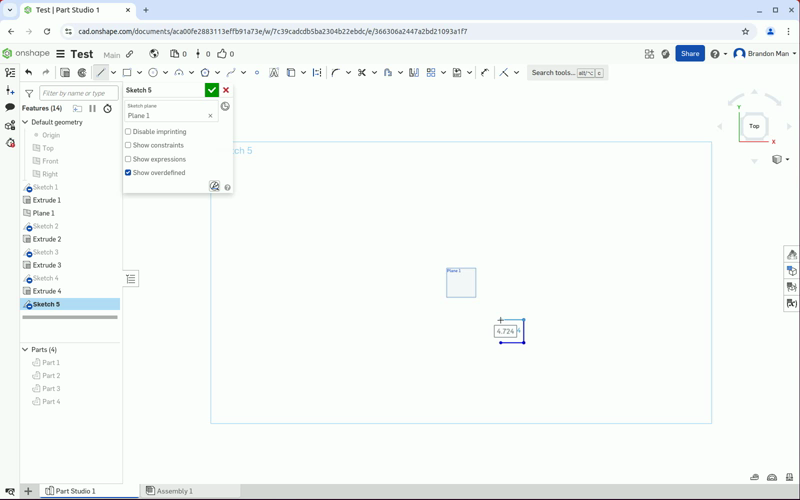
key_up(shift)
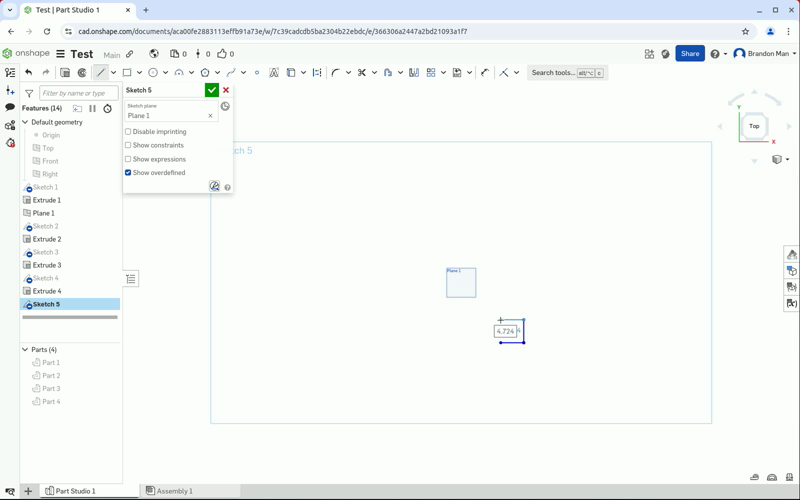
mouse_move(530, 319)
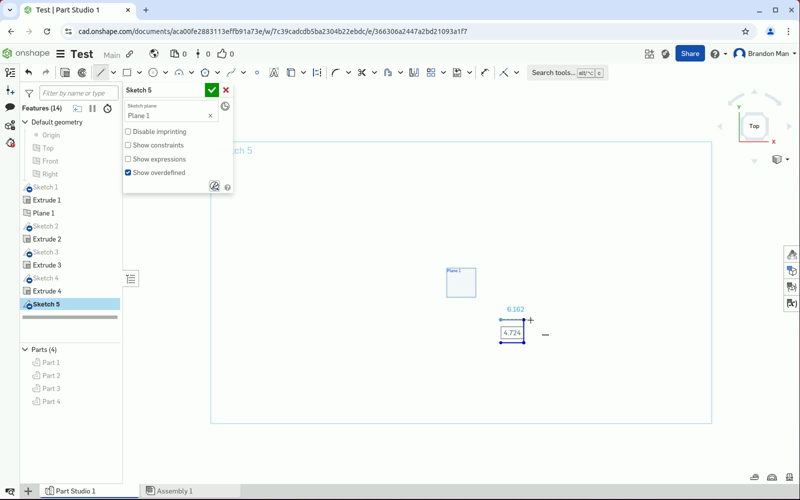
key_down(shift)
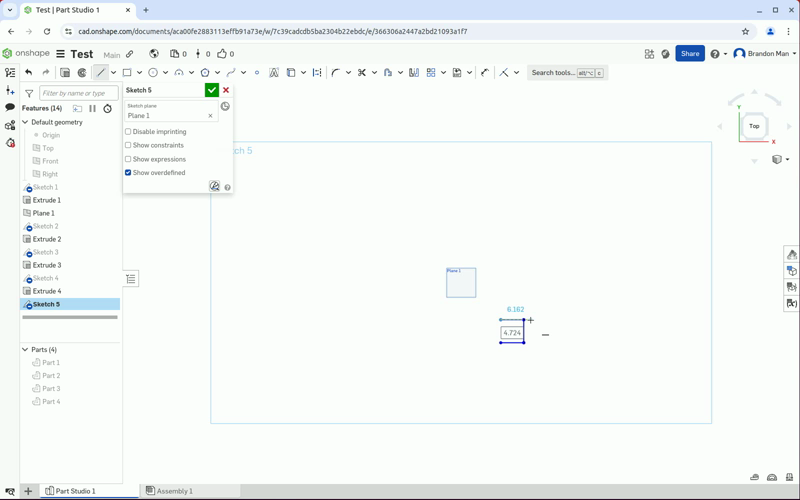
mouse_move(500, 342)
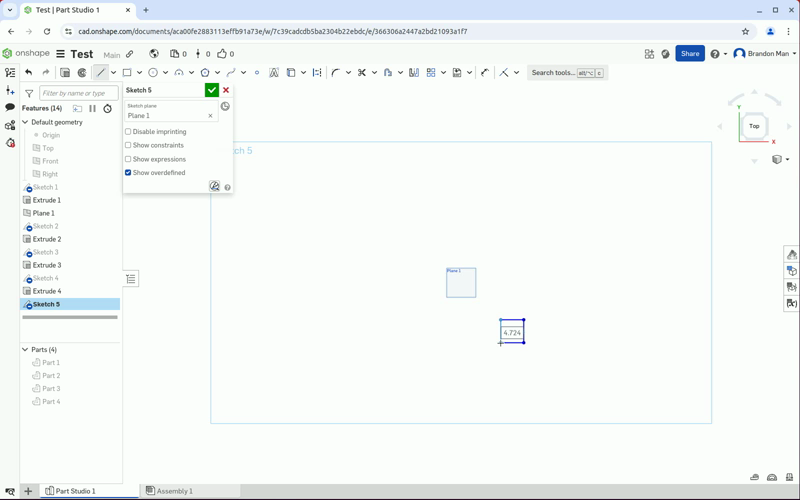
key_up(shift)
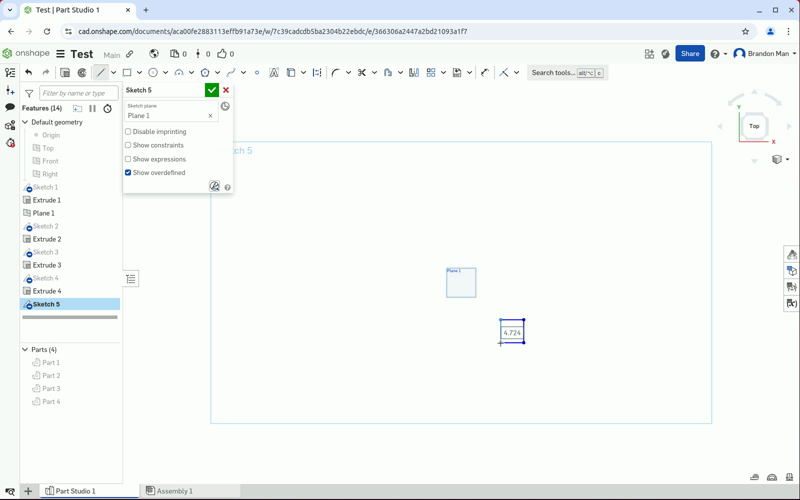
click(500, 342)
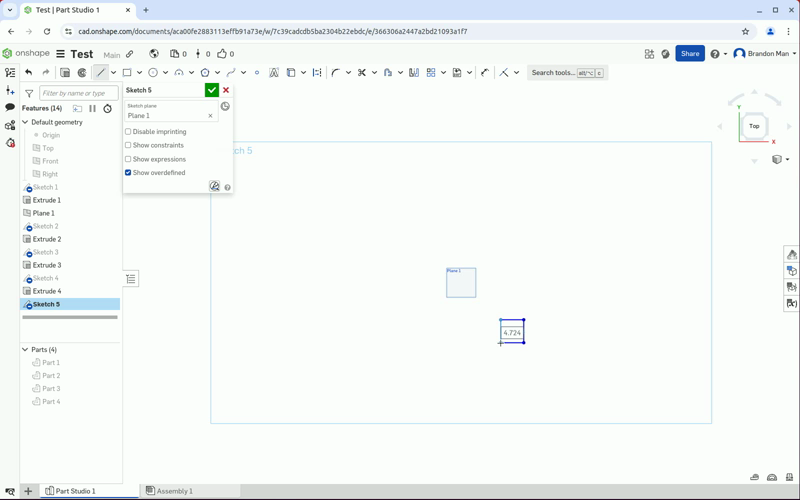
key(esc)
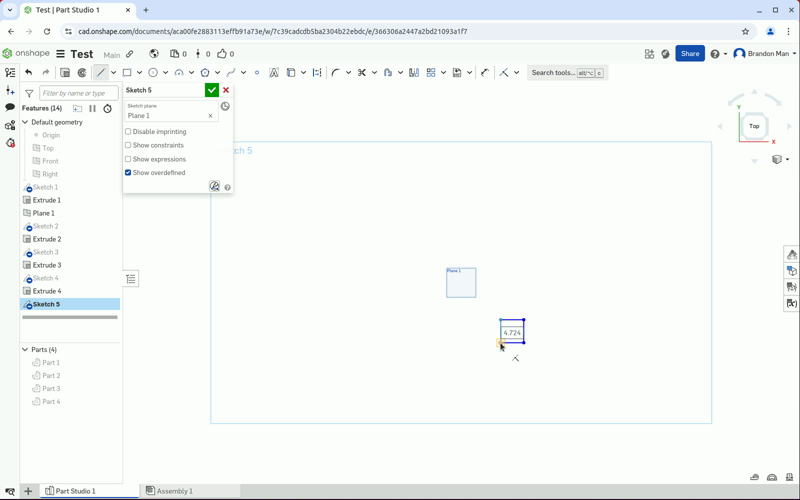
mouse_move(510, 328)
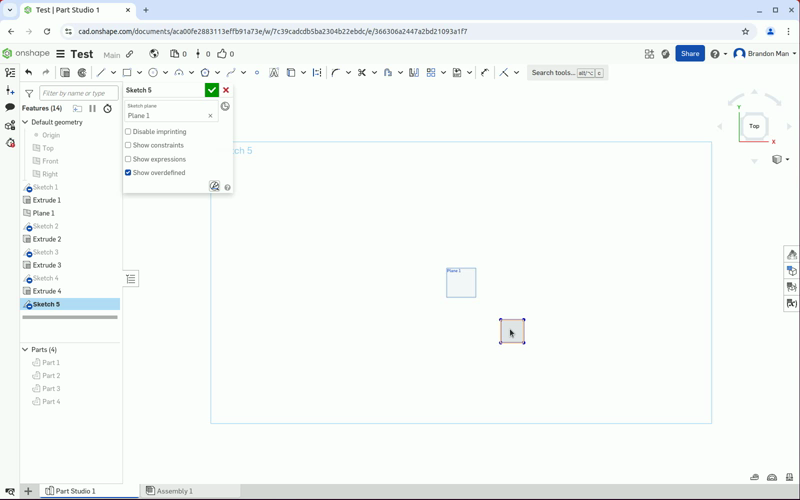
scroll(6)
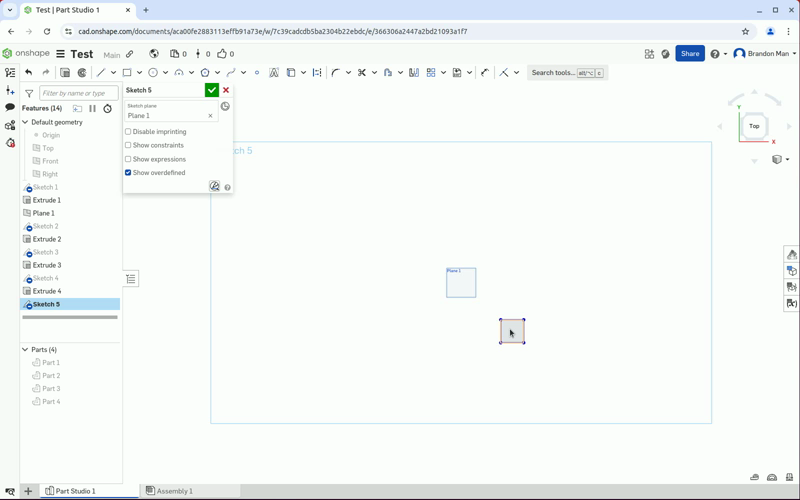
scroll(6)
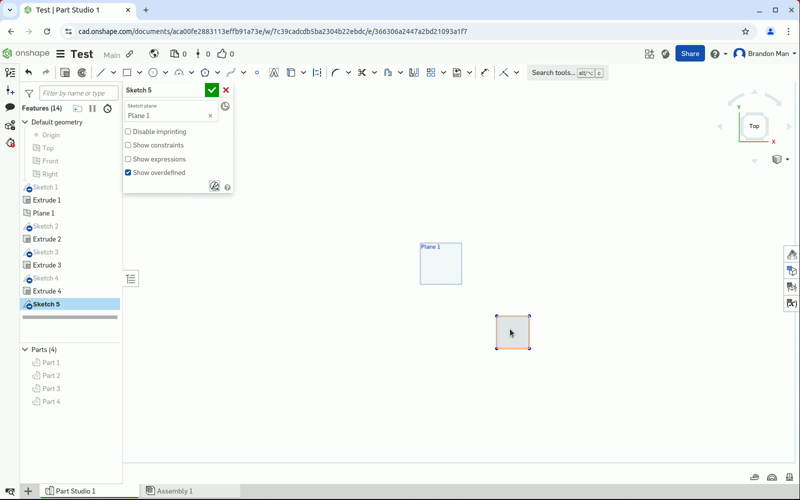
scroll(6)
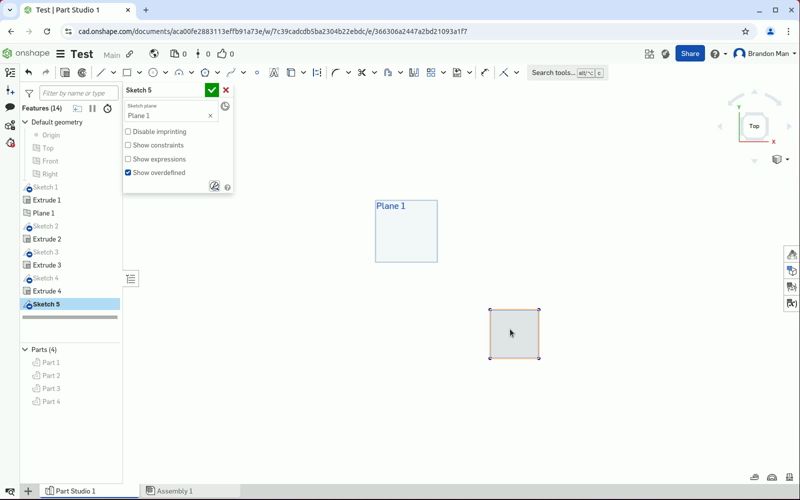
scroll(6)
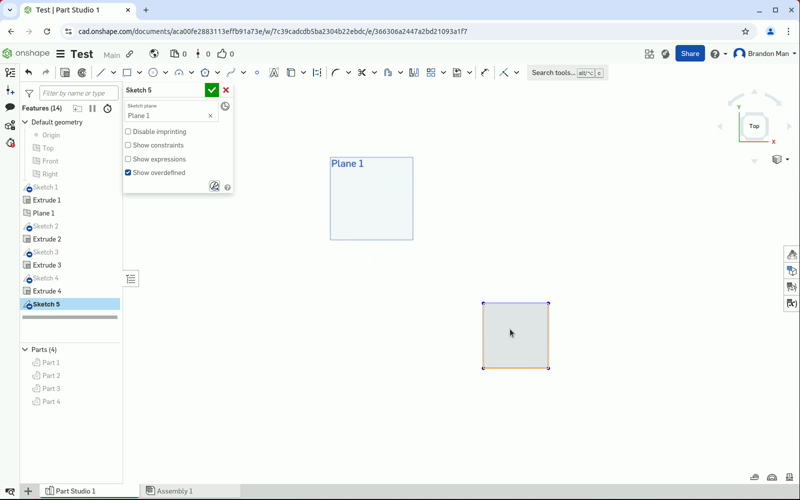
scroll(6)
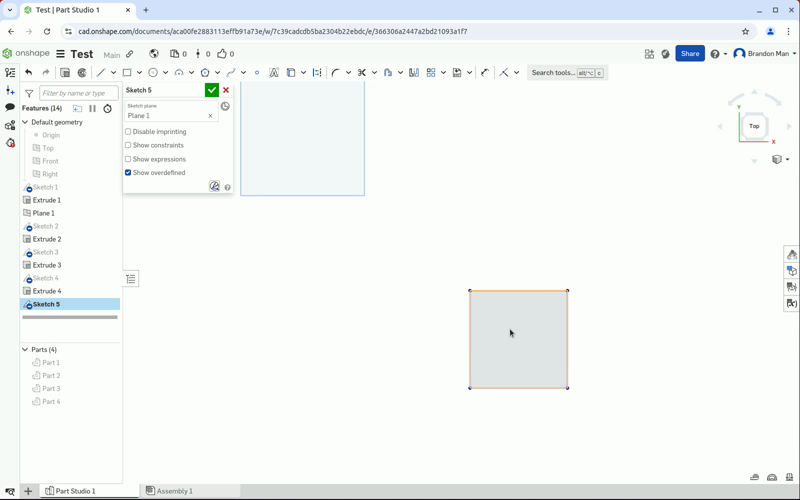
scroll(6)
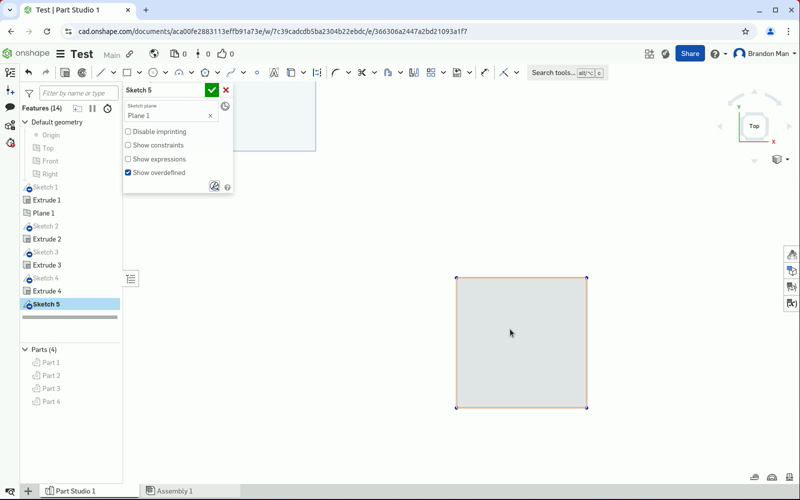
scroll(6)
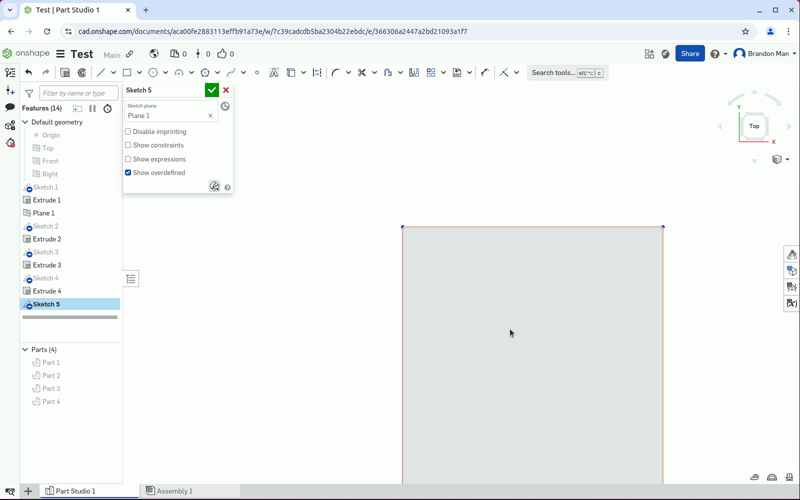
click(510, 328)
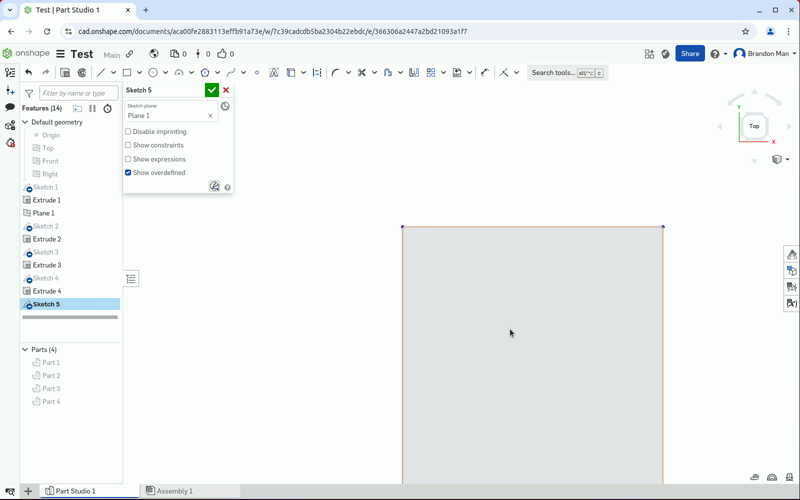
scroll(-6)
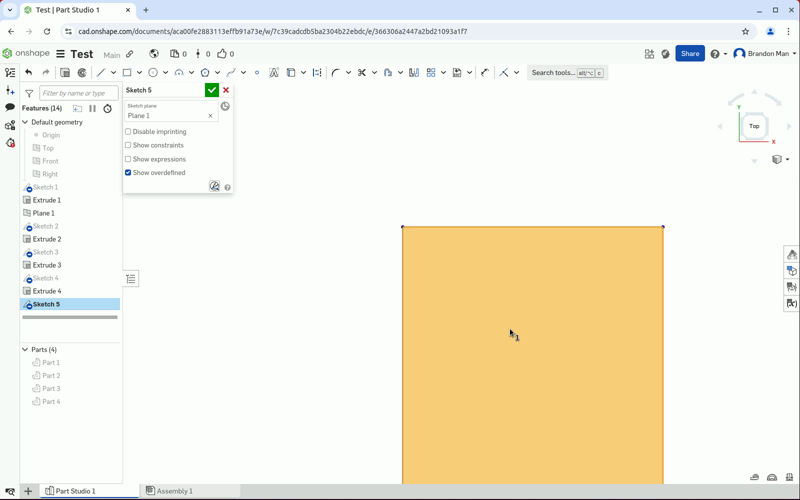
scroll(-6)
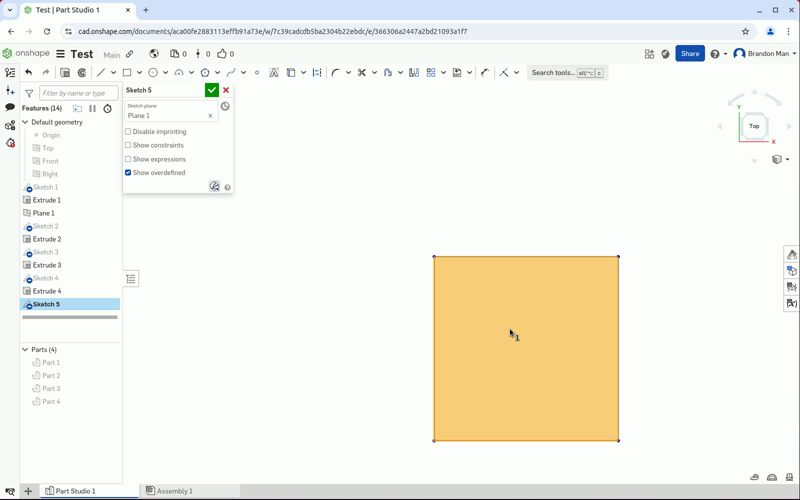
scroll(-6)
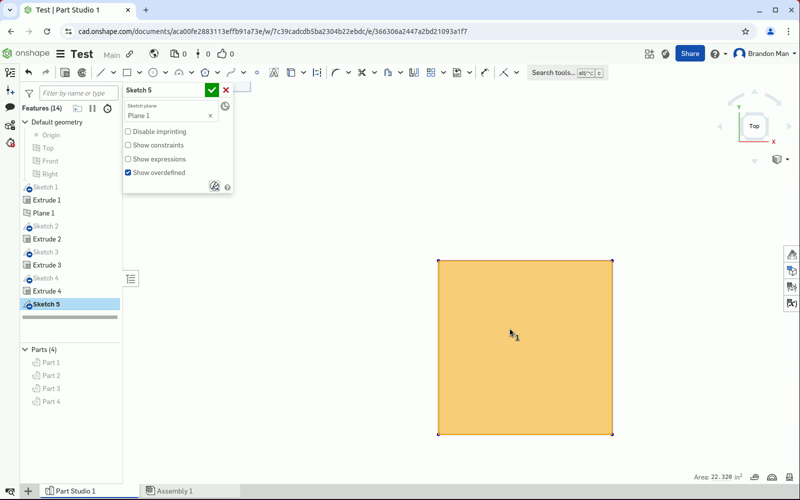
scroll(-6)
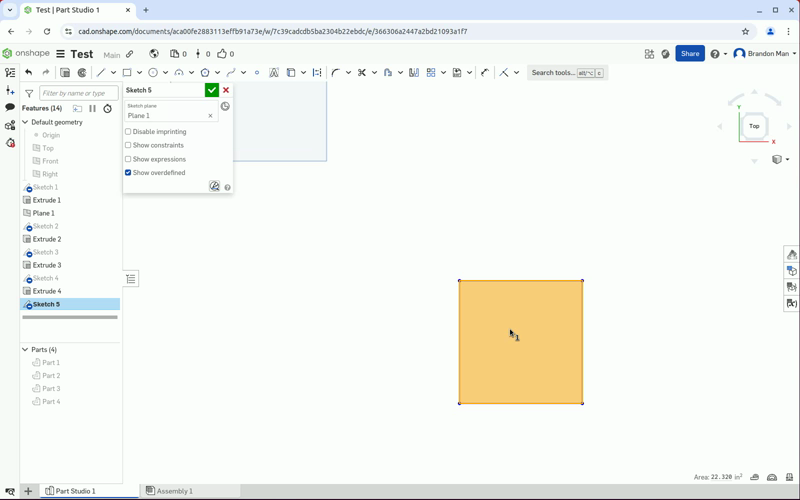
scroll(-6)
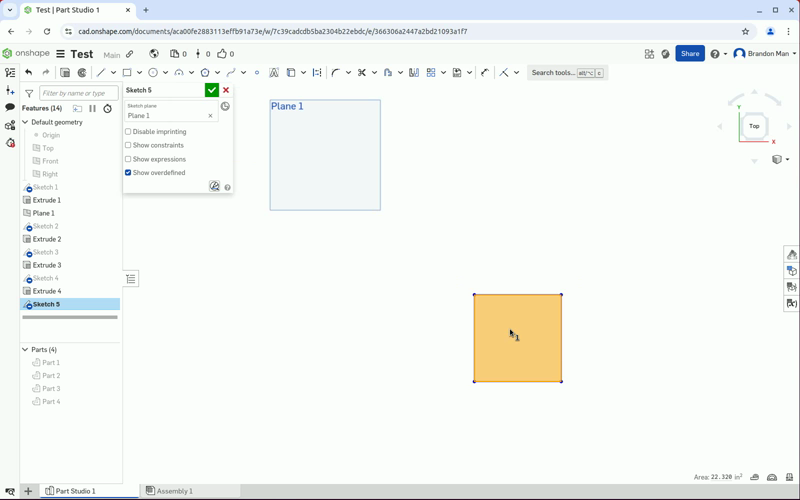
scroll(-6)
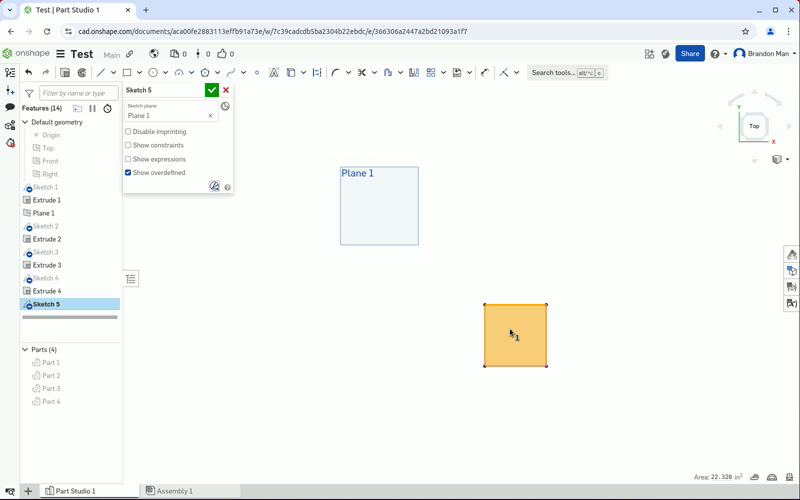
scroll(-6)
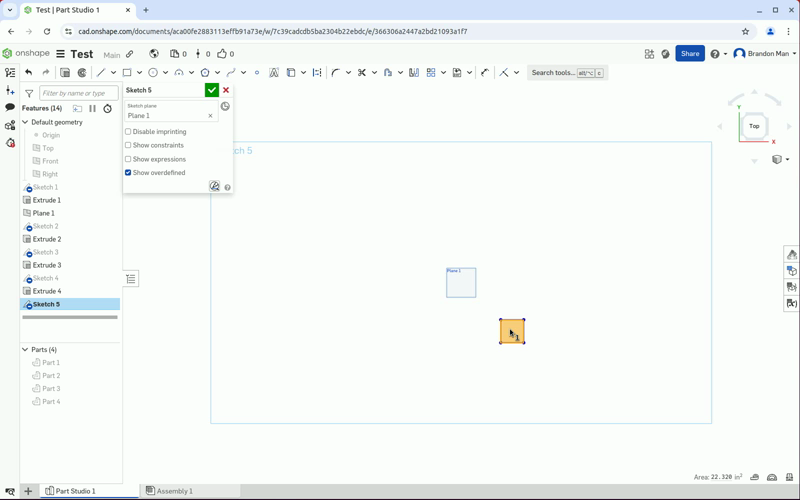
mouse_move(73, 352)
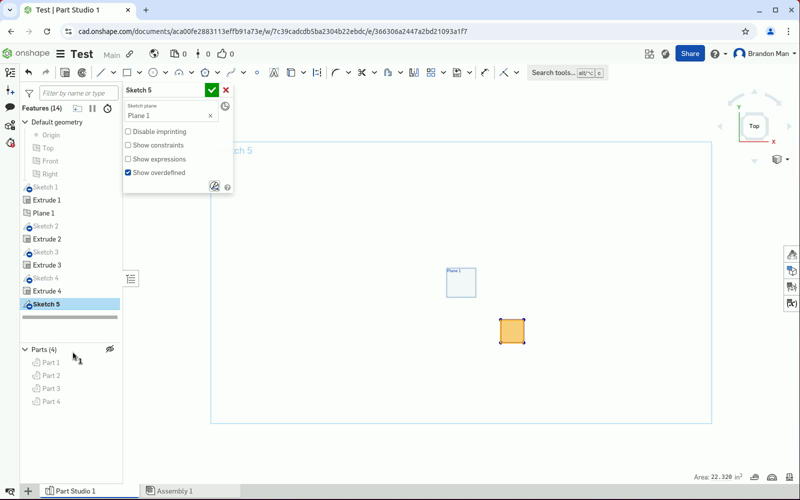
key(shift+y)
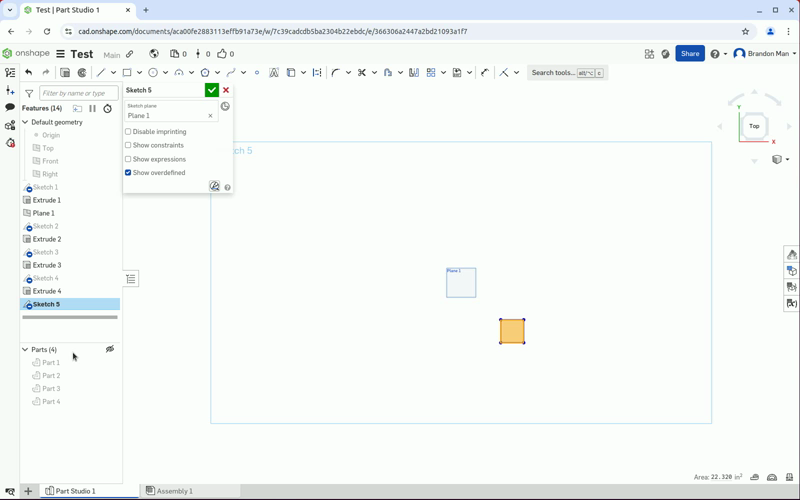
key(shift+e)
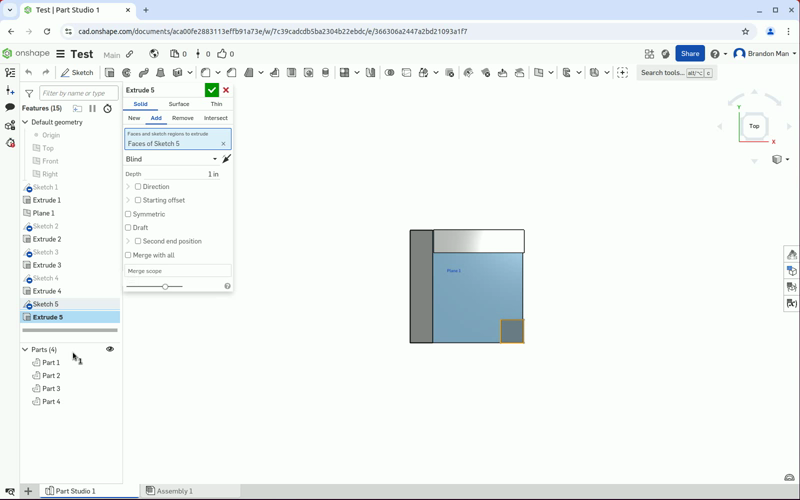
mouse_move(143, 106)
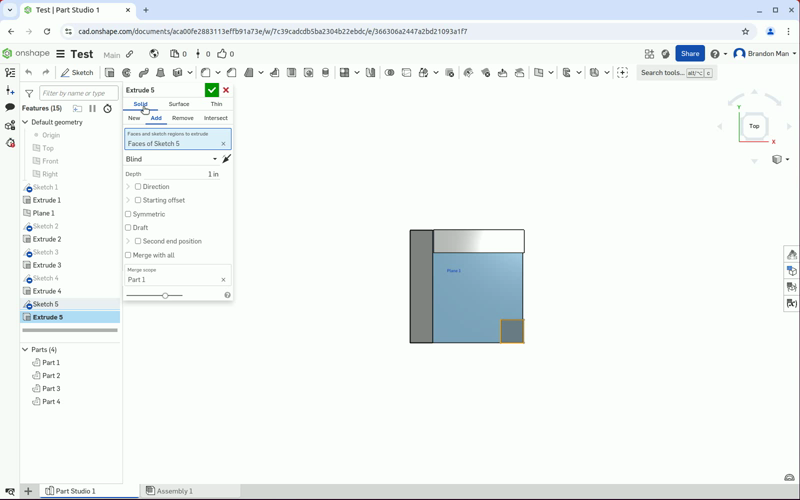
click(143, 106)
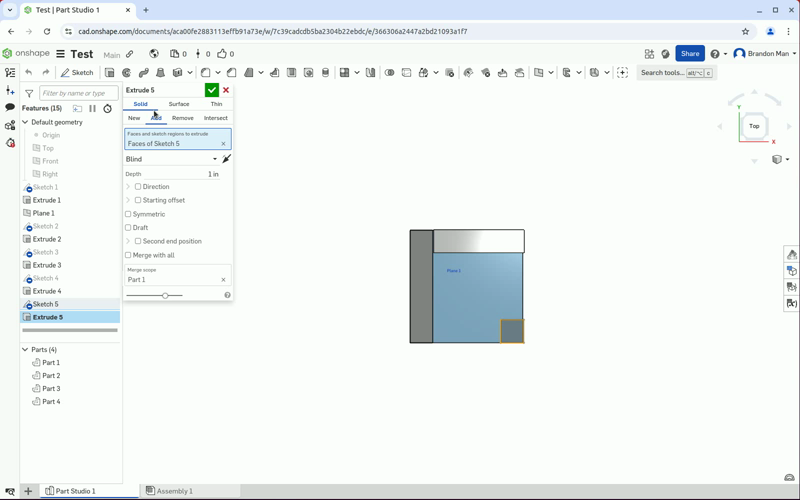
mouse_move(186, 120)
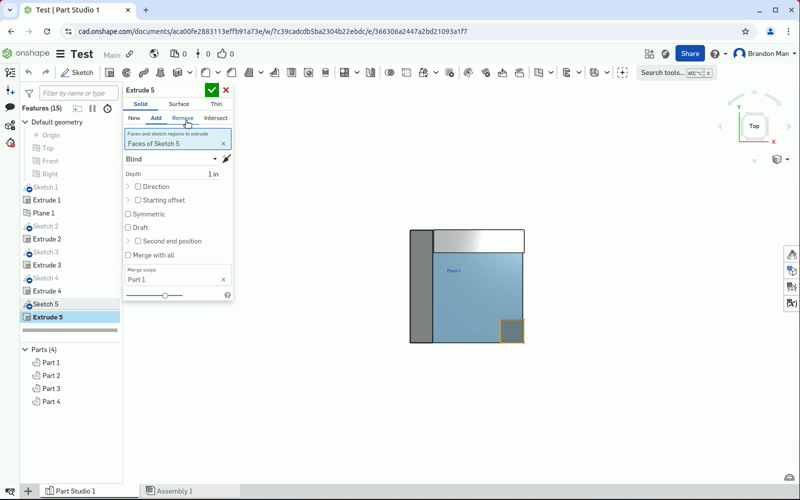
click(186, 120)
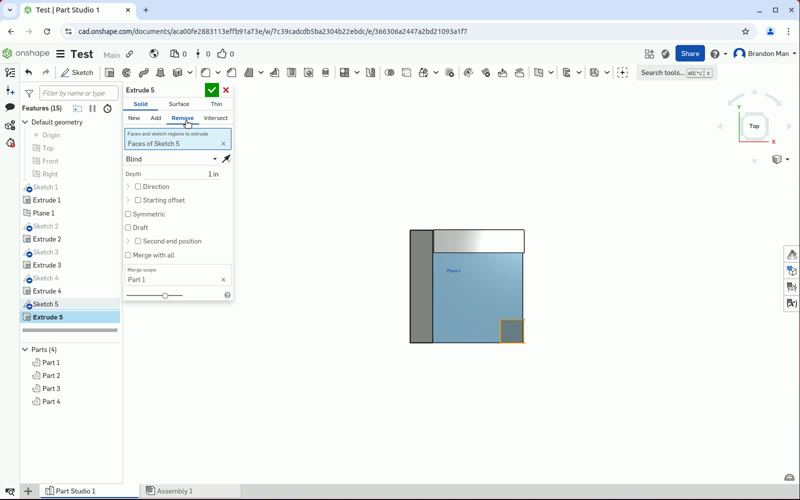
key(tab, 4)
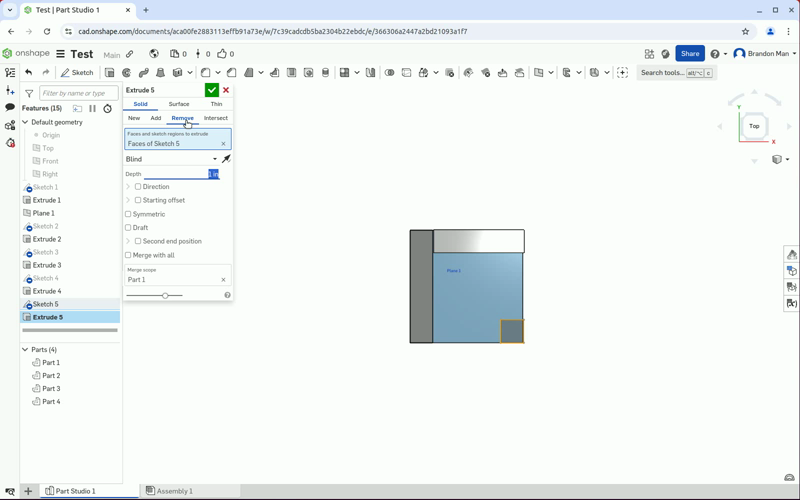
text(4.574)
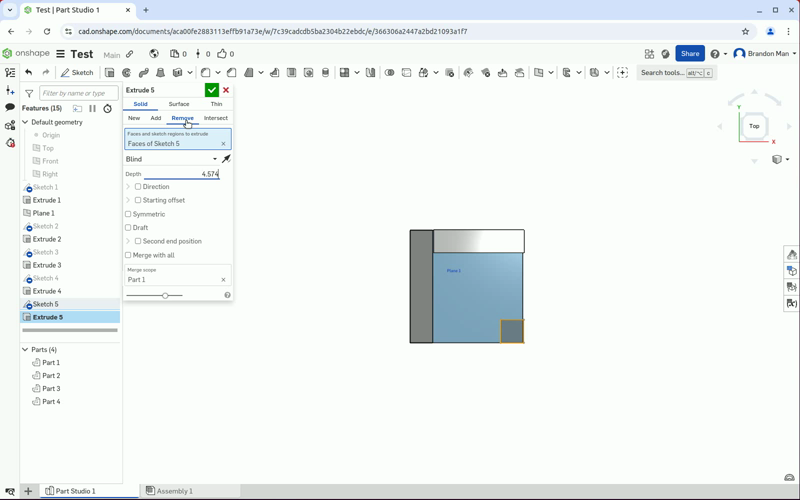
key(tab, 6)
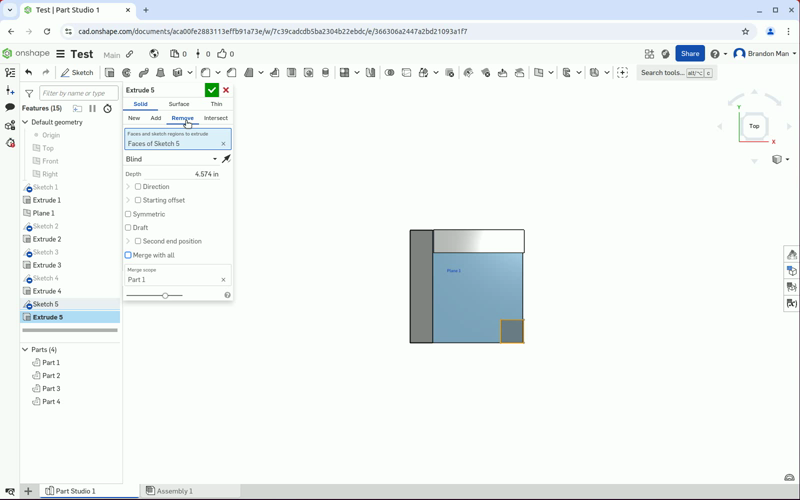
key(space)
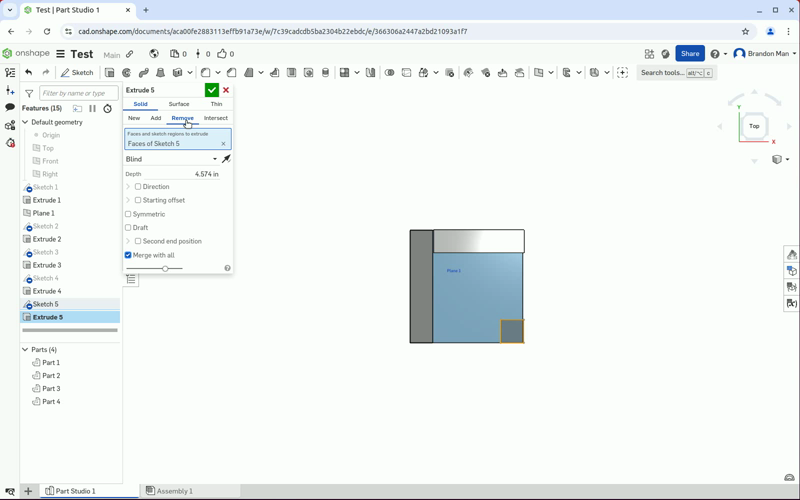
key(enter)
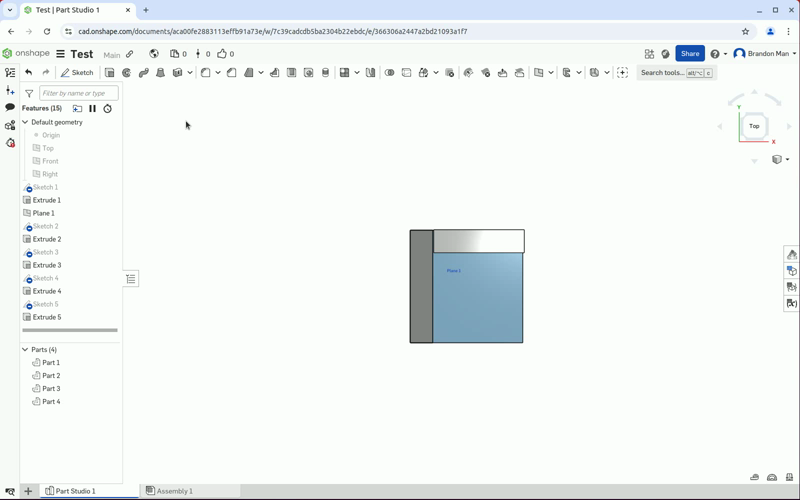
key(shift+h)
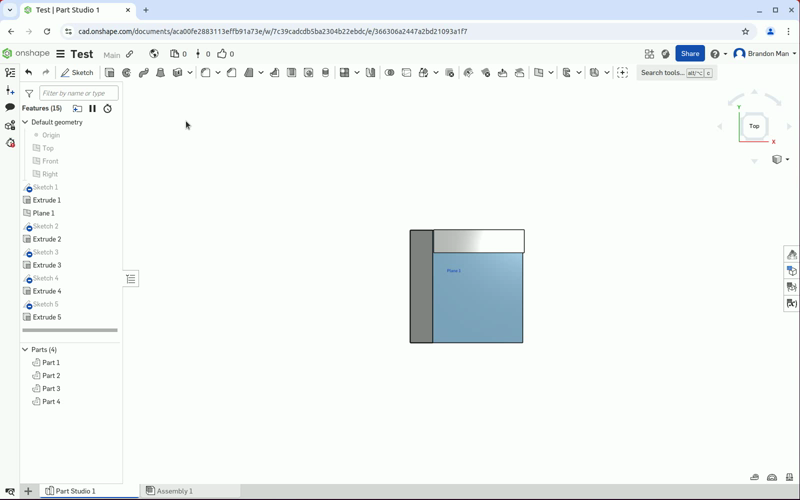
key(shift+h)
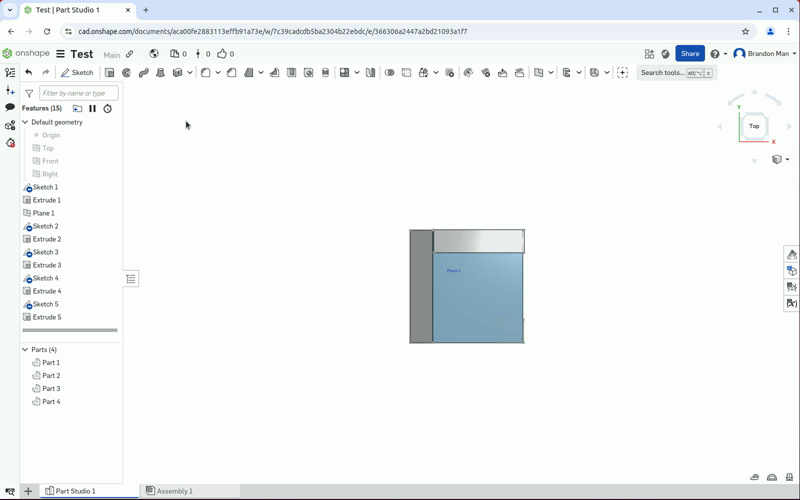
key(shift+7)
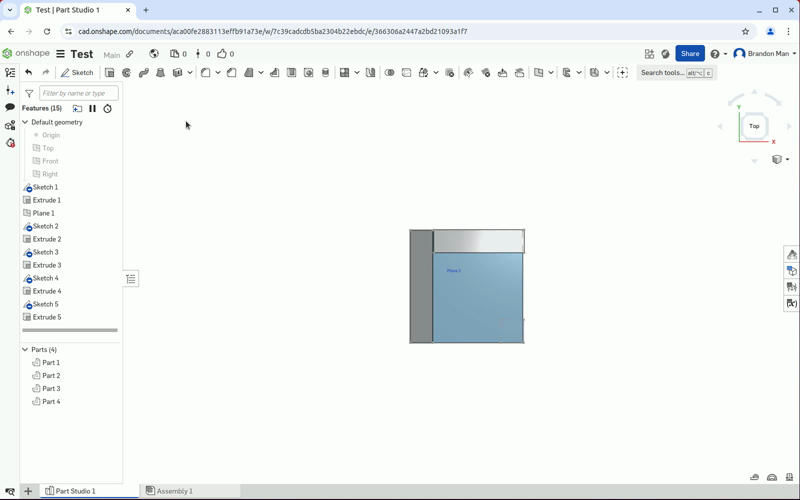
key(up, 3)
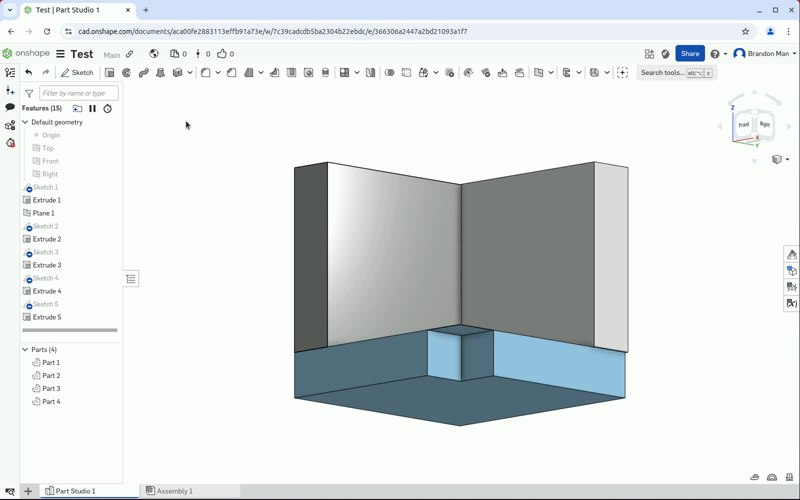
key(left, 3)
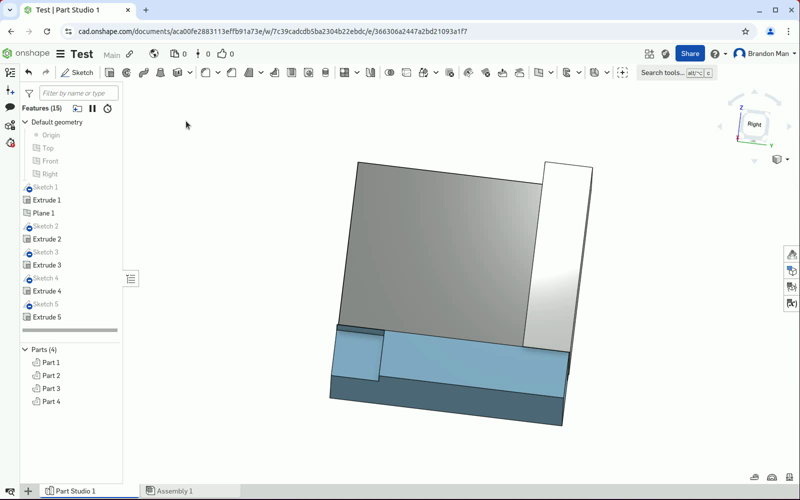
key(right, 3)
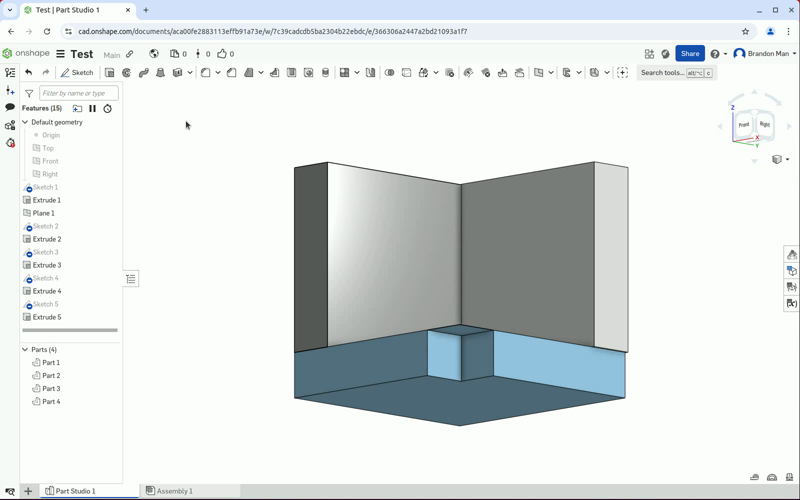
key(down, 3)
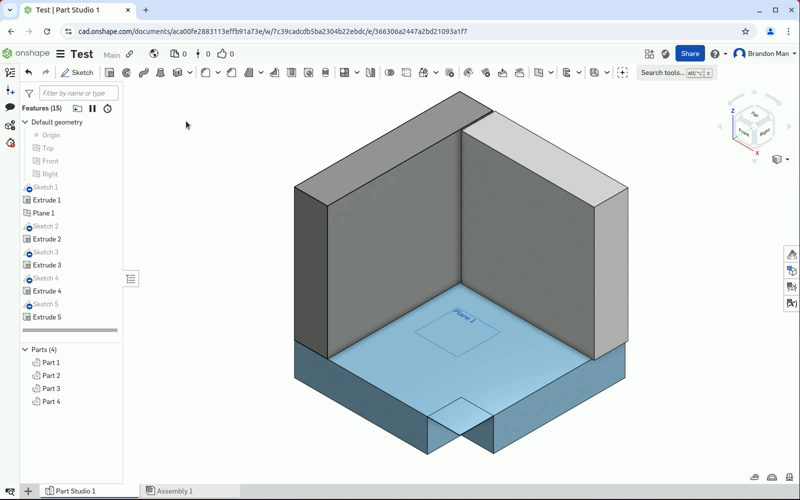
mouse_move(73, 189)
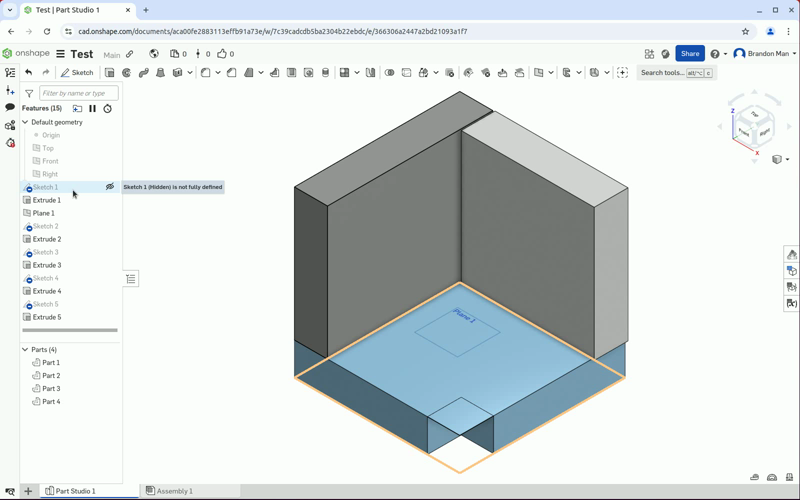
click(73, 189)